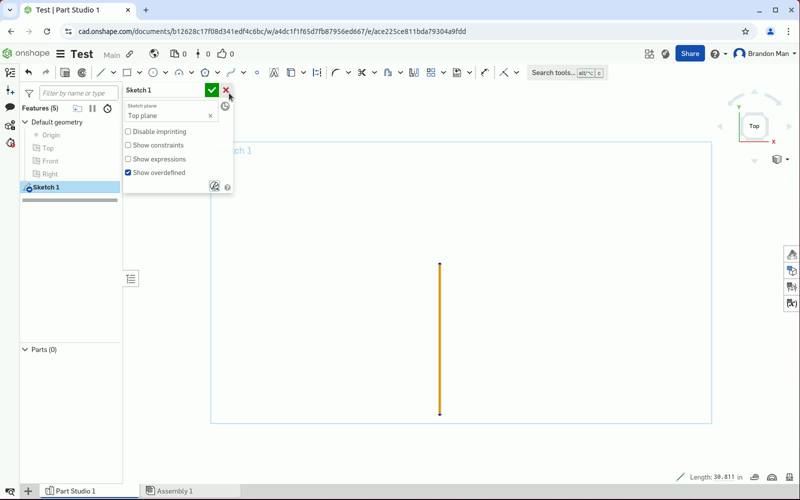
key(shift+h)
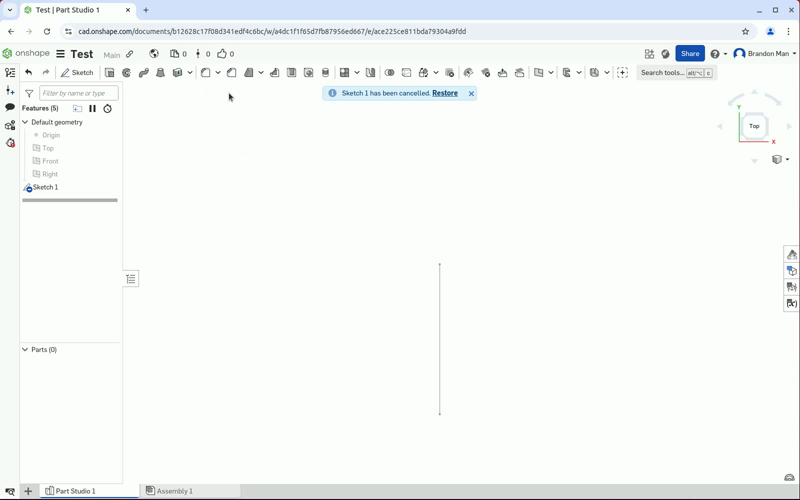
key(shift+s)
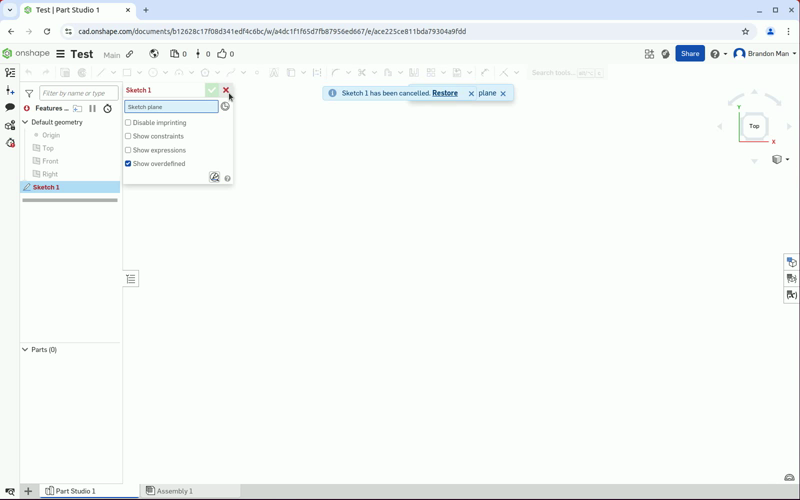
mouse_move(73, 150)
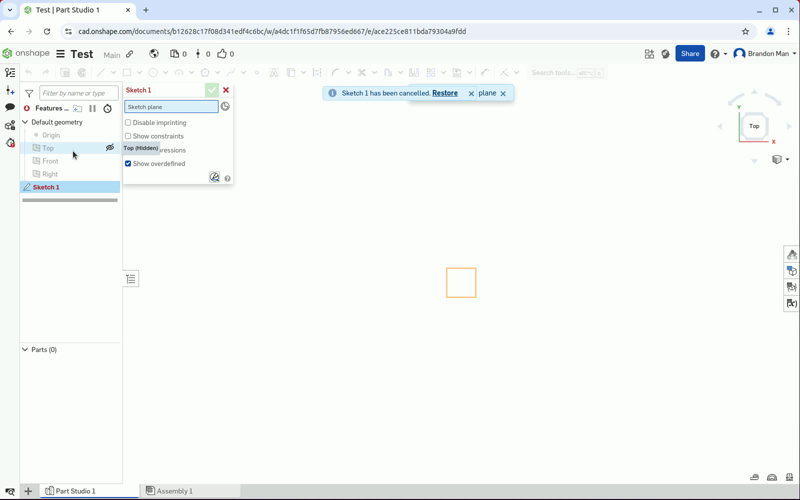
click(73, 150)
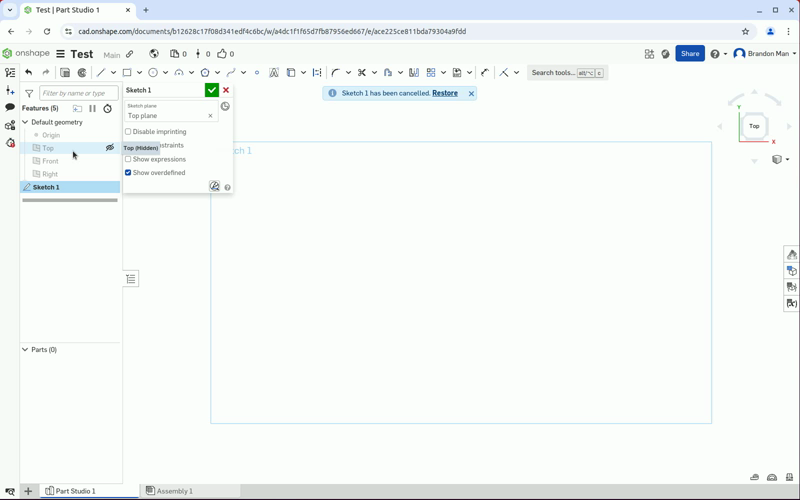
mouse_move(73, 352)
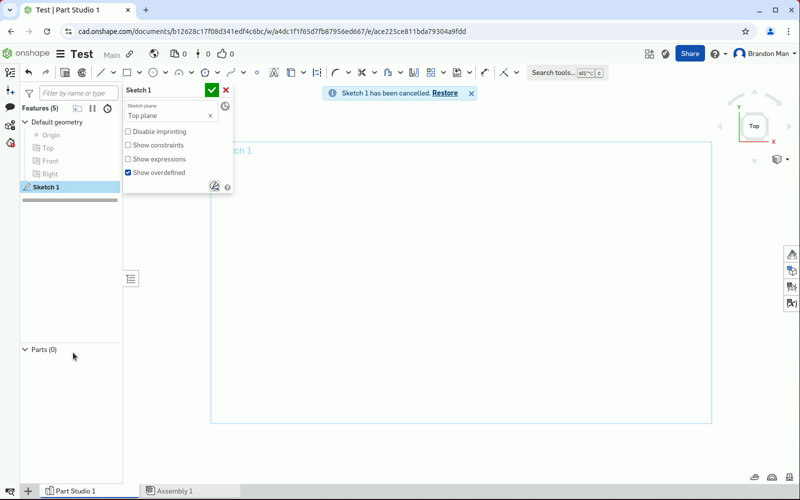
key(y)
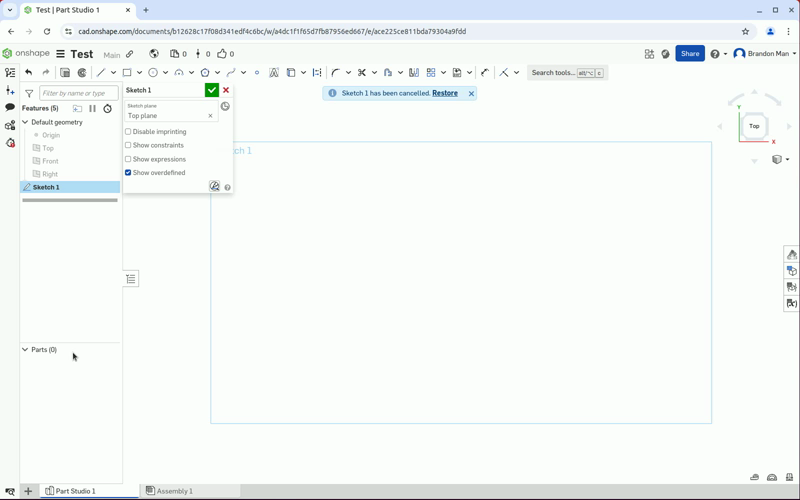
key(l)
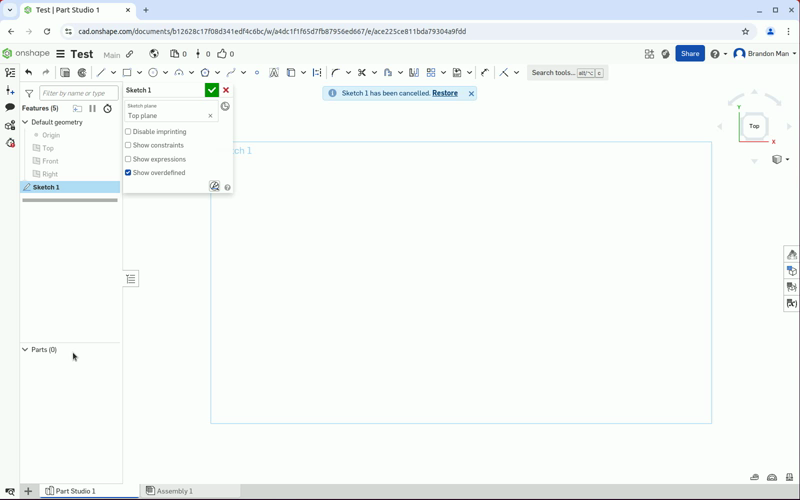
key_down(shift)
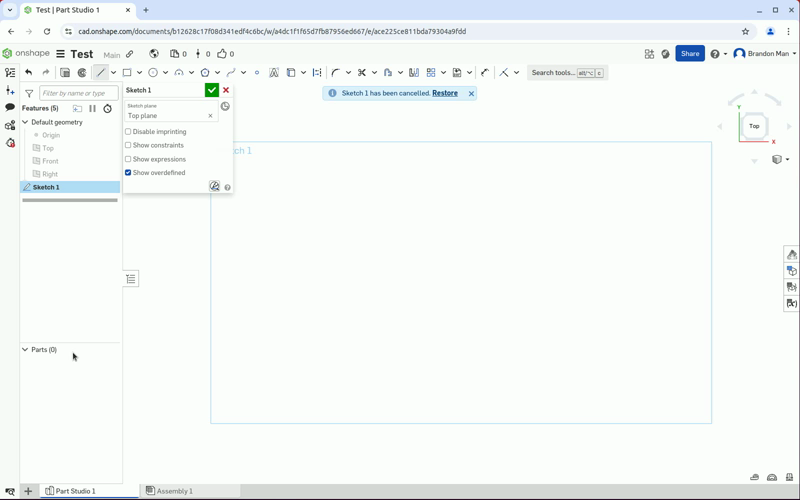
mouse_move(391, 334)
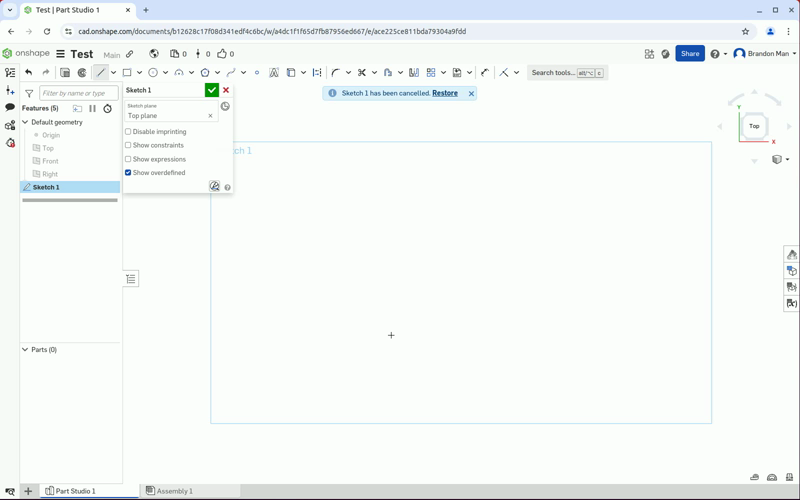
click(391, 334)
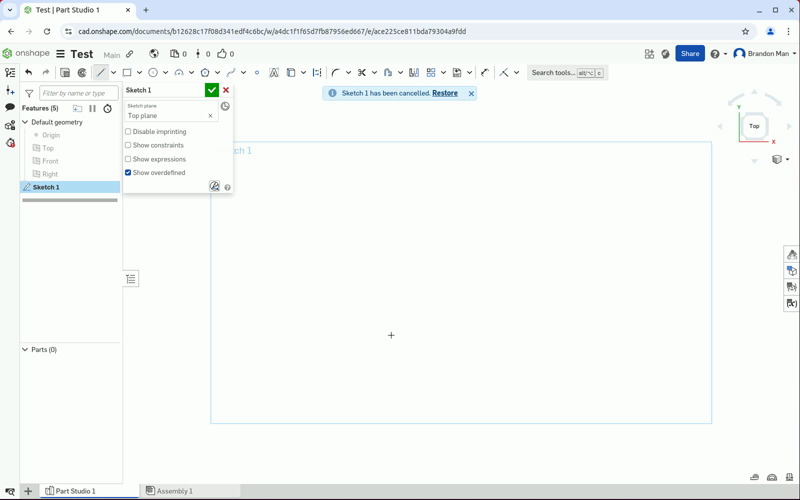
key_up(shift)
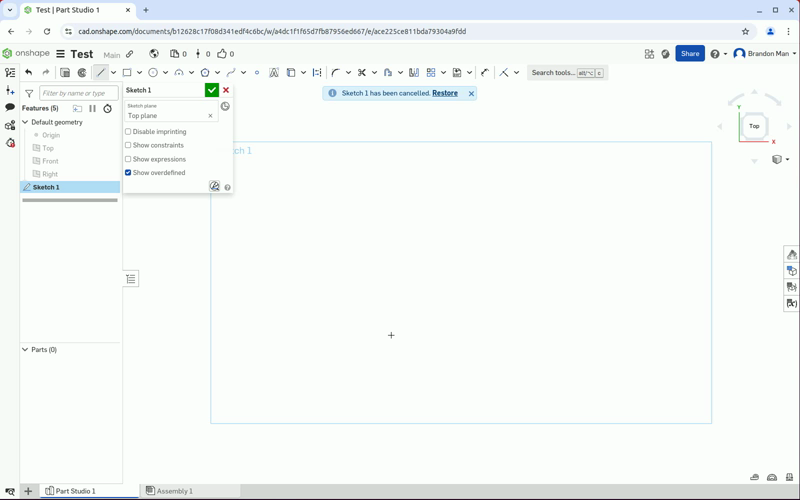
key_down(shift)
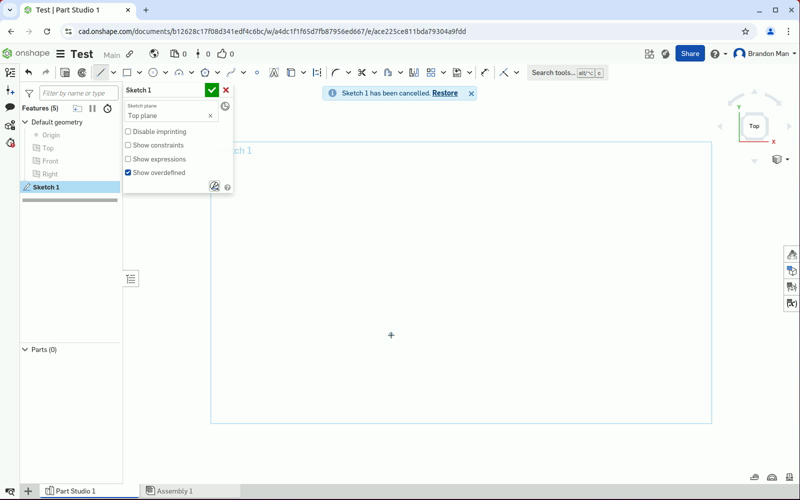
mouse_move(529, 334)
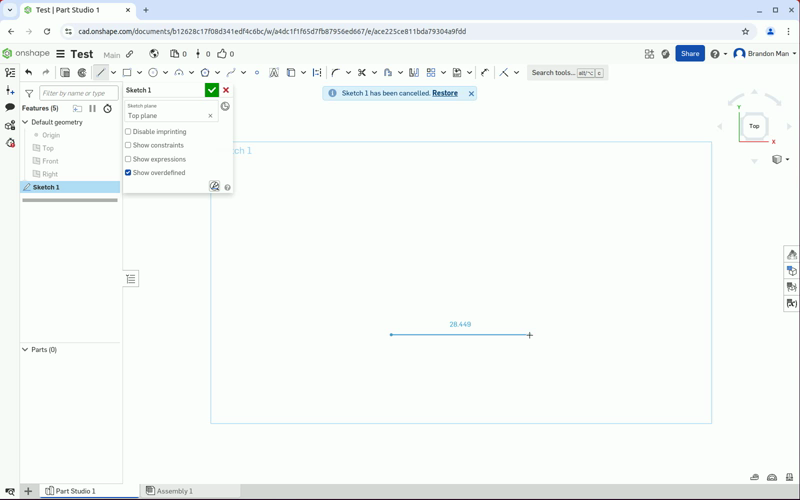
click(529, 334)
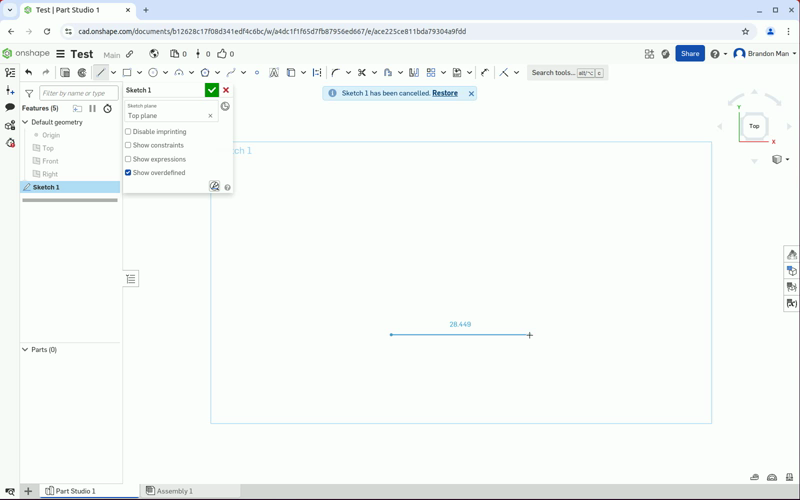
key_up(shift)
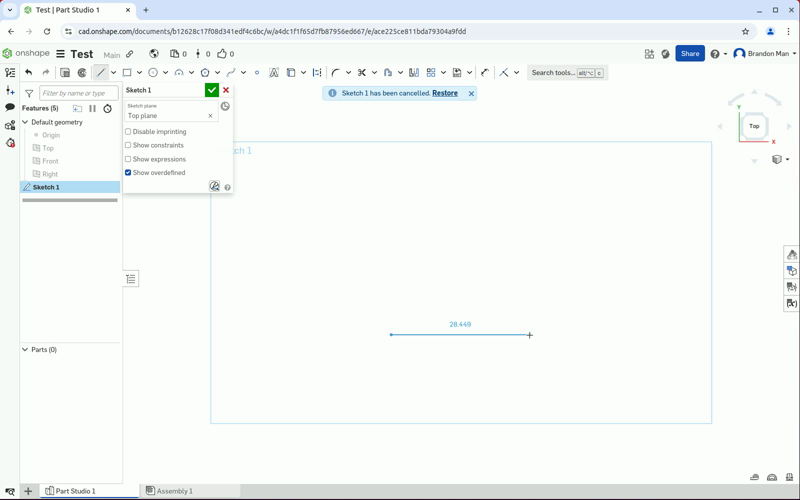
key_down(shift)
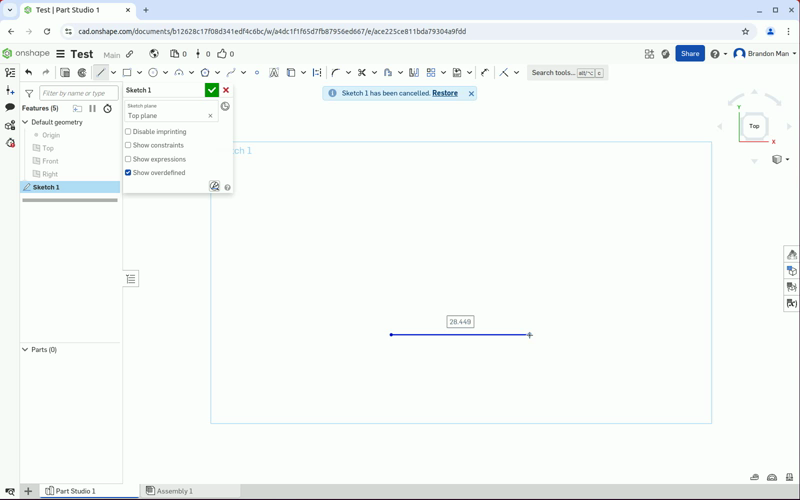
mouse_move(529, 231)
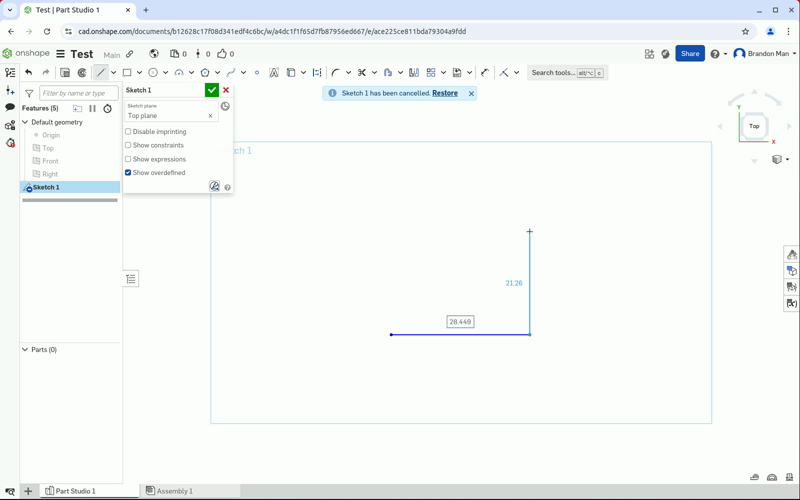
click(529, 231)
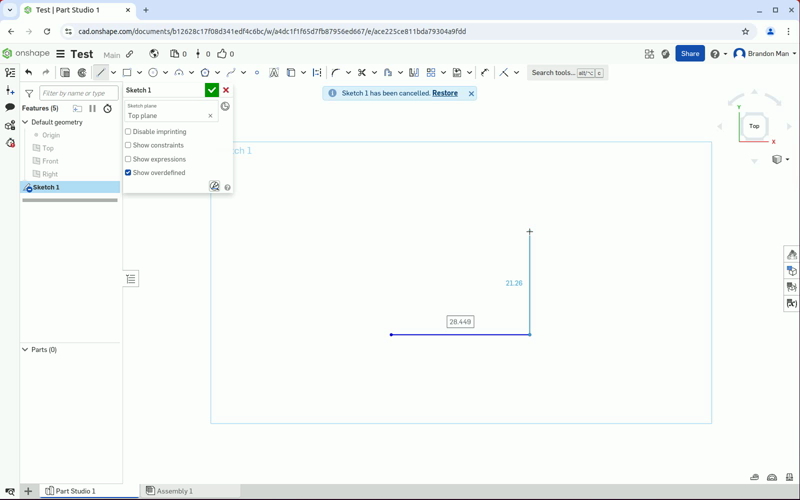
key_up(shift)
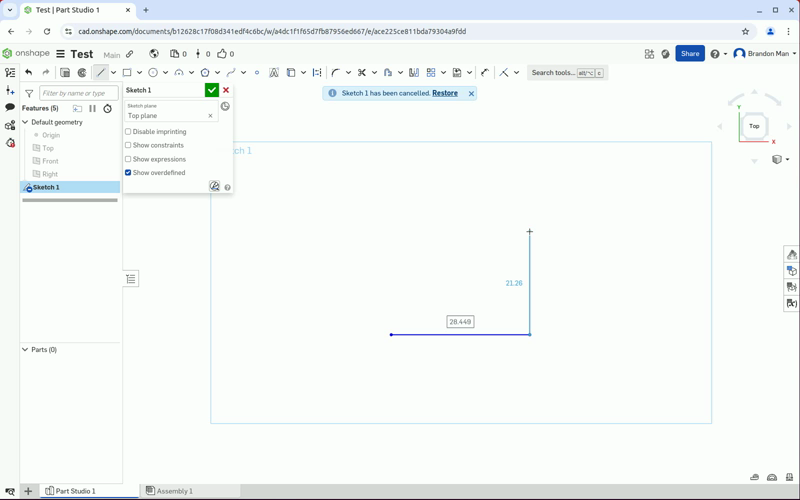
key_down(shift)
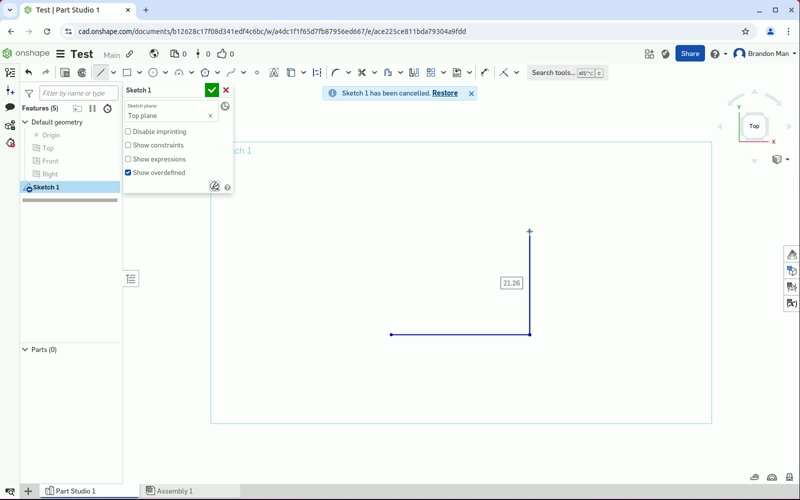
mouse_move(391, 231)
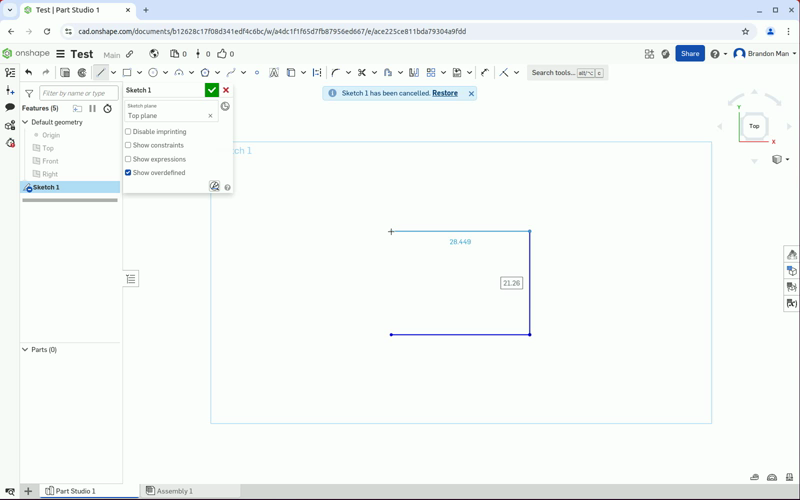
click(391, 231)
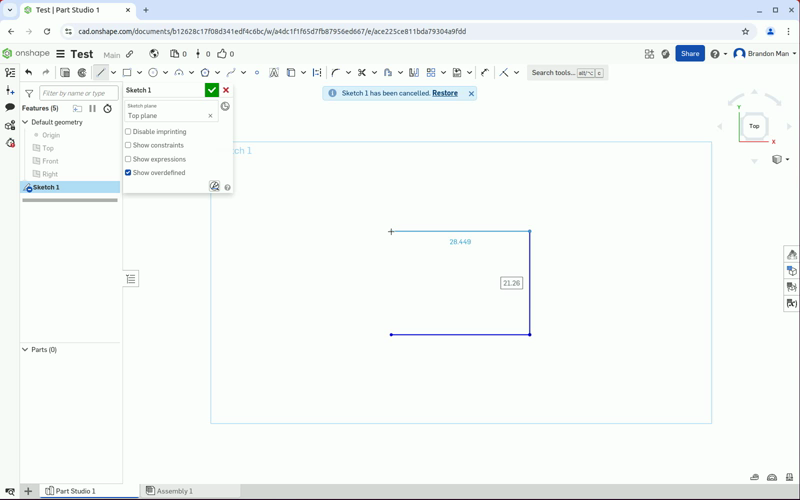
key_up(shift)
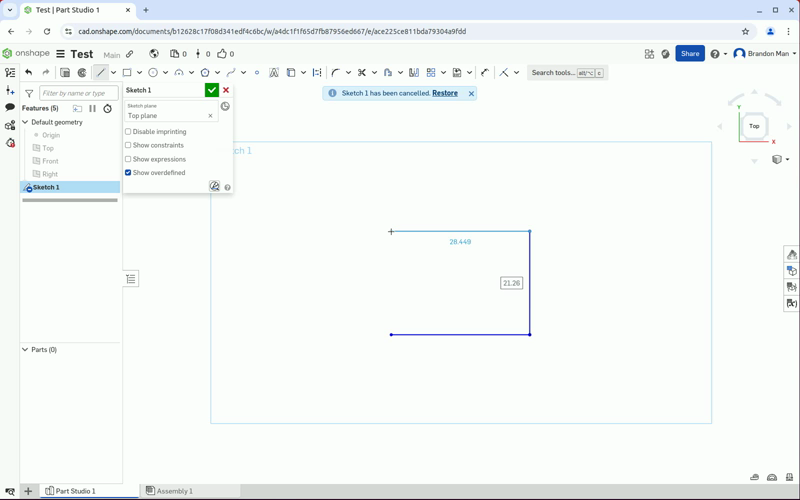
key_down(shift)
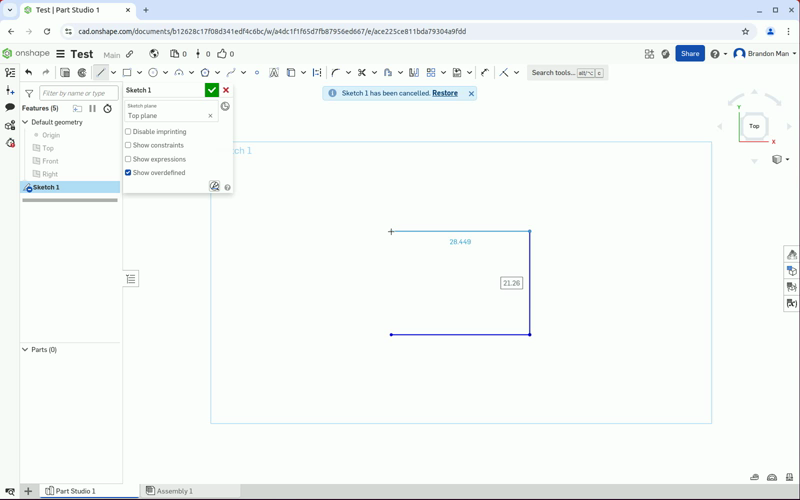
mouse_move(391, 334)
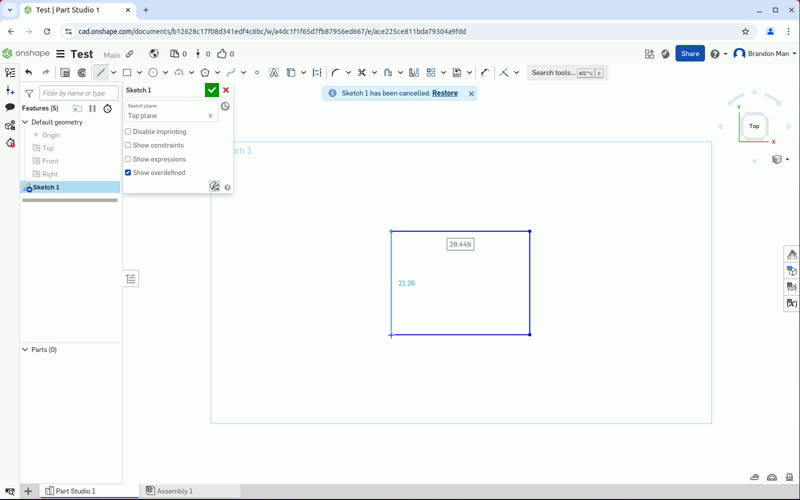
key_up(shift)
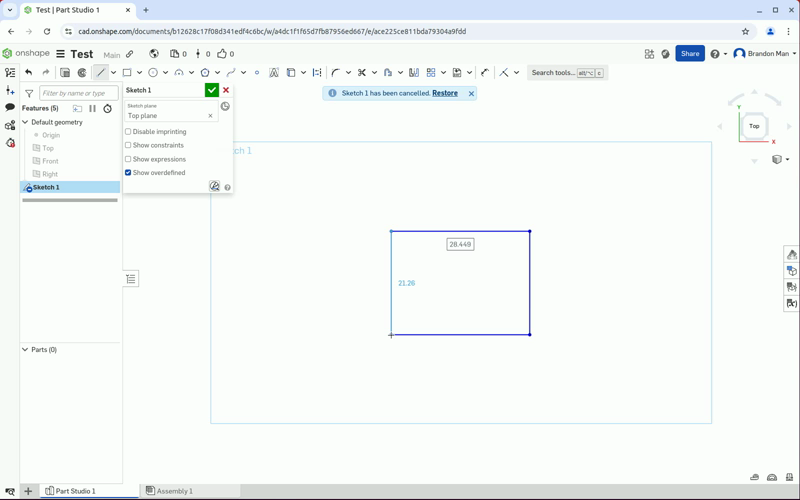
click(391, 334)
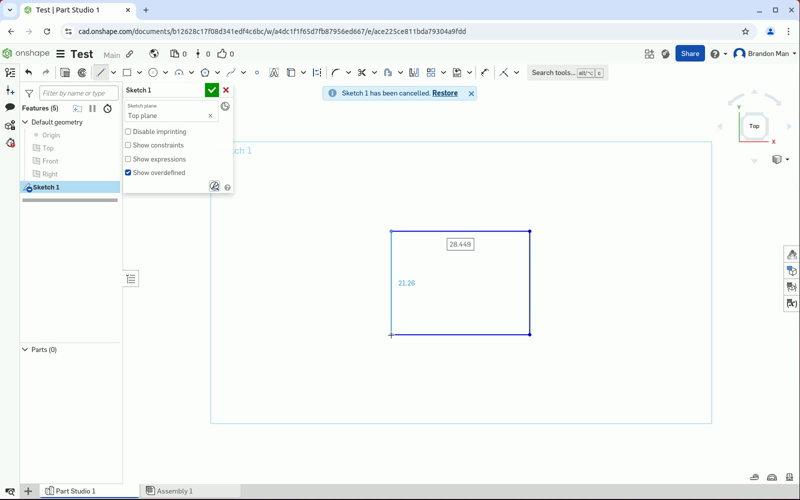
key(esc)
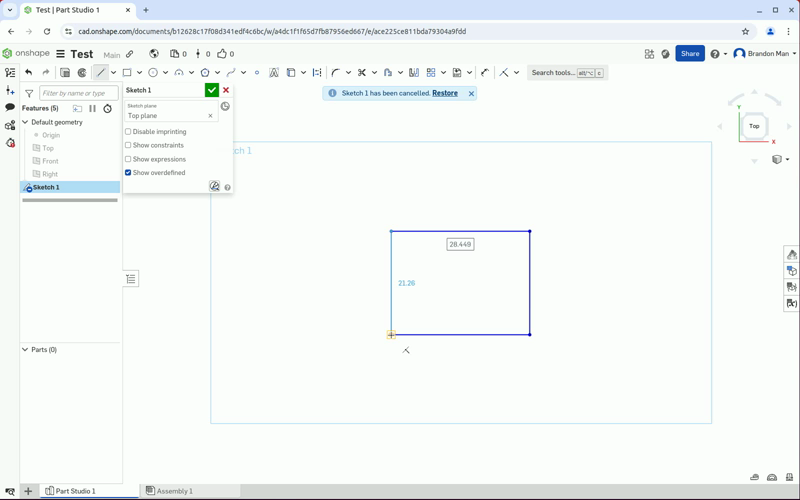
mouse_move(403, 310)
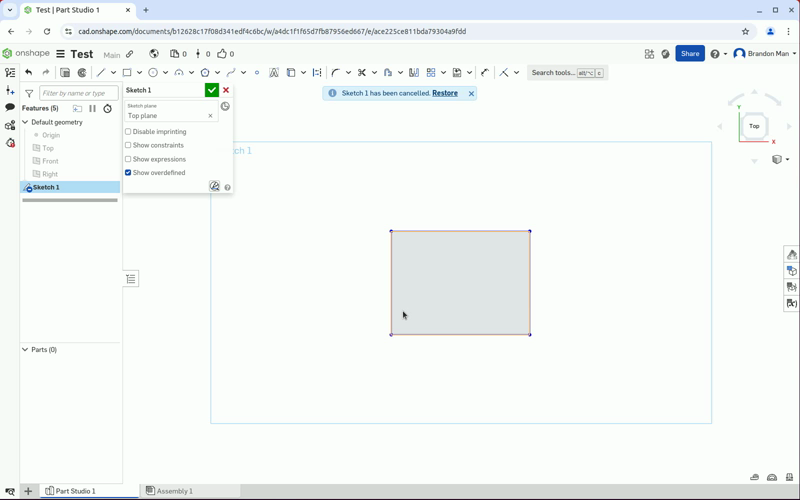
click(403, 310)
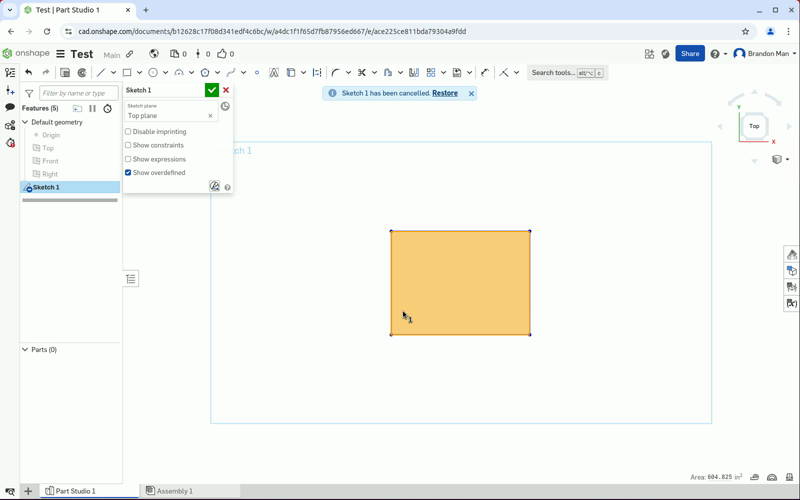
mouse_move(73, 352)
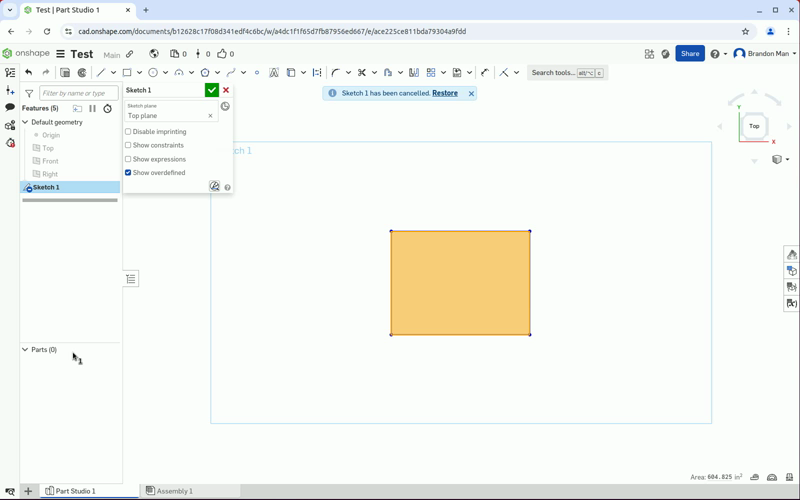
key(shift+y)
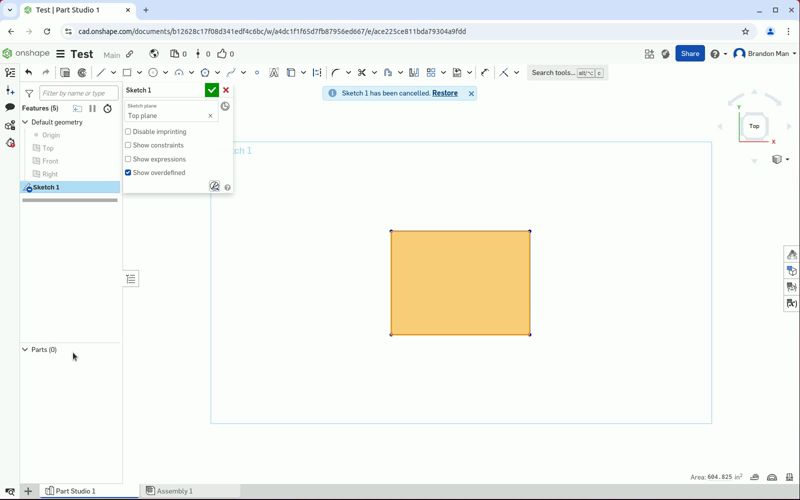
key(shift+e)
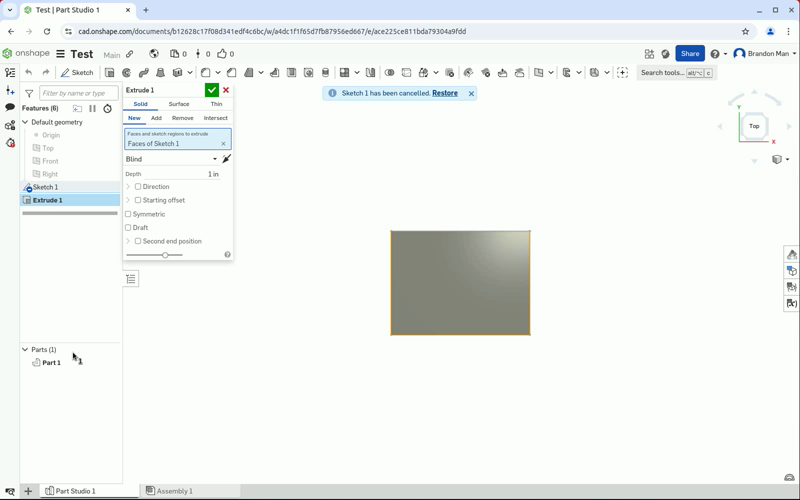
mouse_move(143, 106)
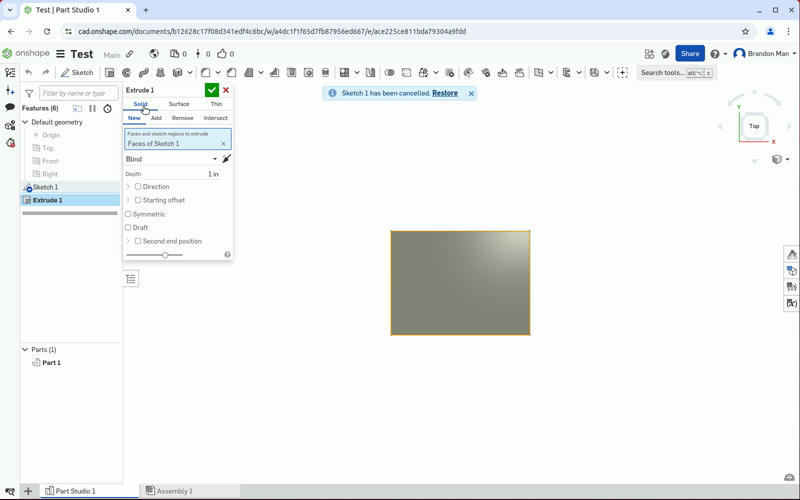
click(143, 106)
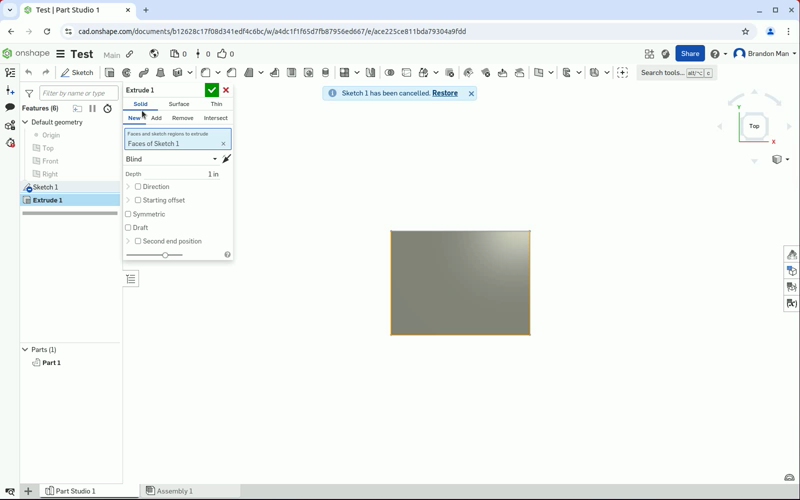
mouse_move(137, 120)
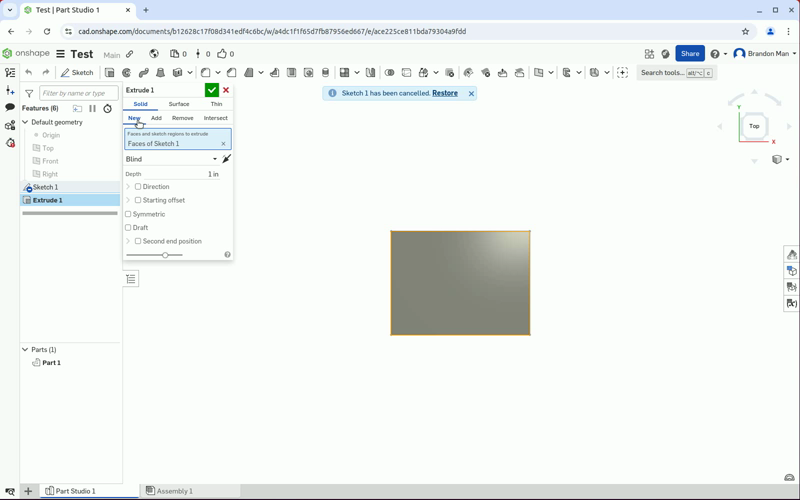
click(137, 120)
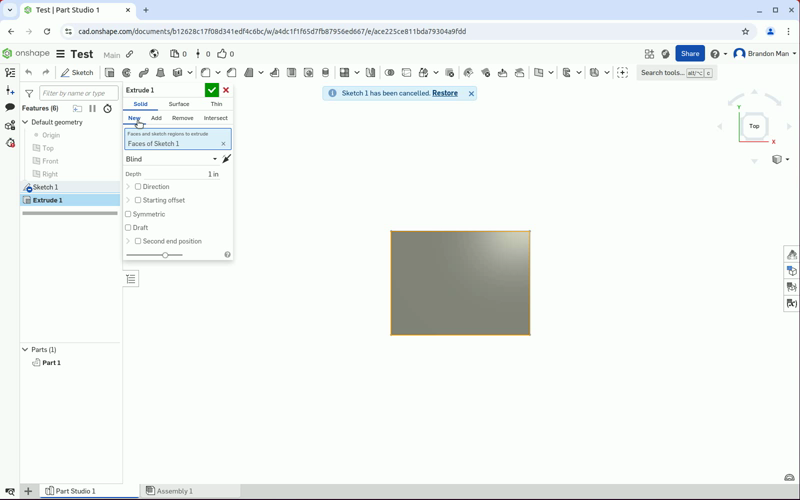
key(tab, 4)
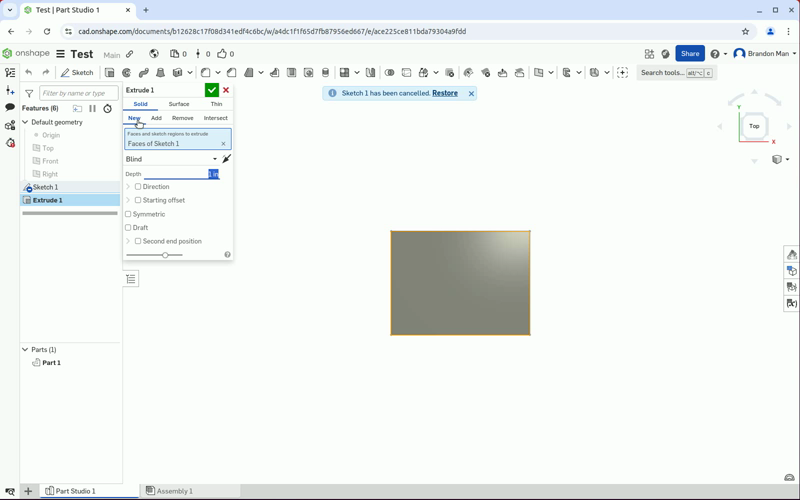
text(17.813)
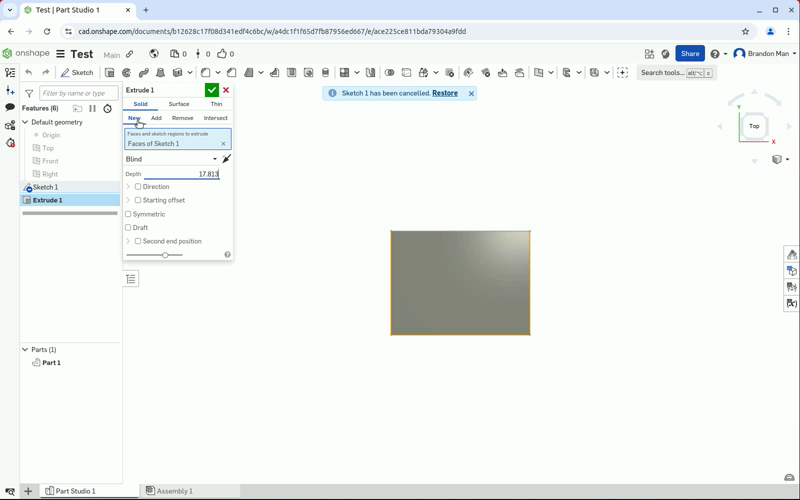
key(enter)
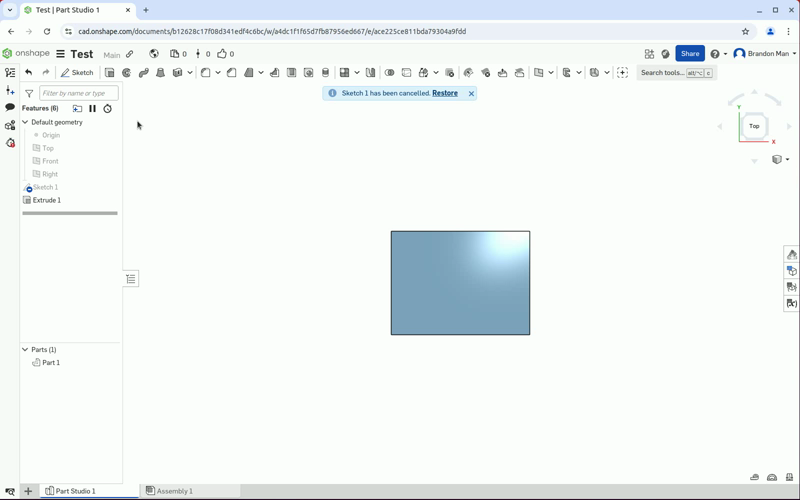
key(shift+h)
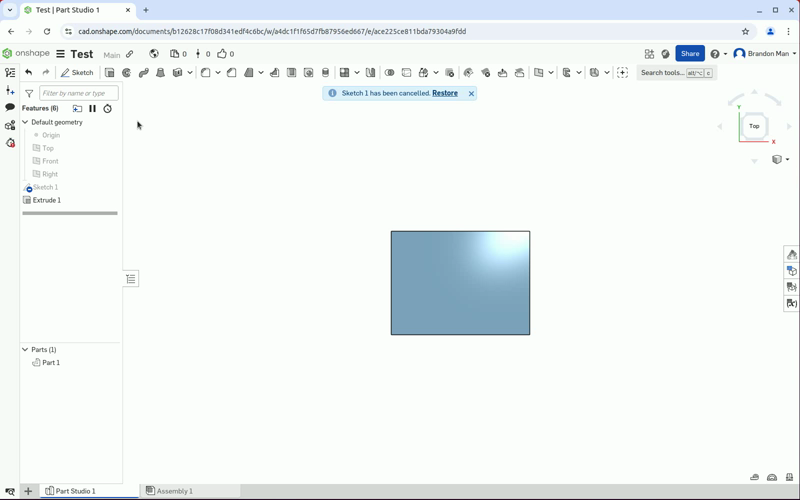
key(shift+h)
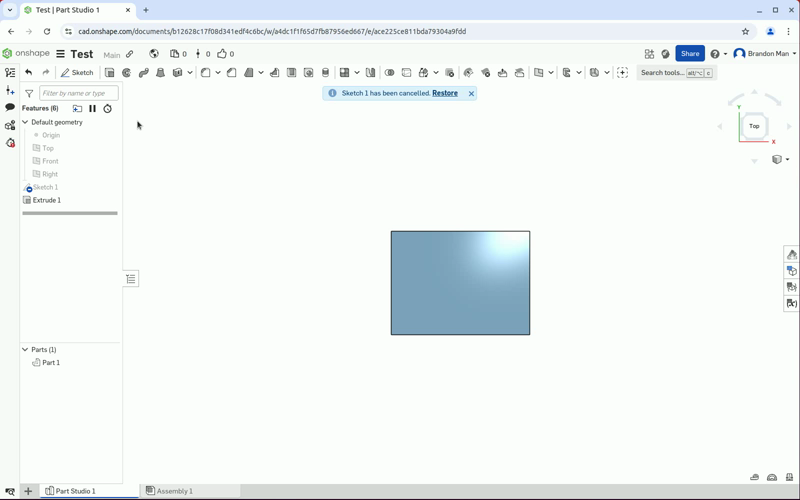
mouse_move(73, 189)
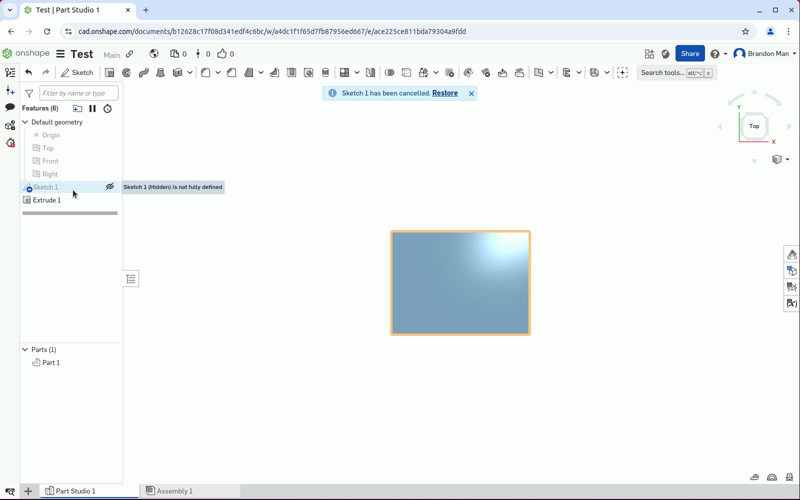
click(73, 189)
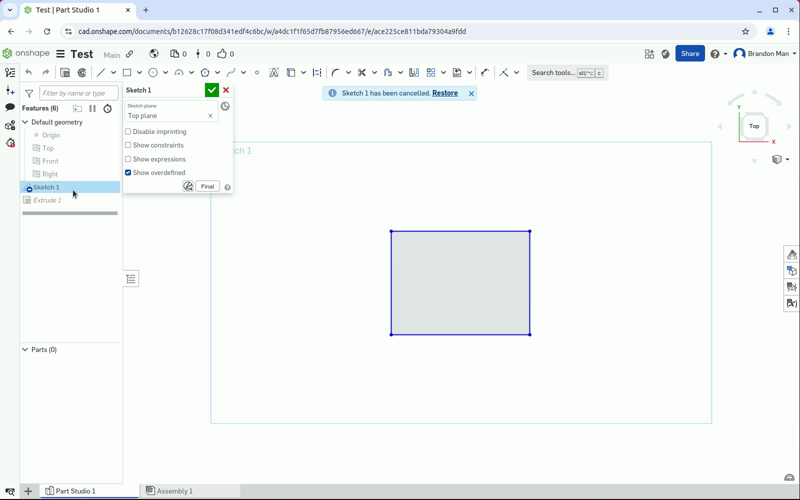
mouse_move(229, 92)
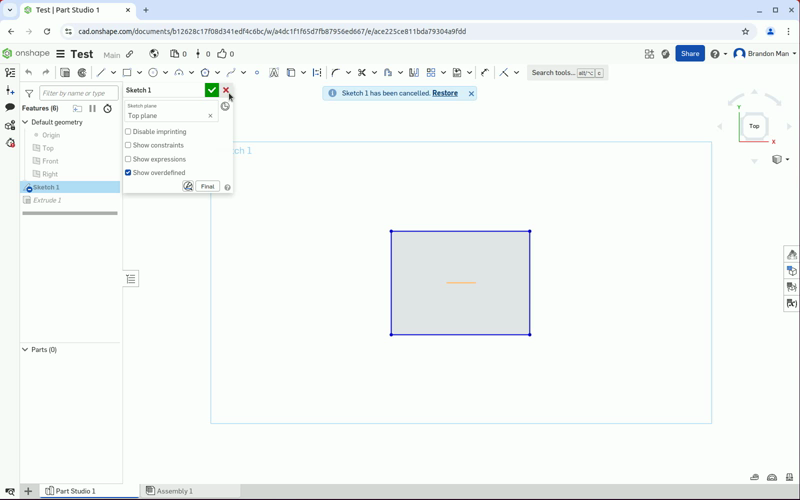
click(229, 92)
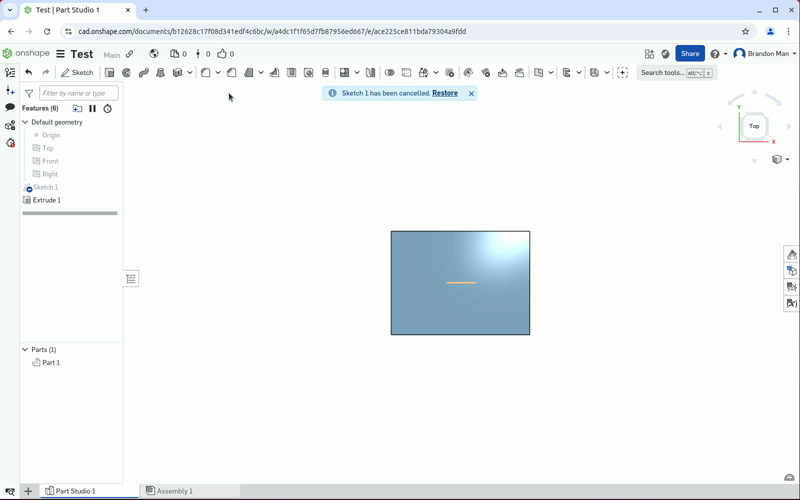
mouse_move(541, 75)
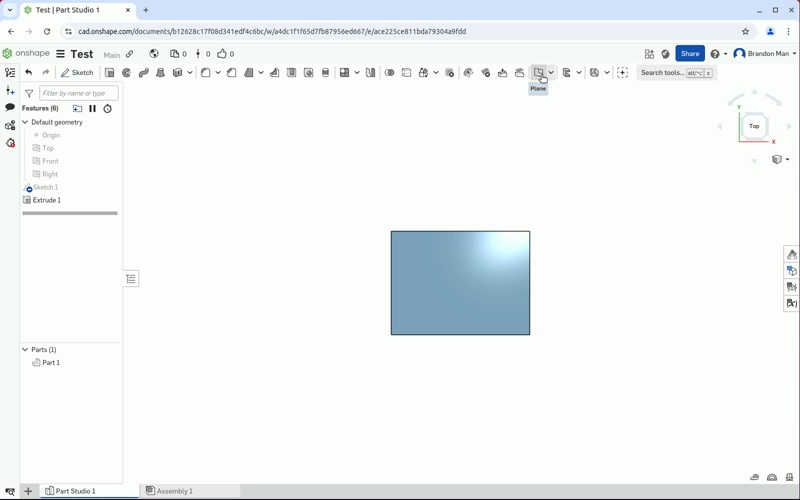
click(541, 75)
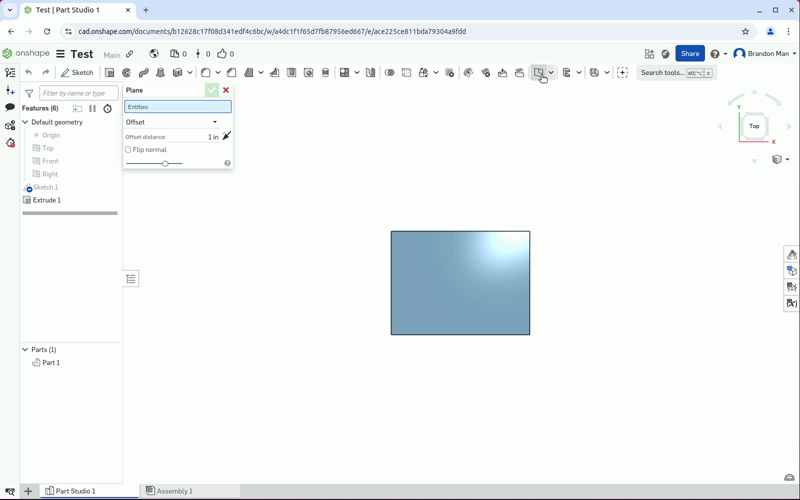
mouse_move(73, 150)
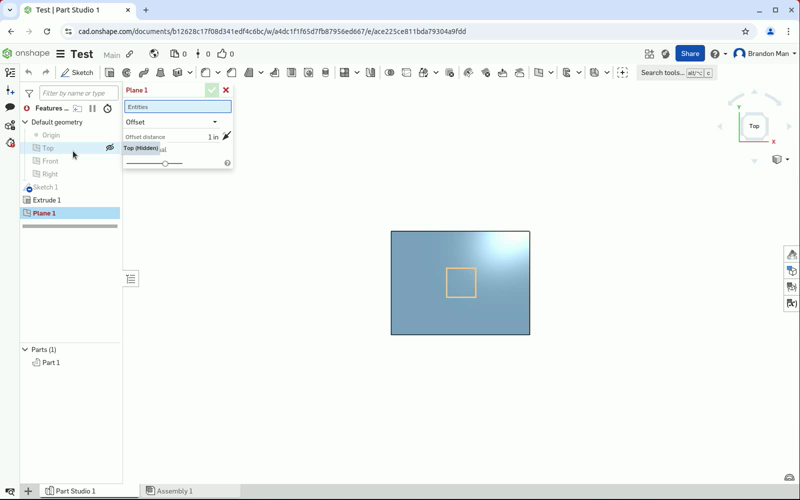
click(73, 150)
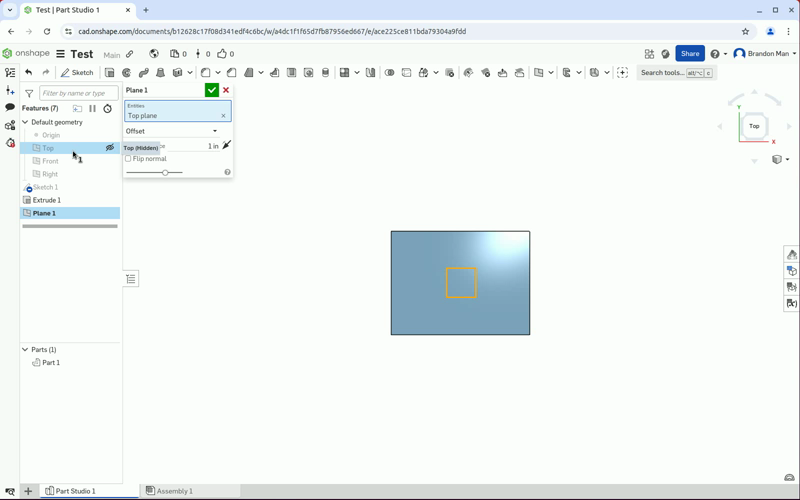
key(tab, 2)
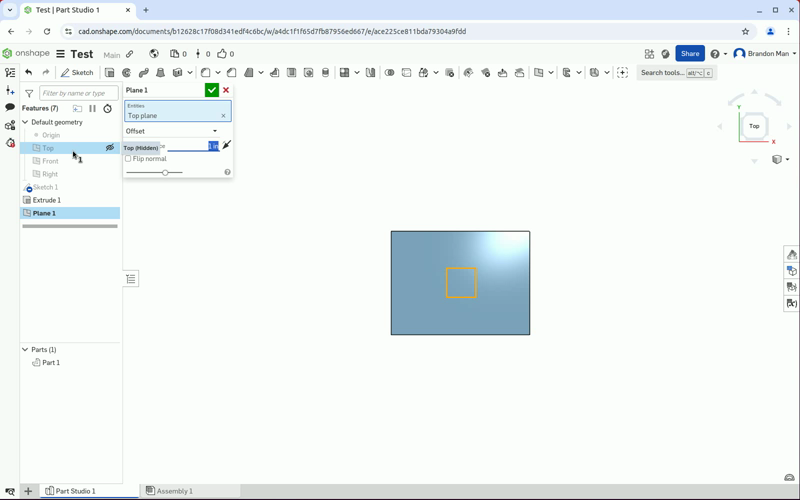
text(17.809)
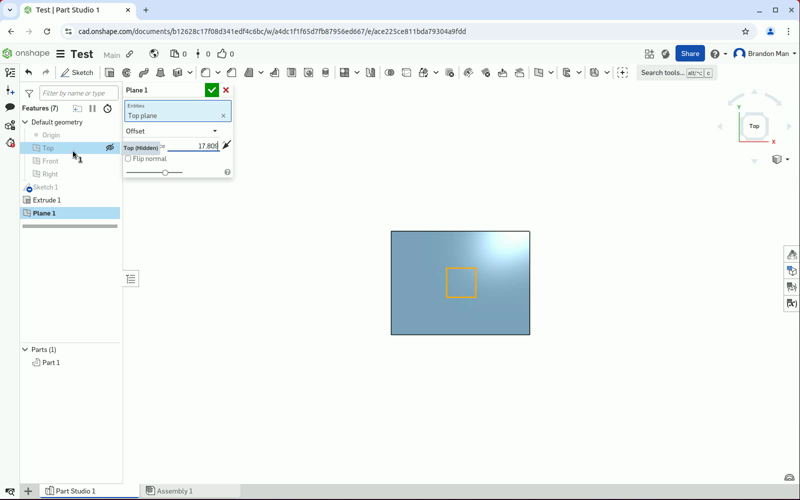
key(enter, 2)
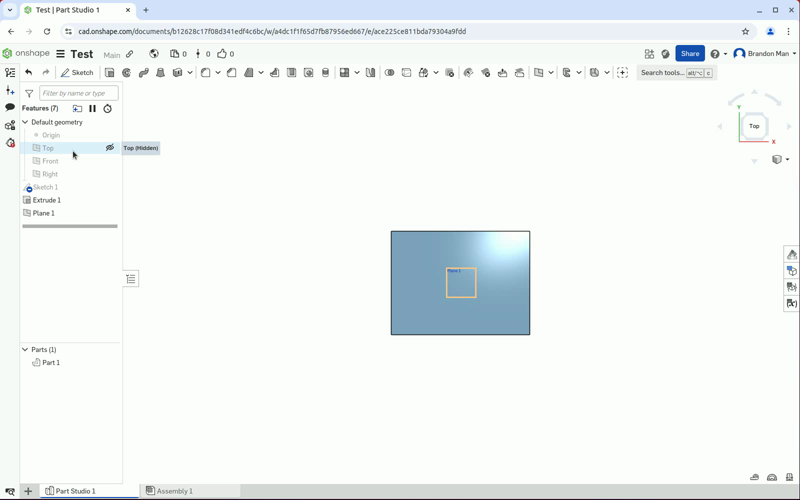
key(shift+s)
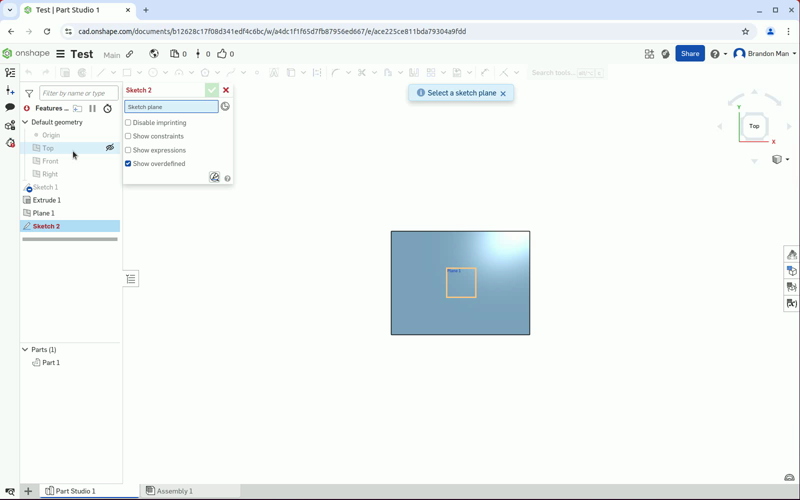
mouse_move(73, 215)
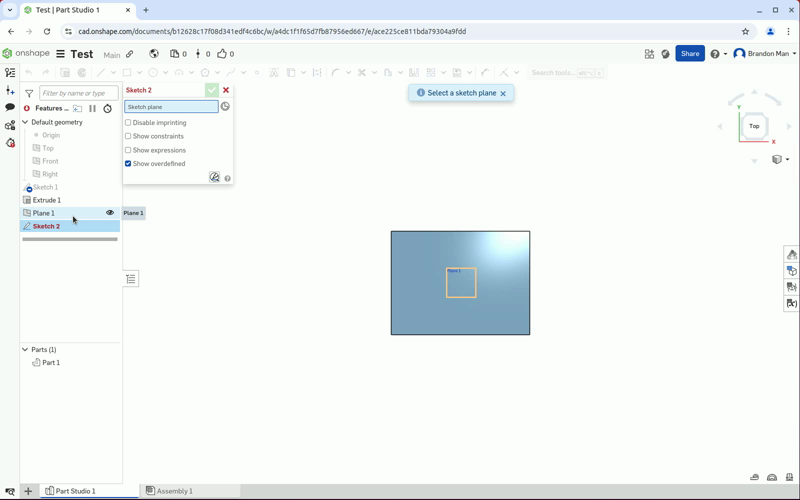
click(73, 215)
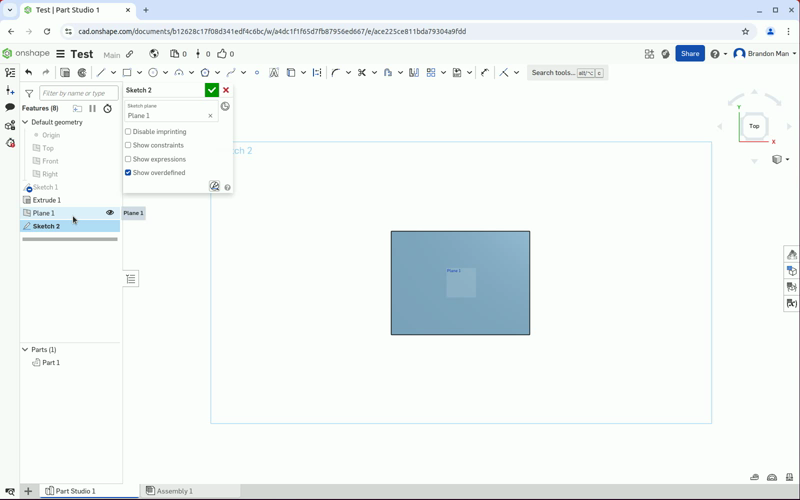
mouse_move(73, 352)
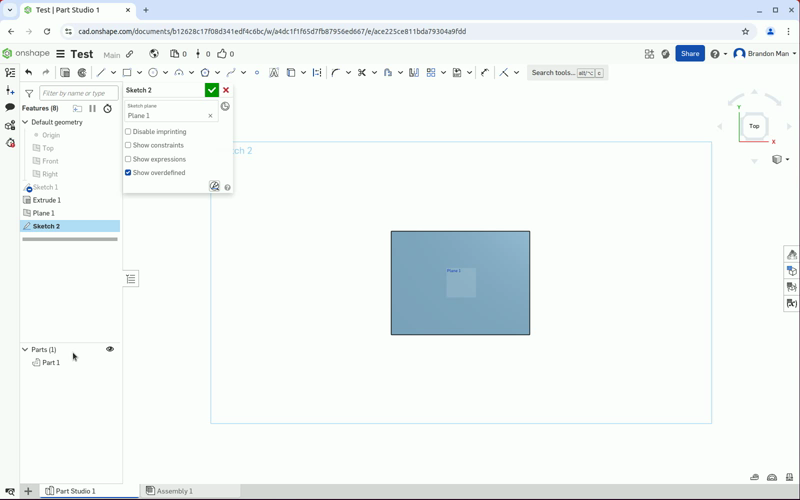
key(y)
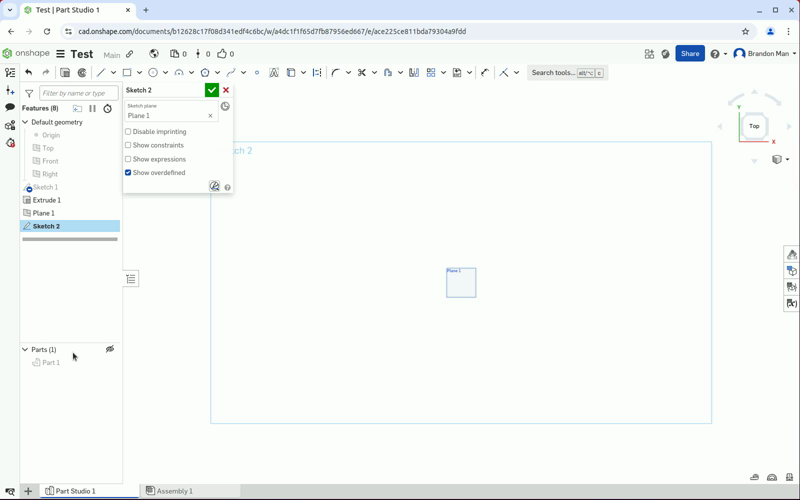
key(c)
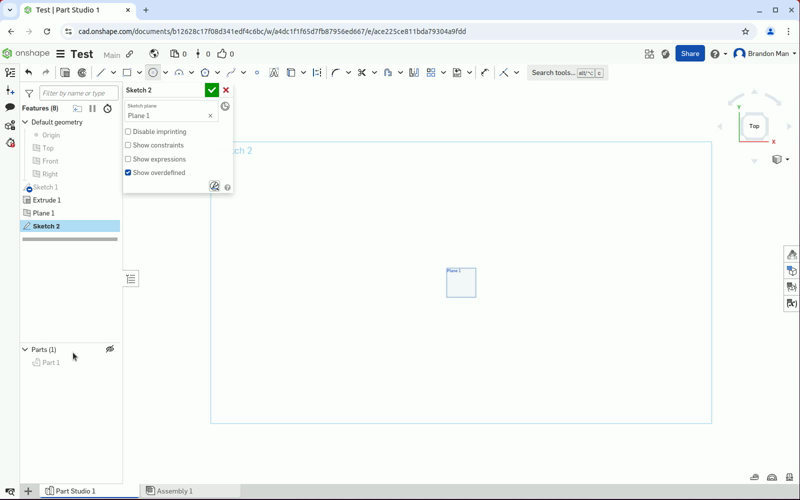
key_down(shift)
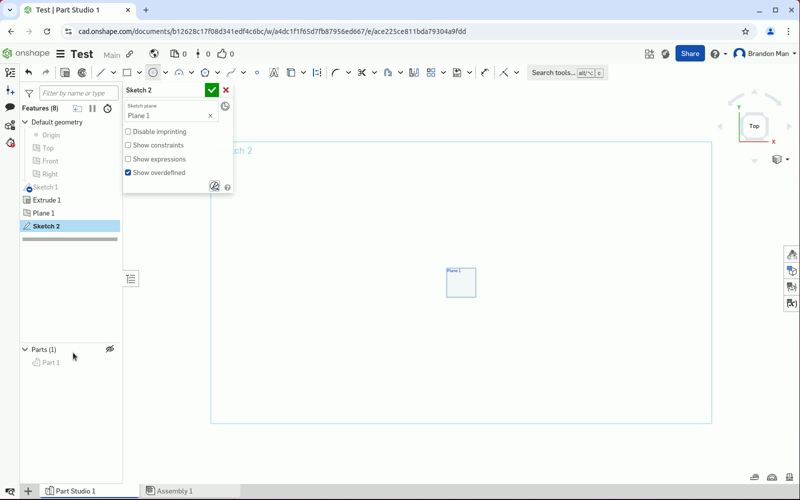
mouse_move(461, 282)
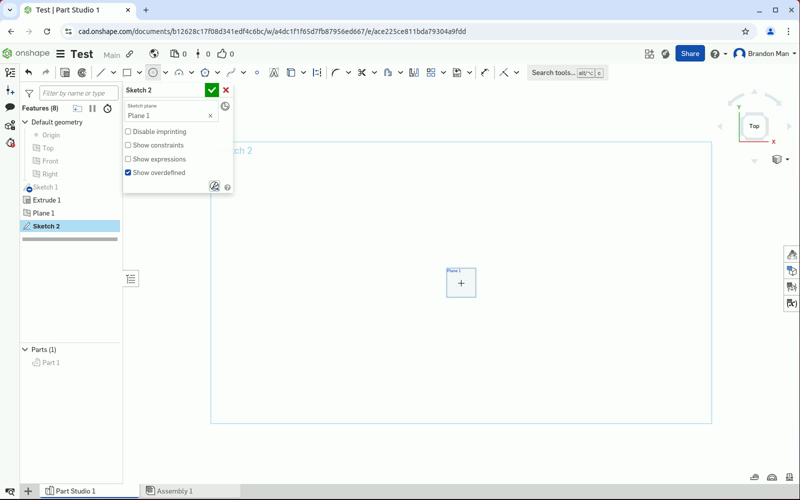
click(461, 282)
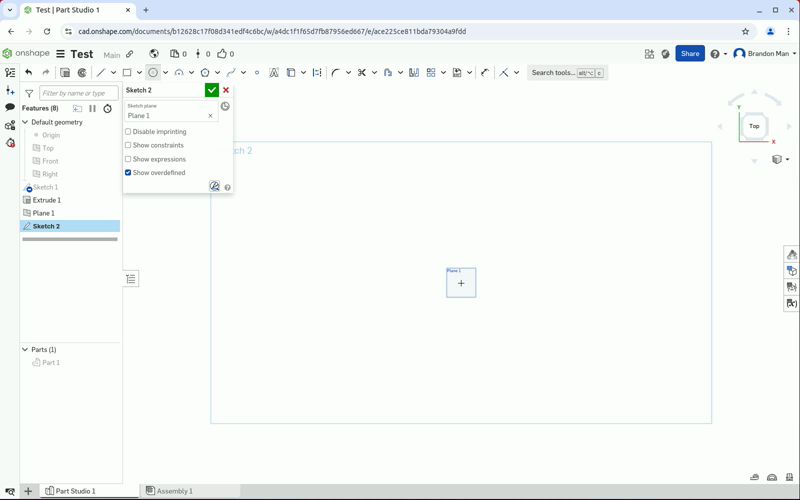
key_up(shift)
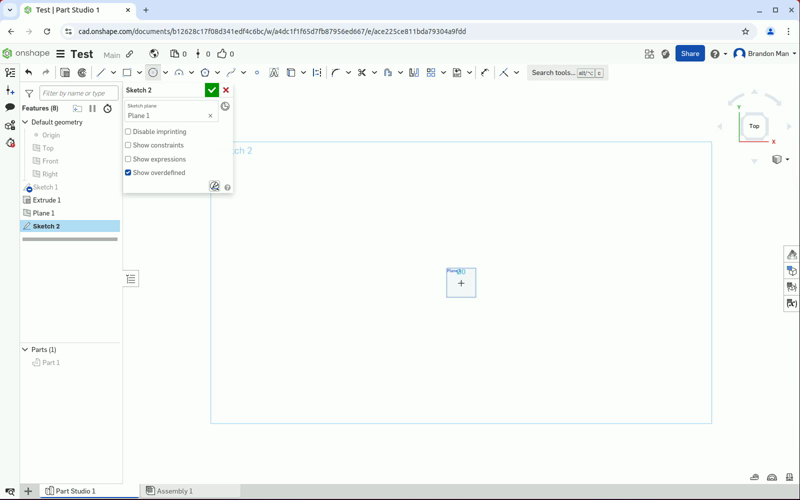
mouse_move(479, 282)
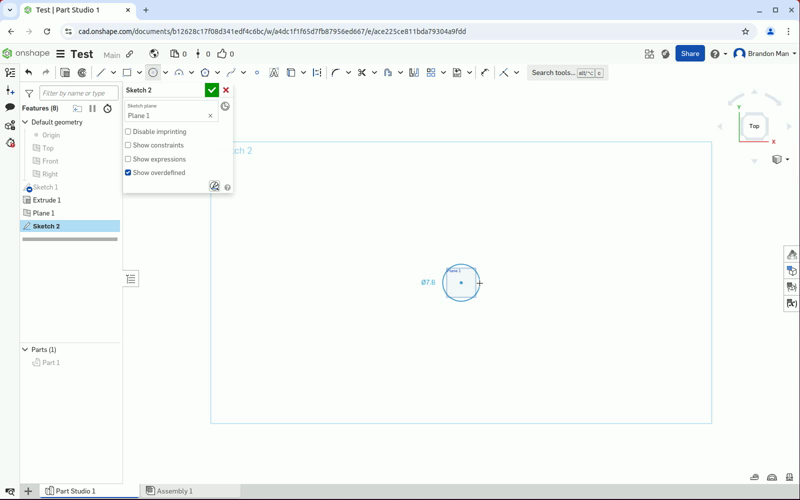
click(479, 282)
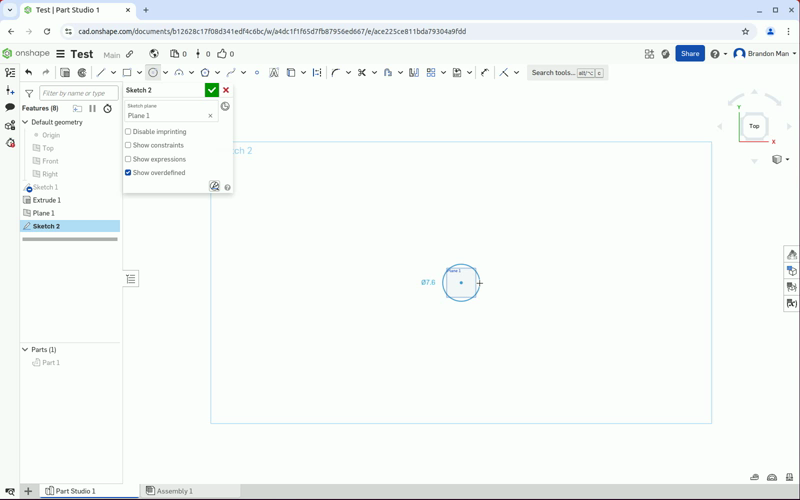
key(esc)
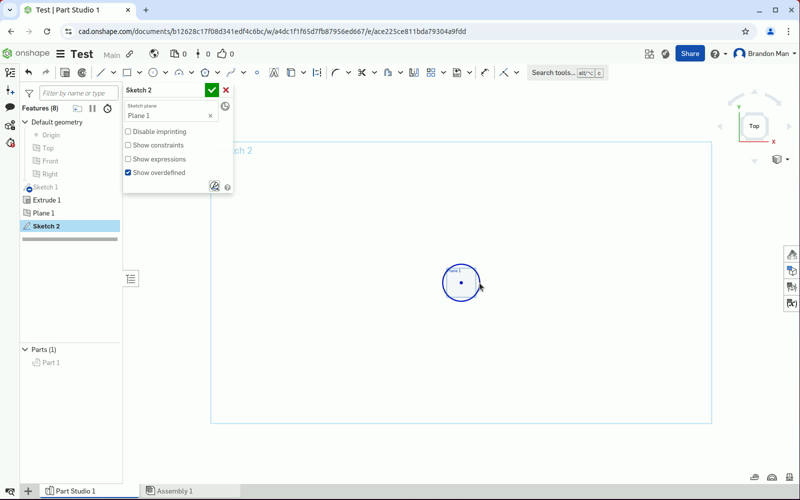
mouse_move(451, 273)
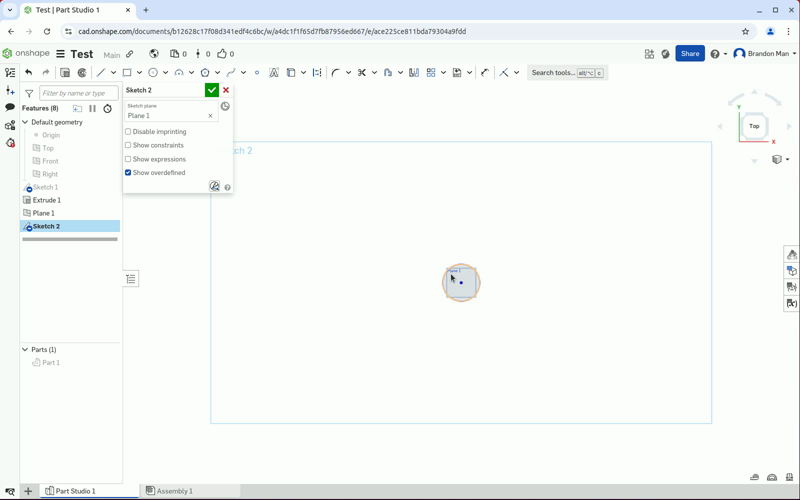
scroll(6)
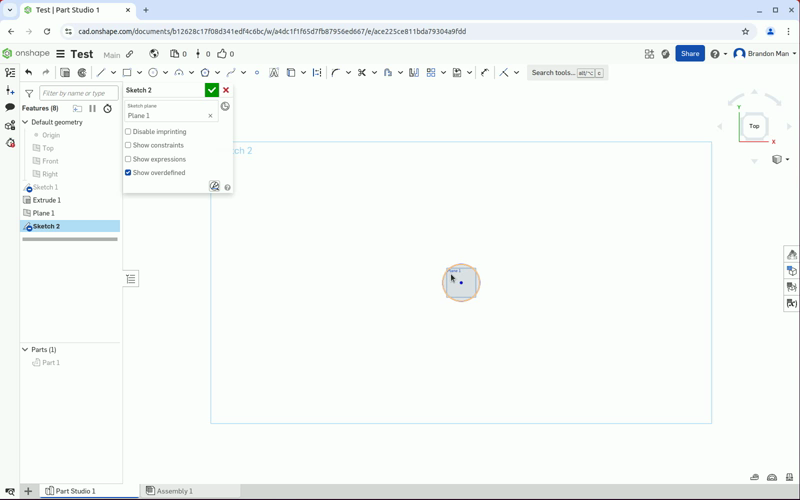
scroll(6)
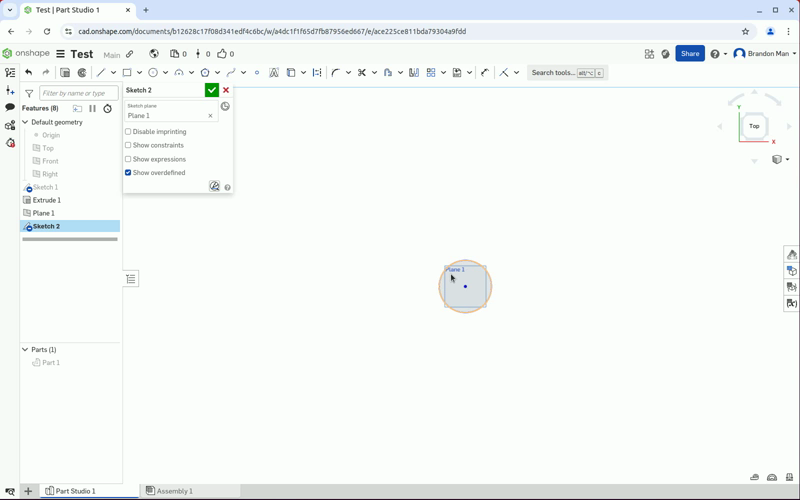
scroll(6)
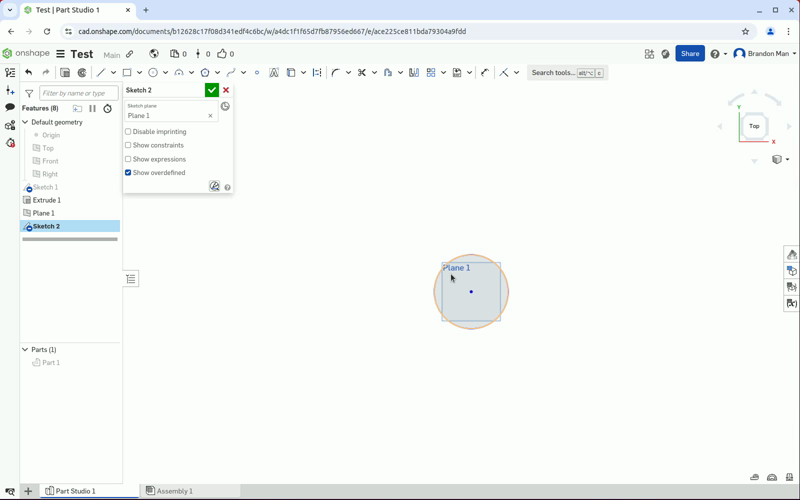
scroll(6)
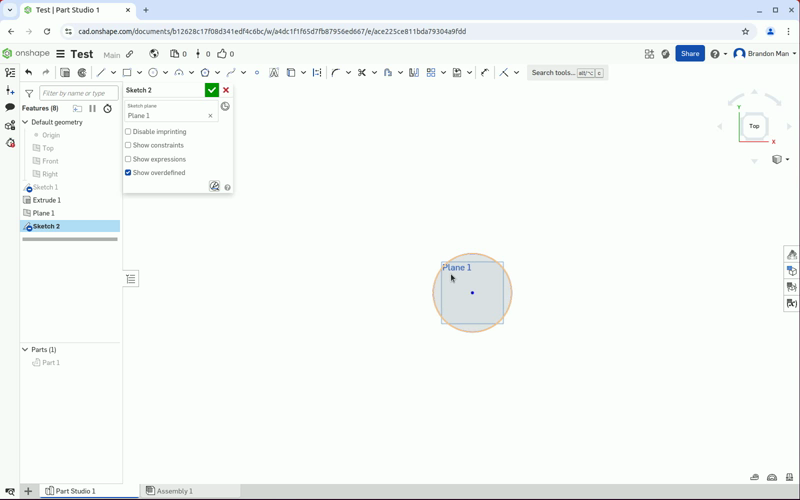
scroll(6)
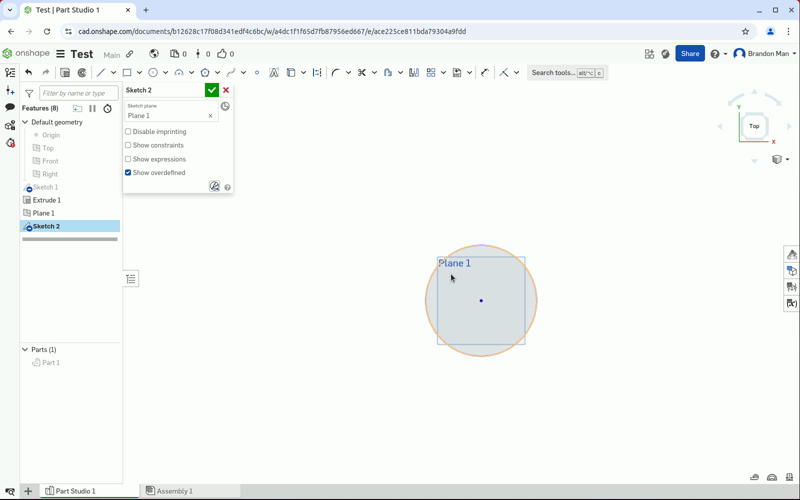
scroll(6)
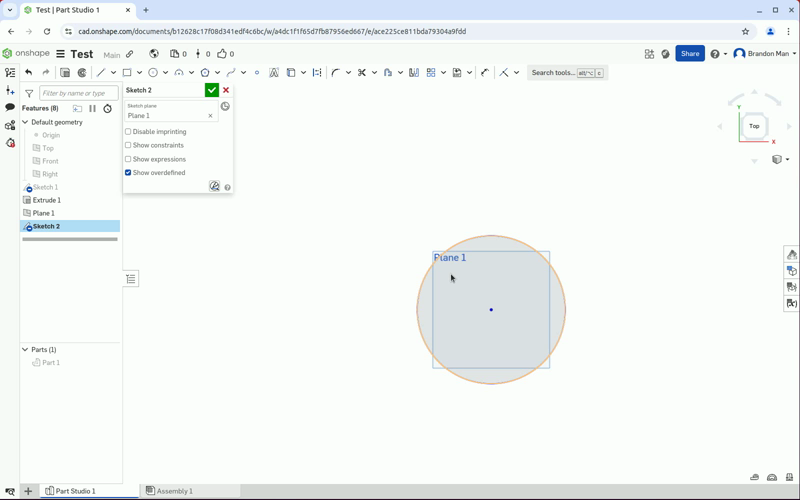
scroll(6)
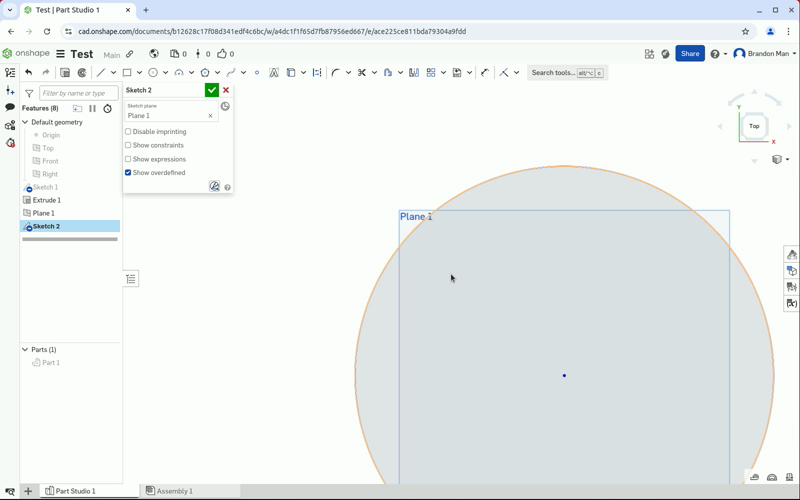
click(451, 273)
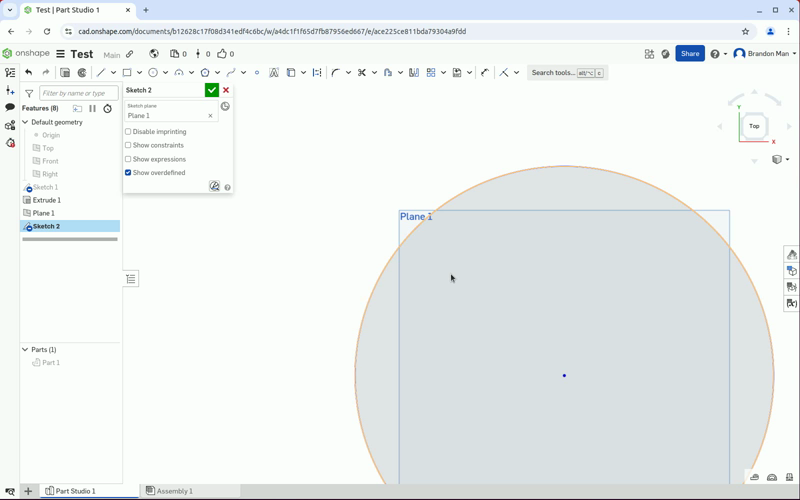
scroll(-6)
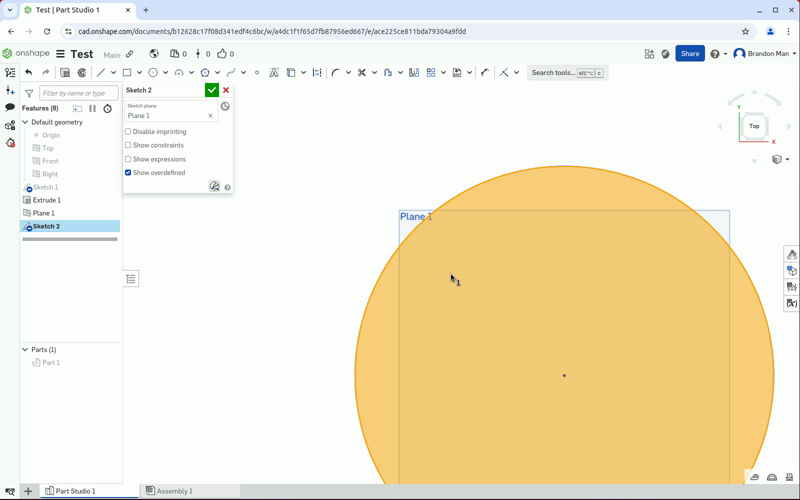
scroll(-6)
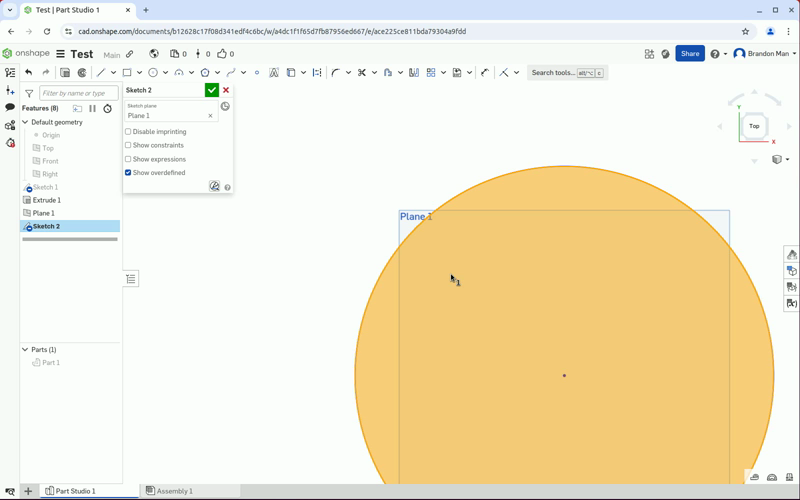
scroll(-6)
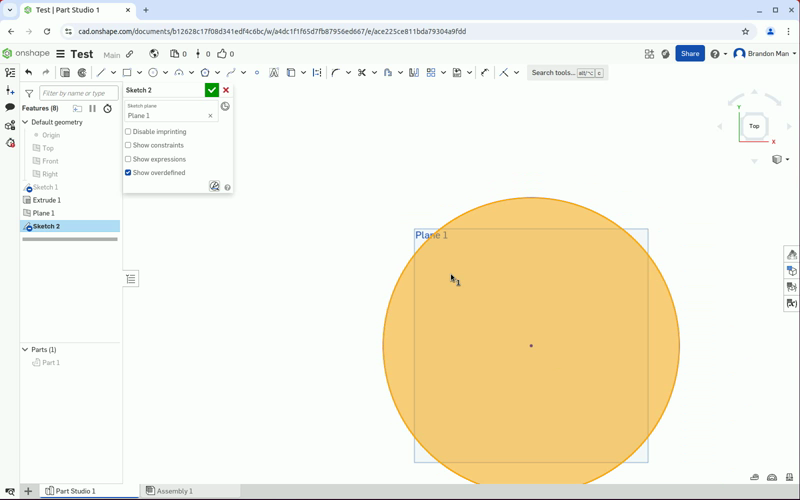
scroll(-6)
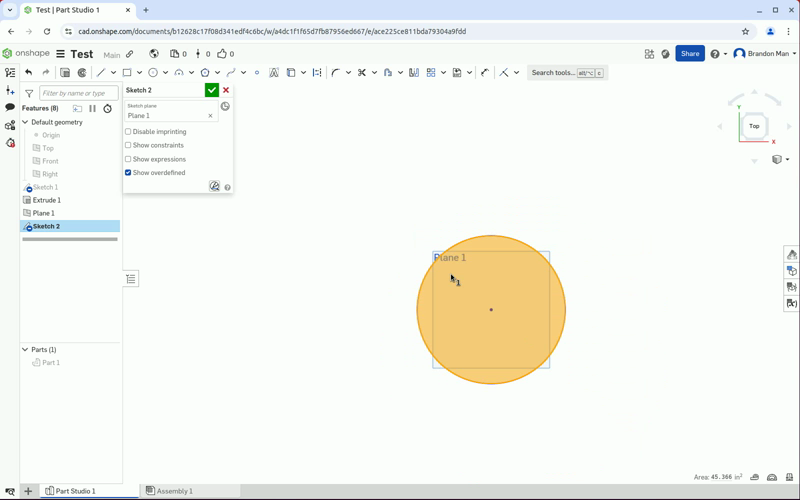
scroll(-6)
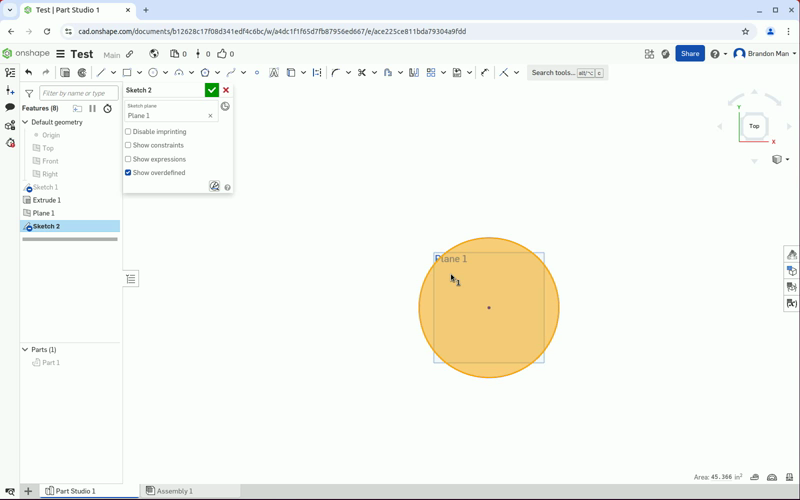
scroll(-6)
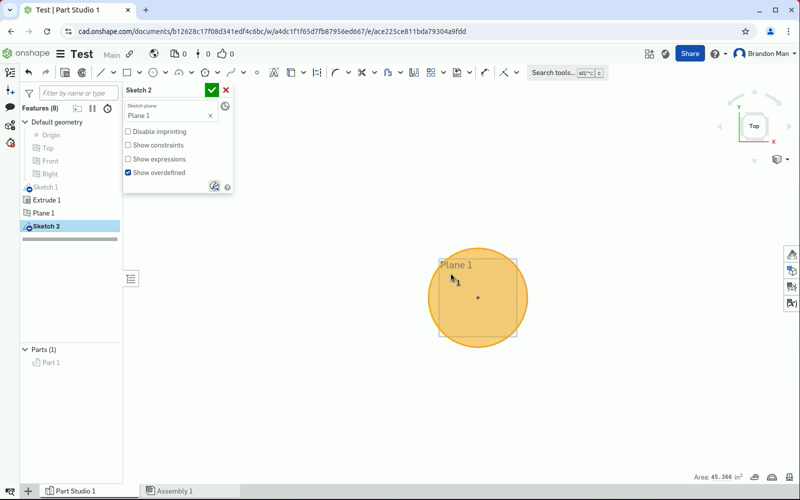
scroll(-6)
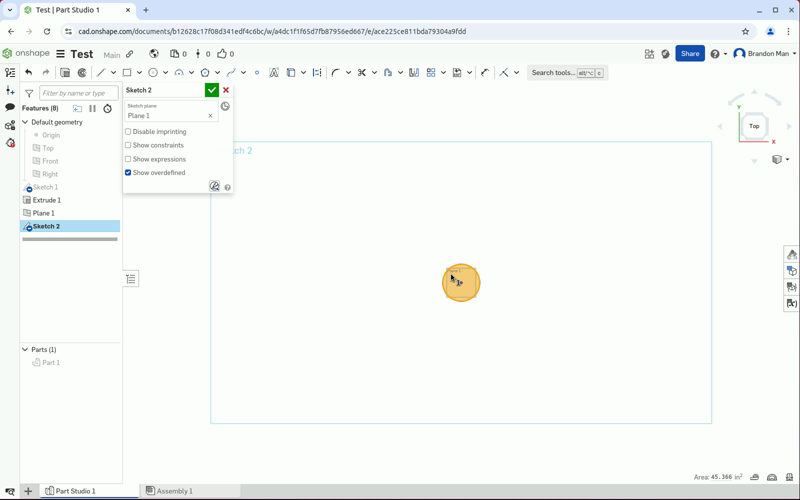
mouse_move(73, 352)
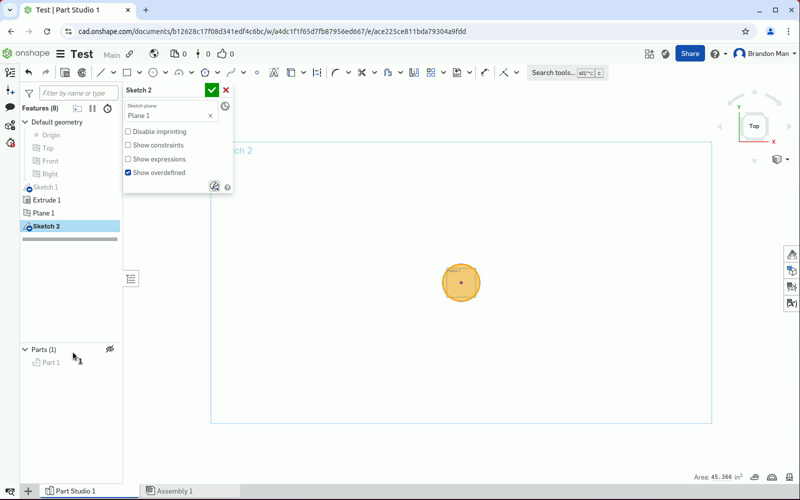
key(shift+y)
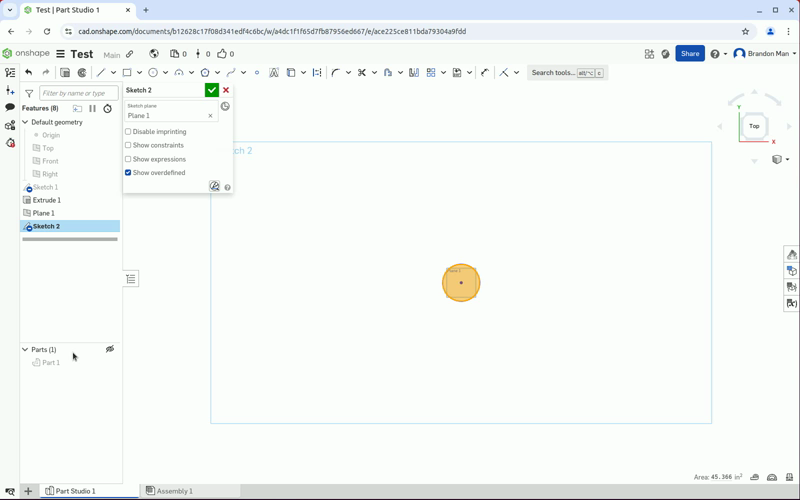
key(shift+e)
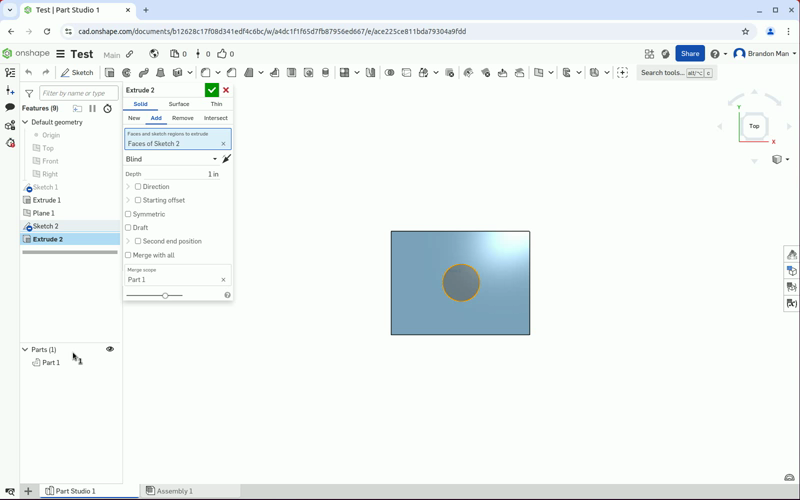
mouse_move(143, 106)
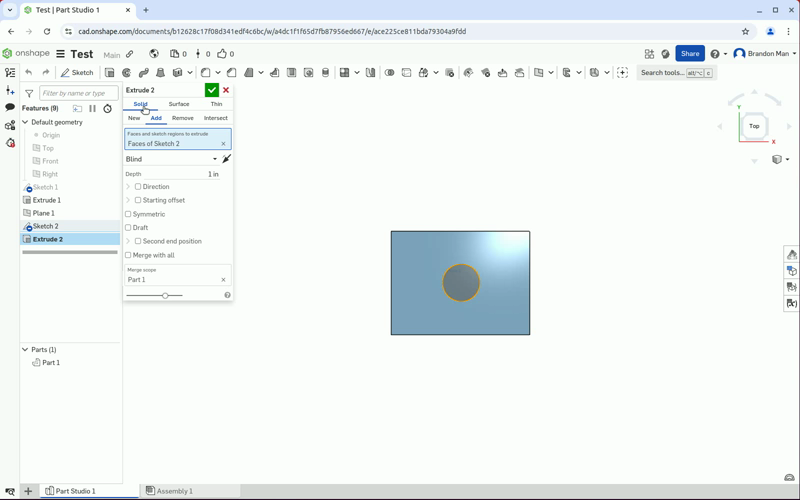
click(143, 106)
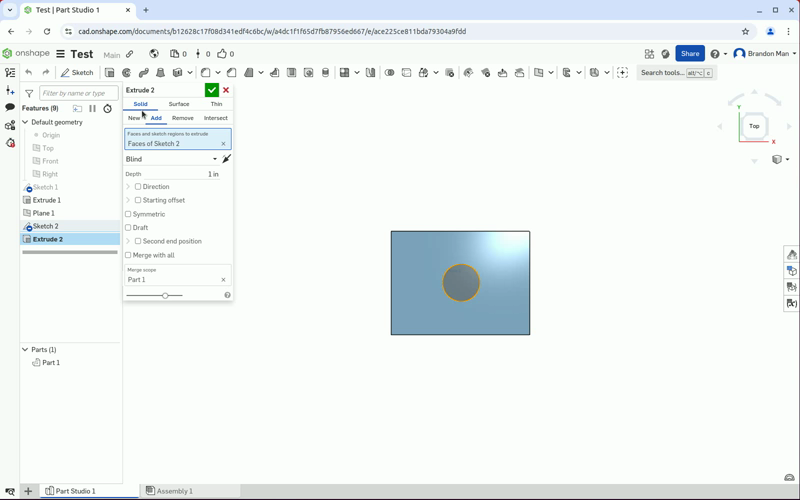
mouse_move(137, 120)
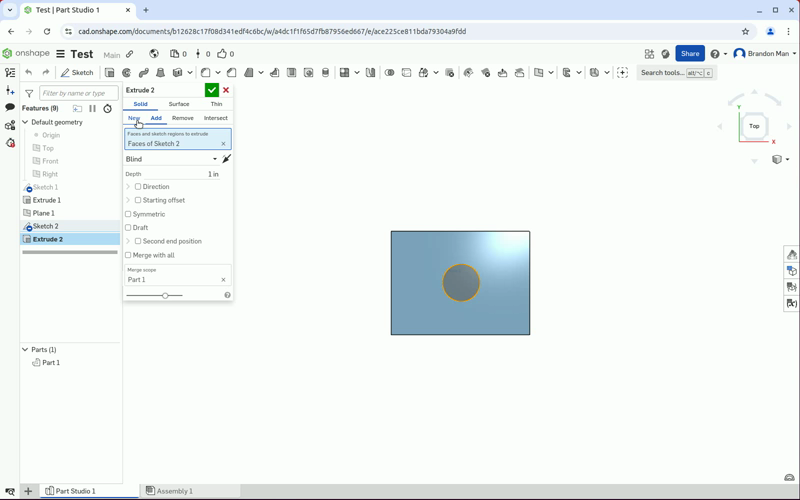
click(137, 120)
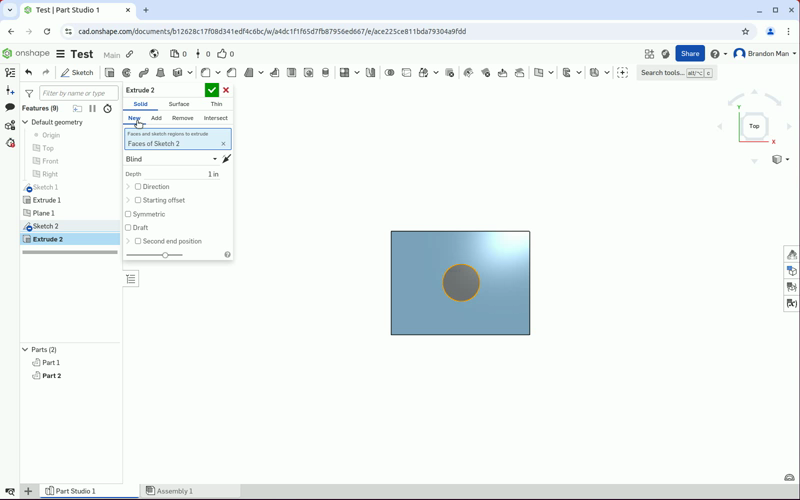
key(tab, 4)
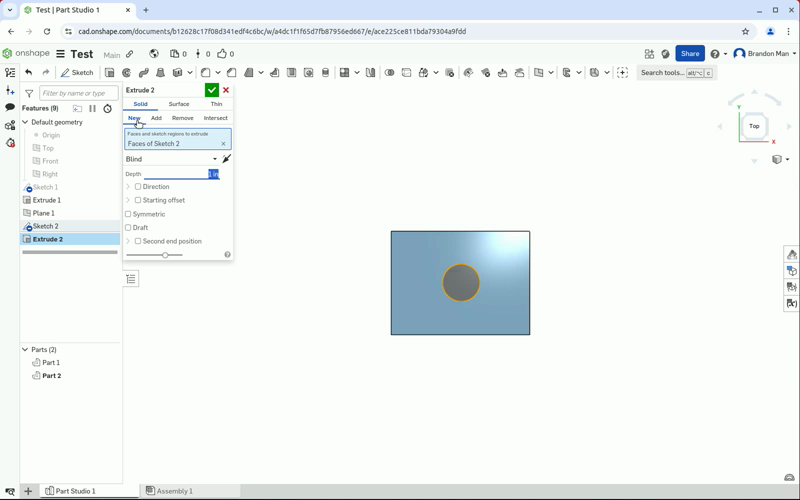
text(5.296)
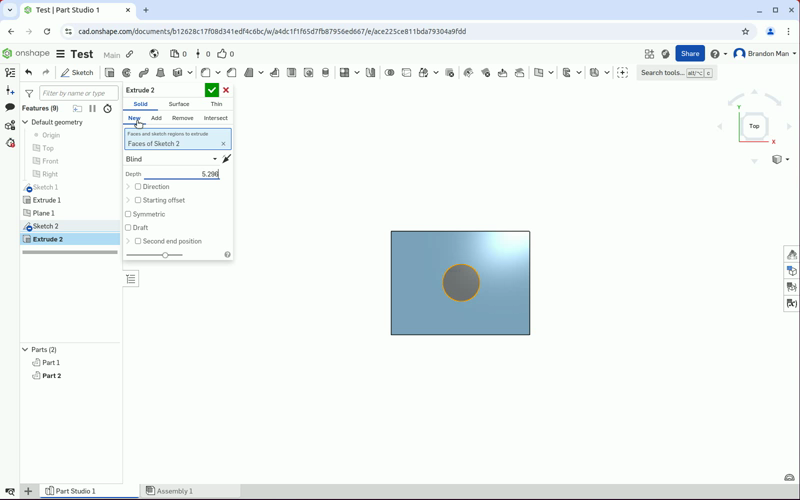
key(enter)
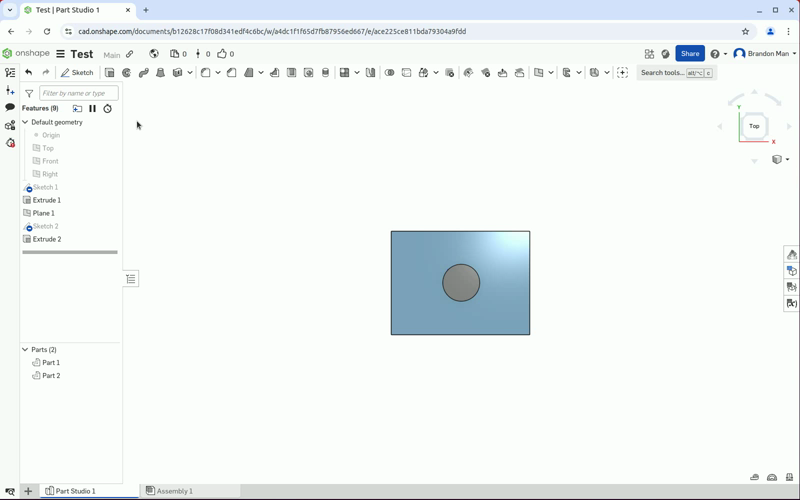
key(shift+h)
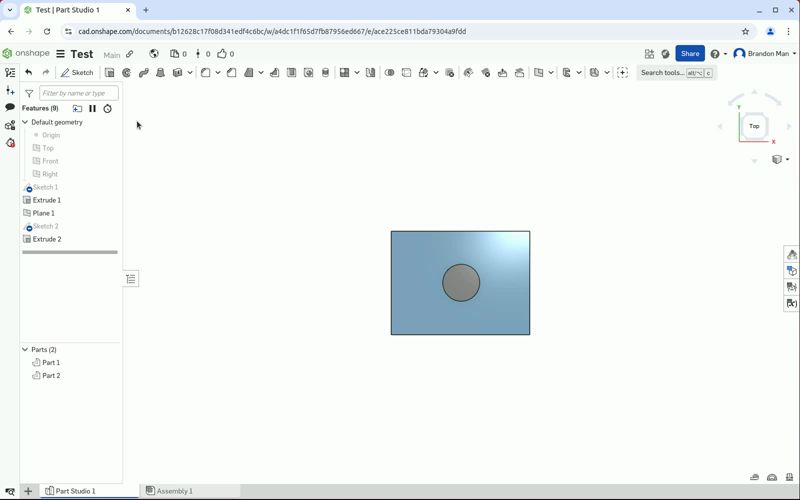
key(shift+h)
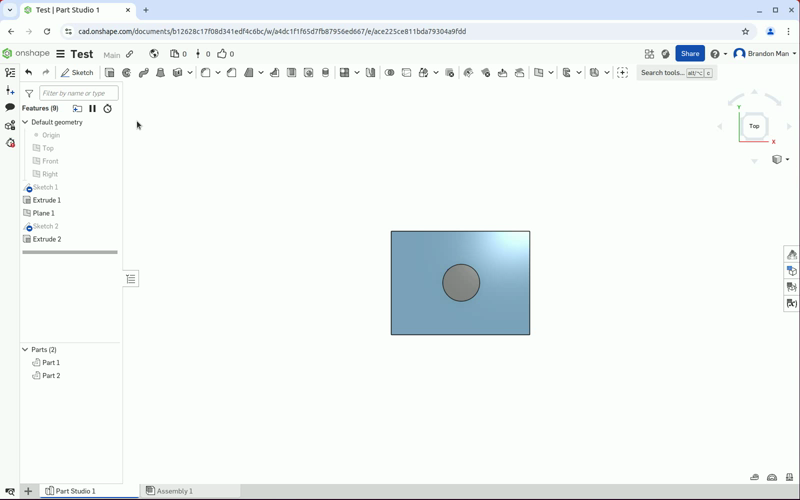
mouse_move(73, 189)
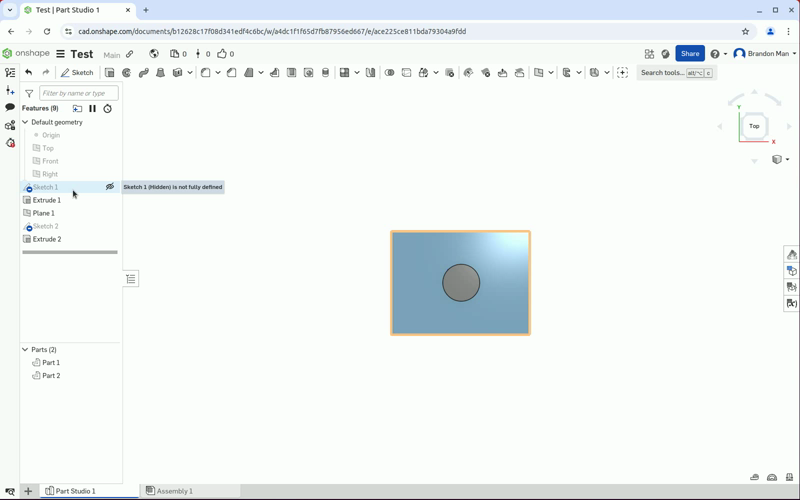
click(73, 189)
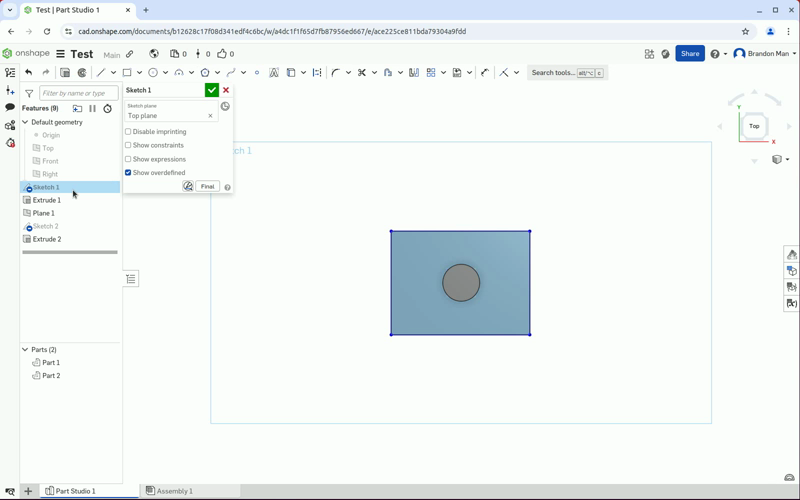
mouse_move(229, 92)
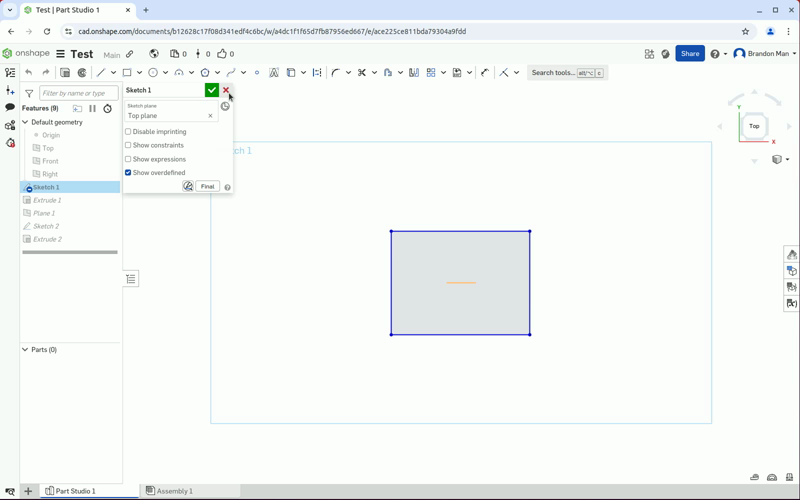
click(229, 92)
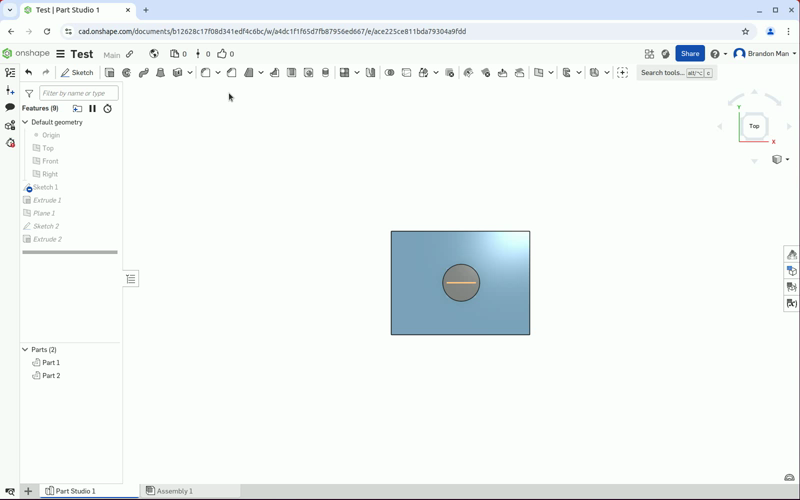
mouse_move(73, 352)
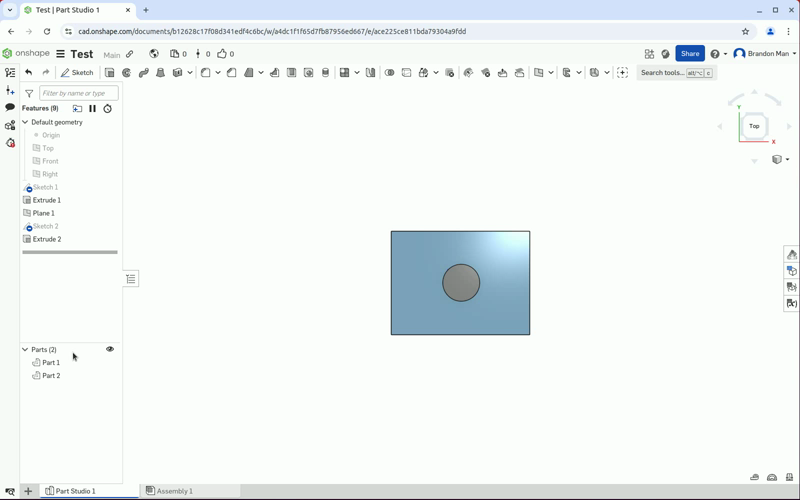
key(y)
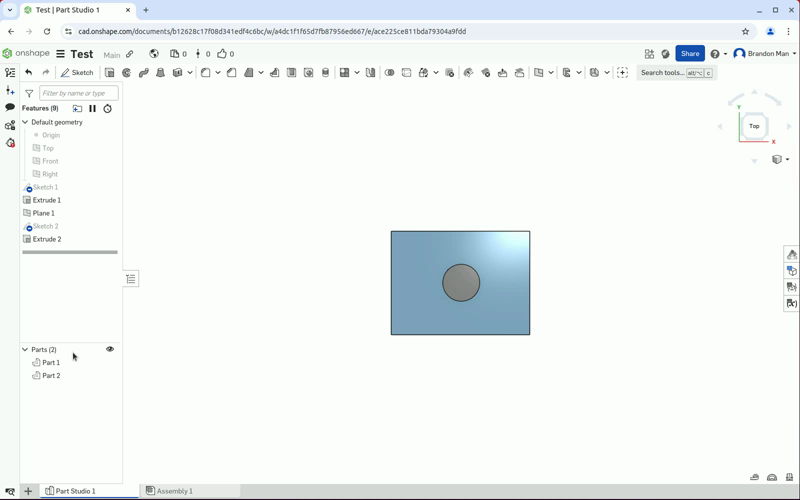
key(shift+p)
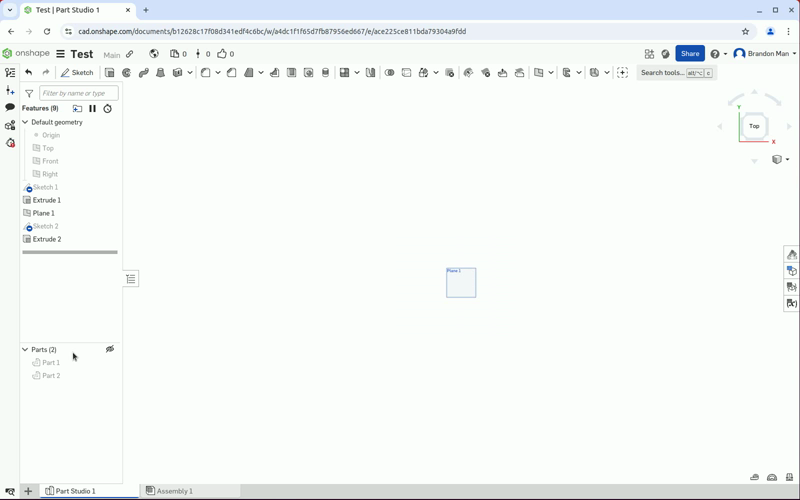
key(space)
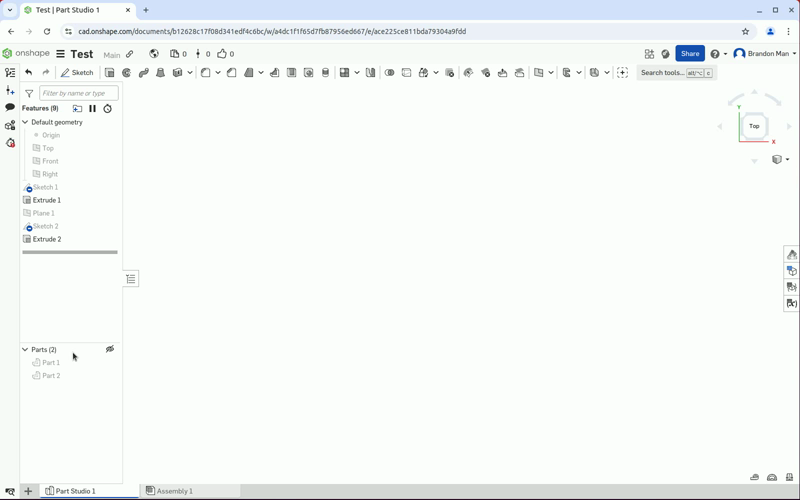
key_down(shift)
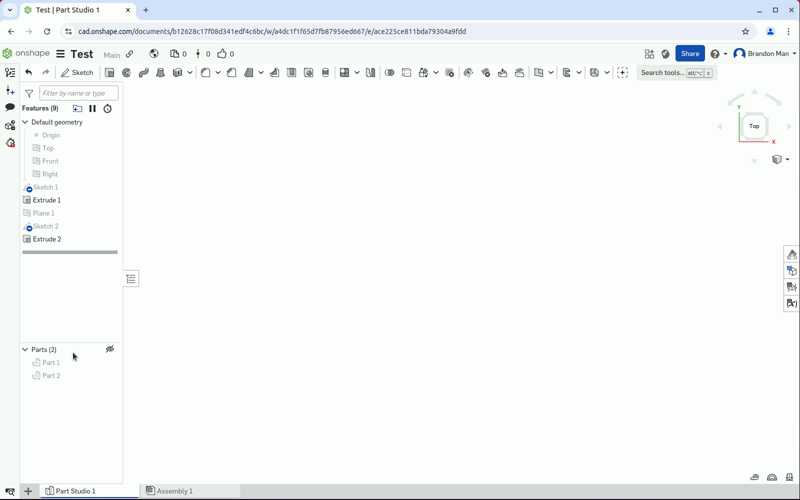
key(up)
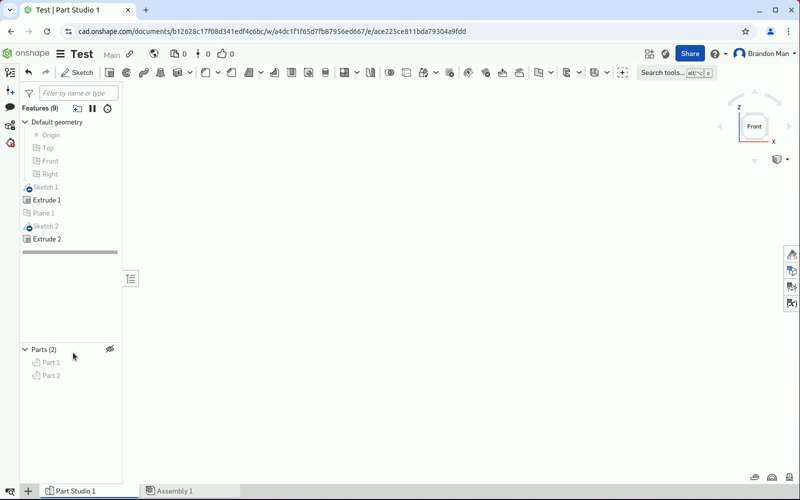
key_up(shift)
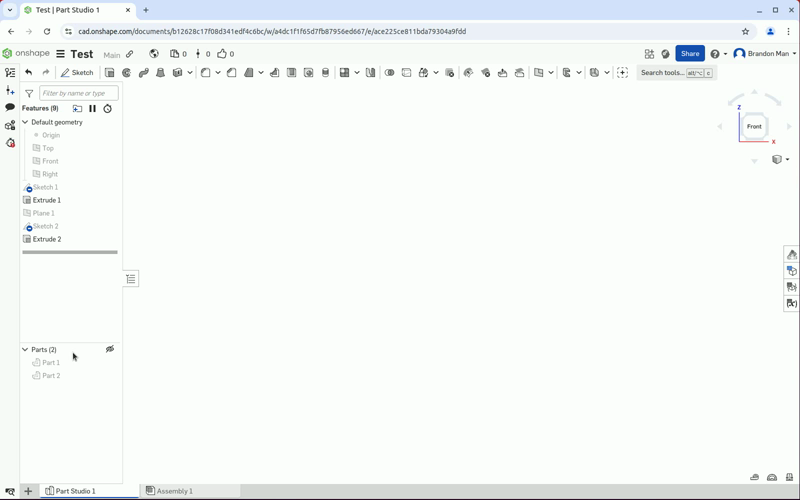
mouse_move(73, 352)
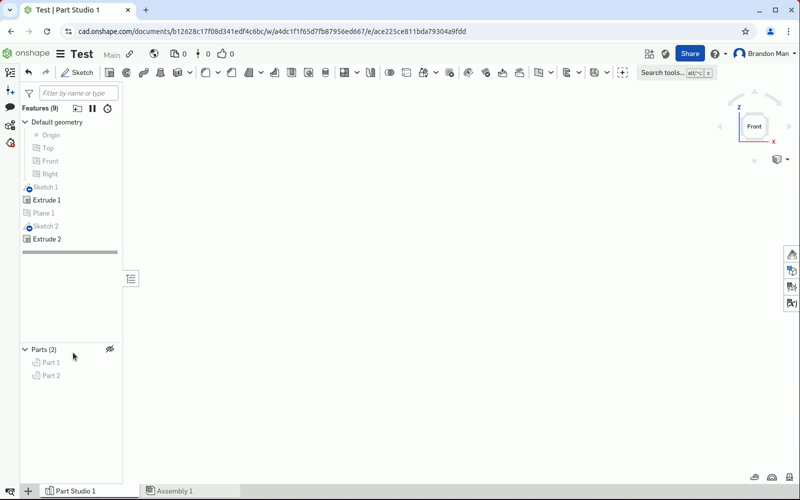
key(shift+y)
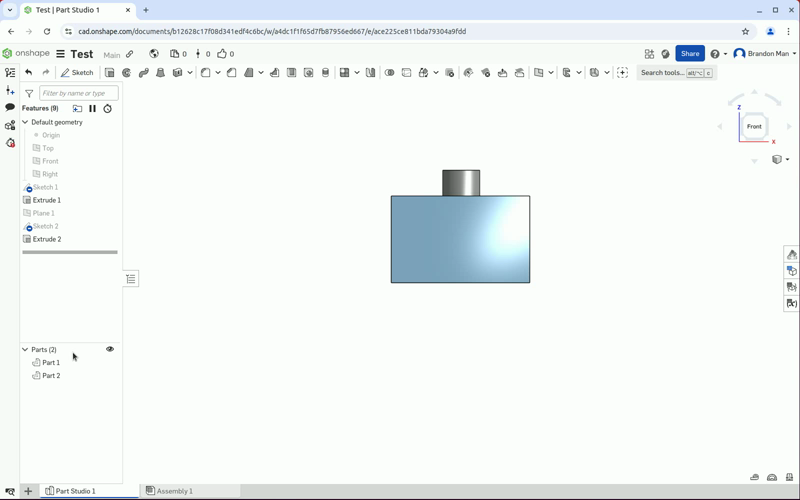
mouse_move(541, 75)
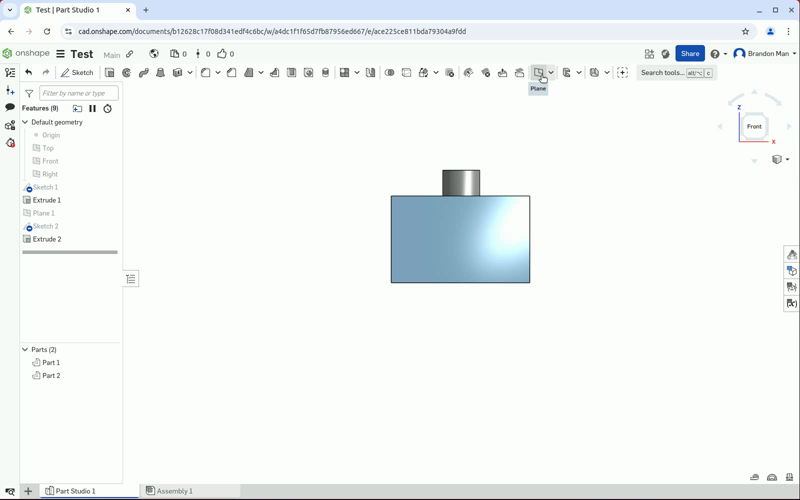
click(541, 75)
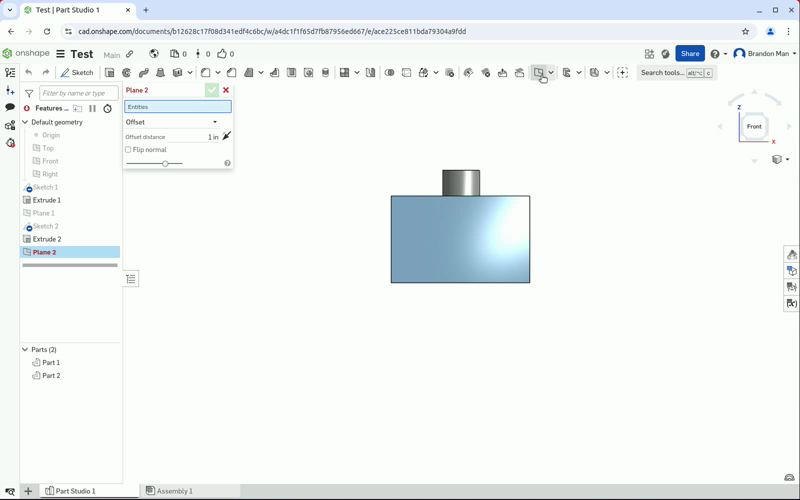
mouse_move(73, 163)
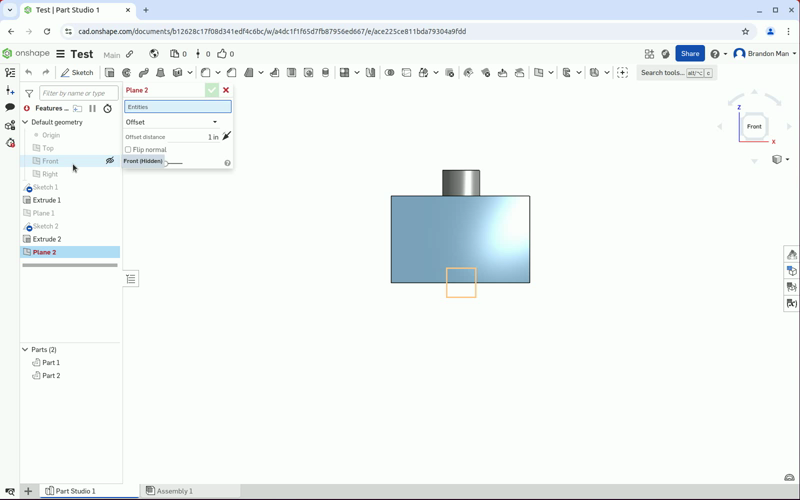
click(73, 163)
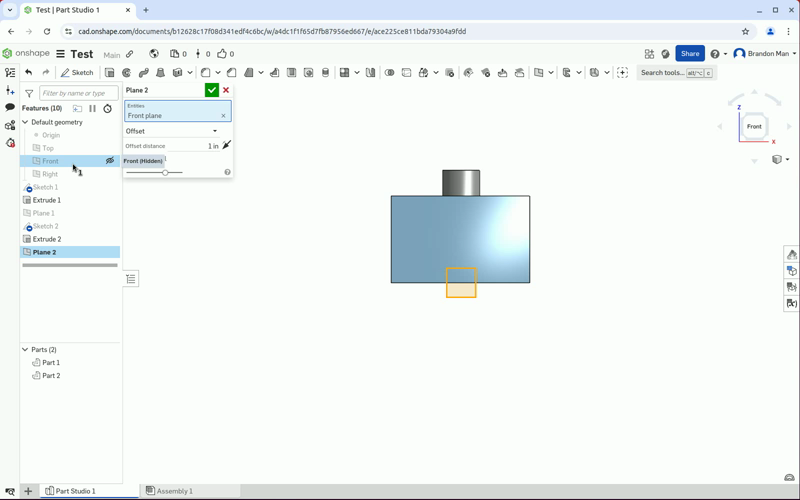
key(tab, 2)
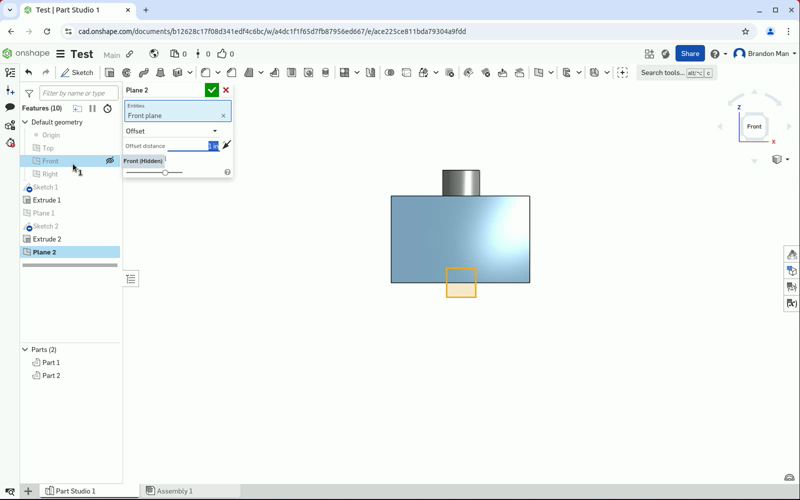
text(10.599)
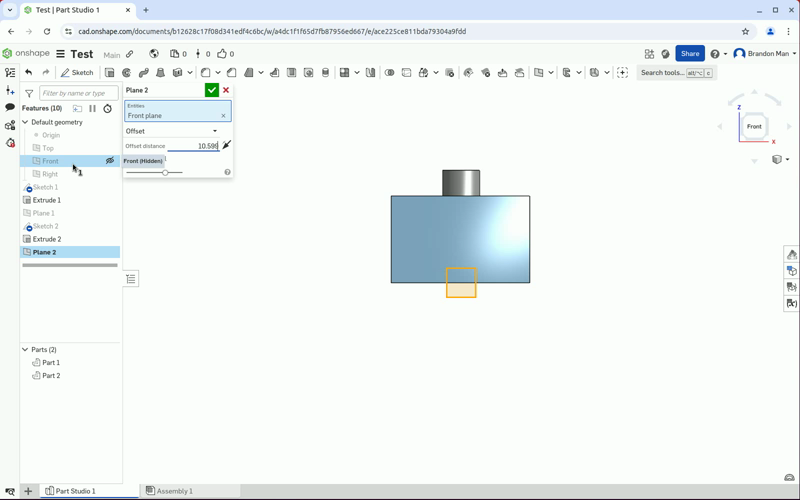
key(enter, 2)
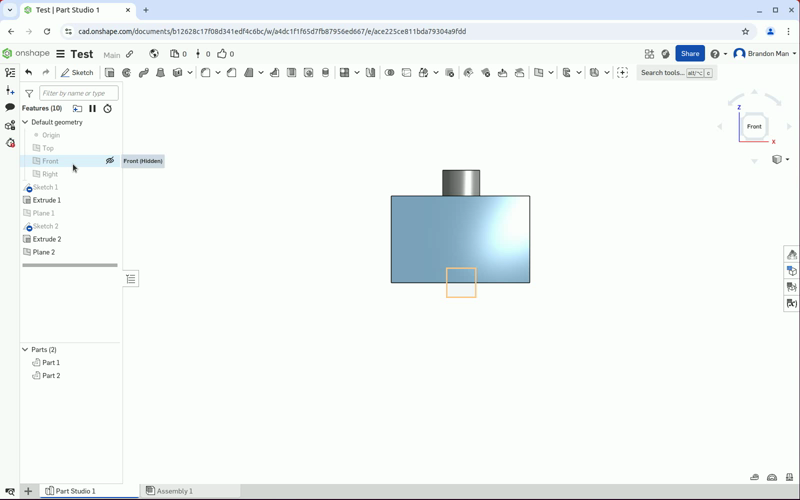
key(shift+s)
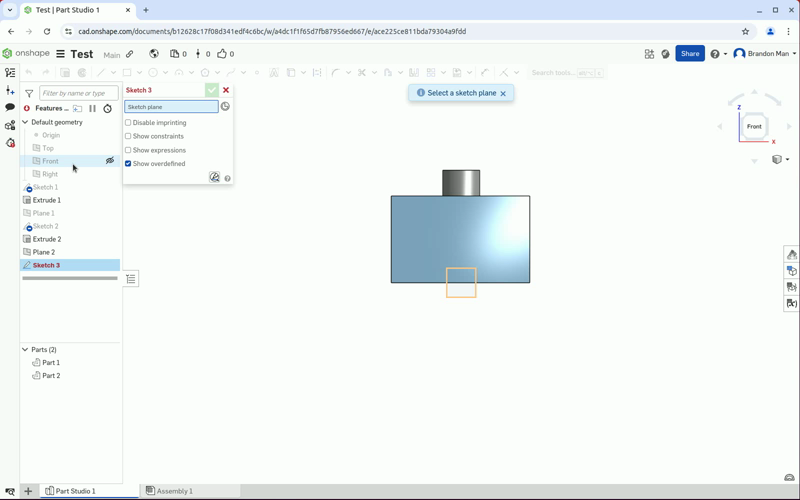
mouse_move(73, 254)
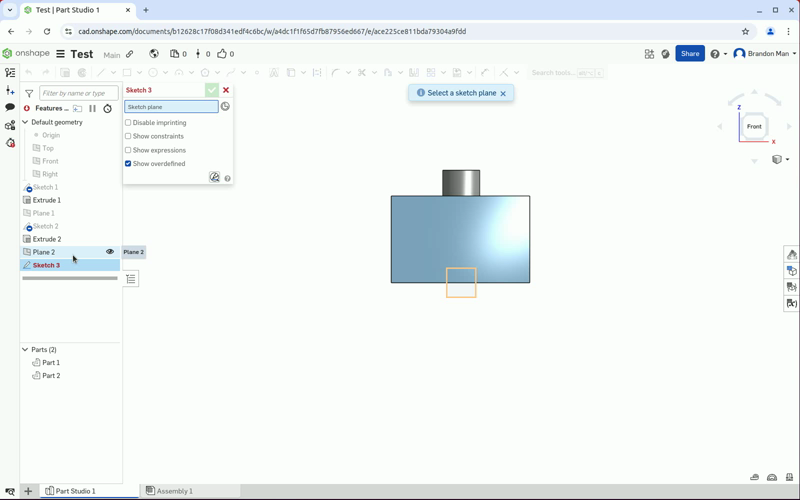
click(73, 254)
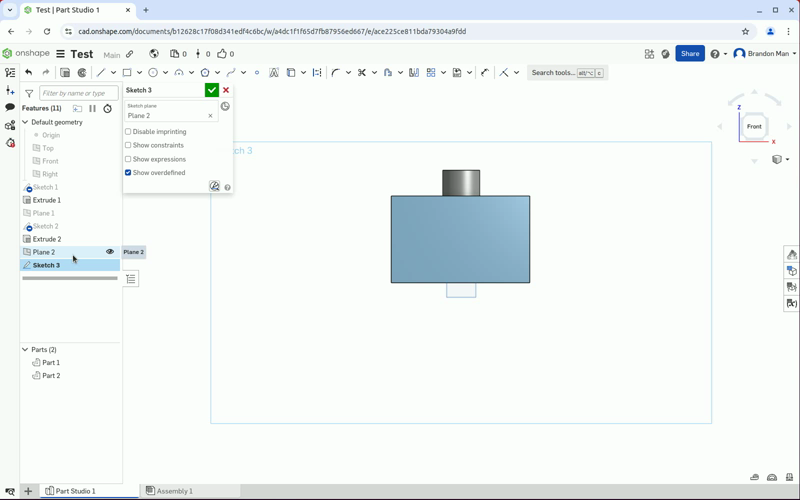
mouse_move(73, 352)
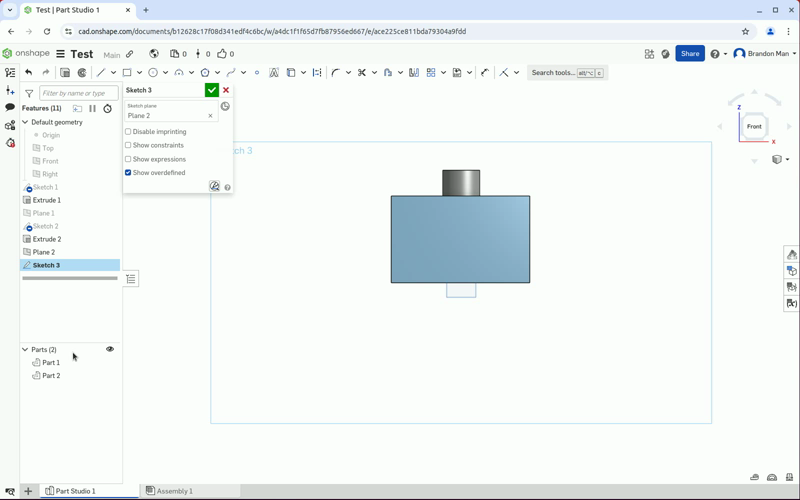
key(y)
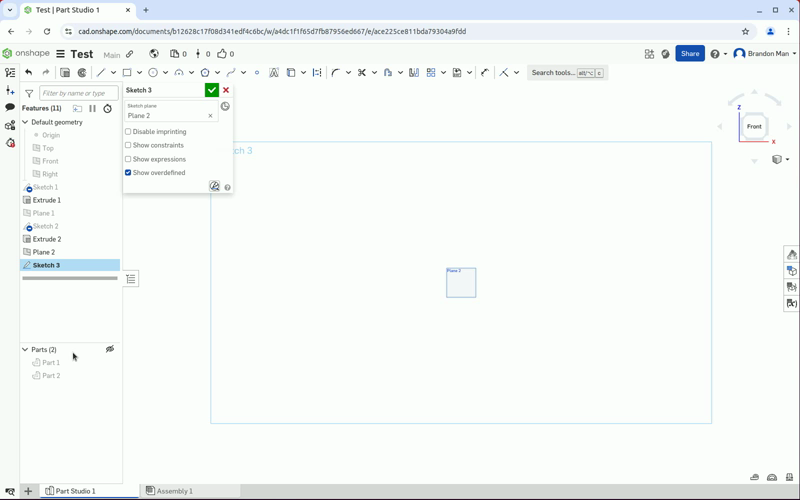
key(l)
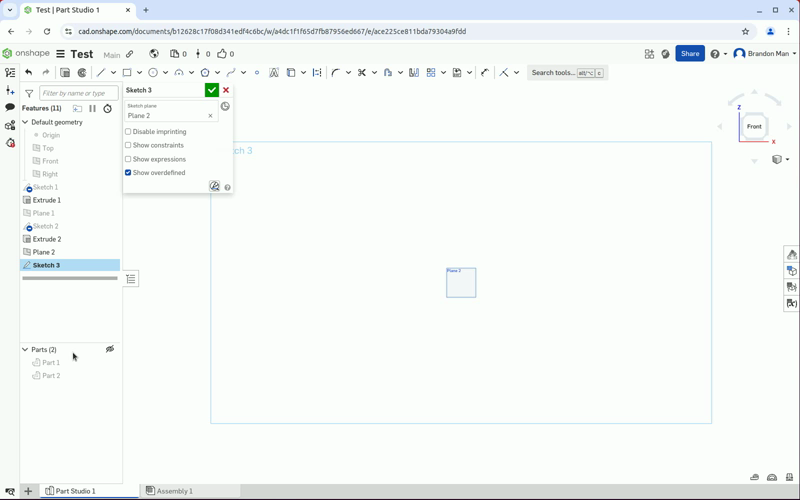
key_down(shift)
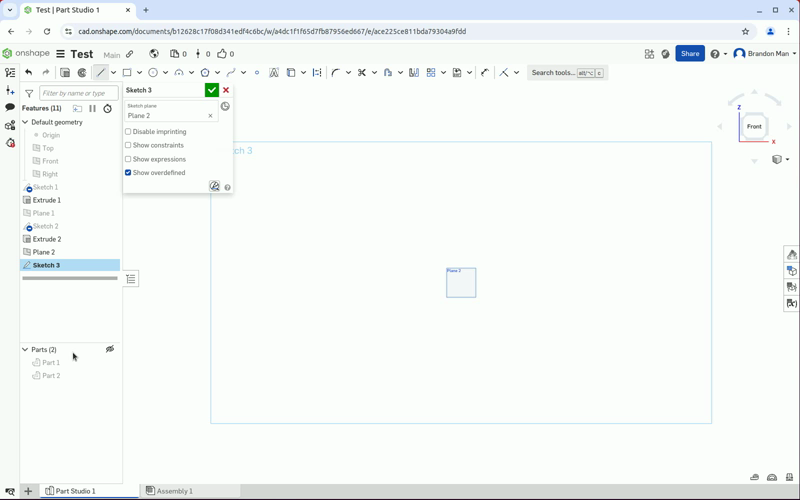
mouse_move(443, 250)
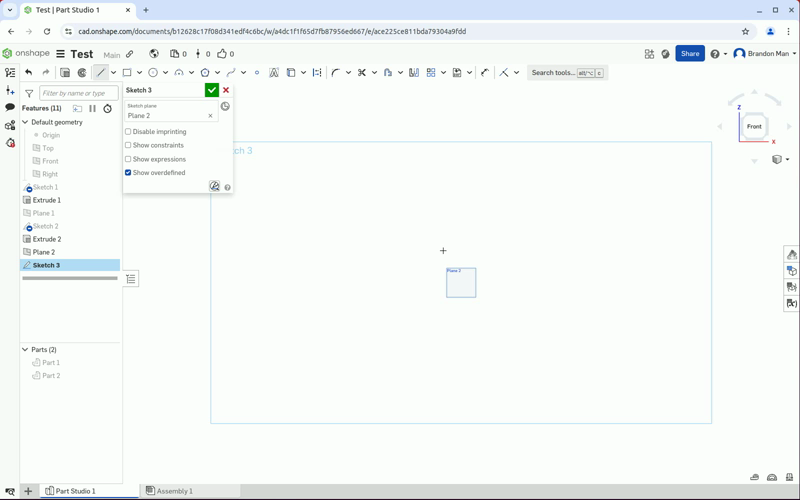
click(443, 250)
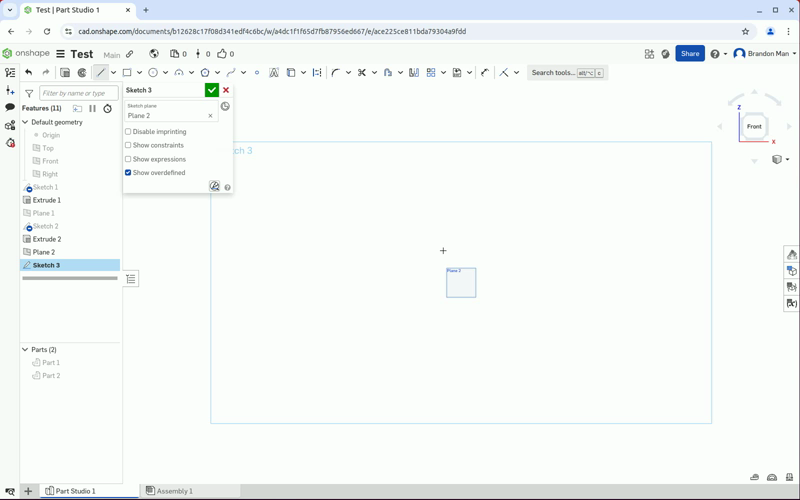
key_up(shift)
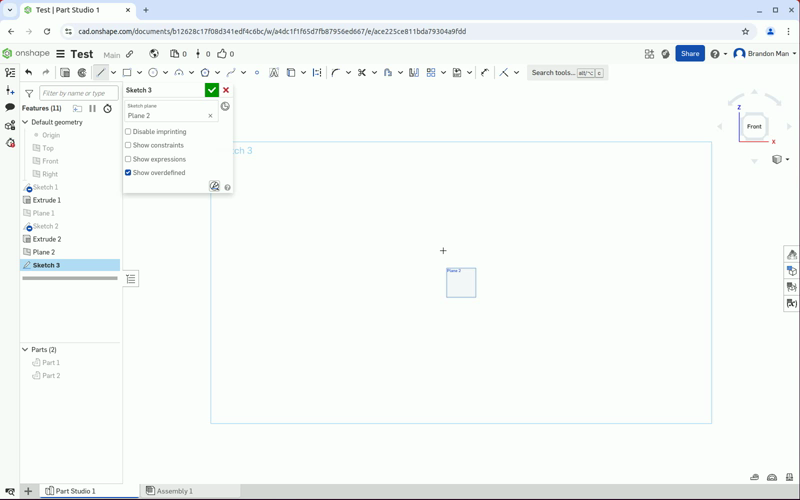
key_down(shift)
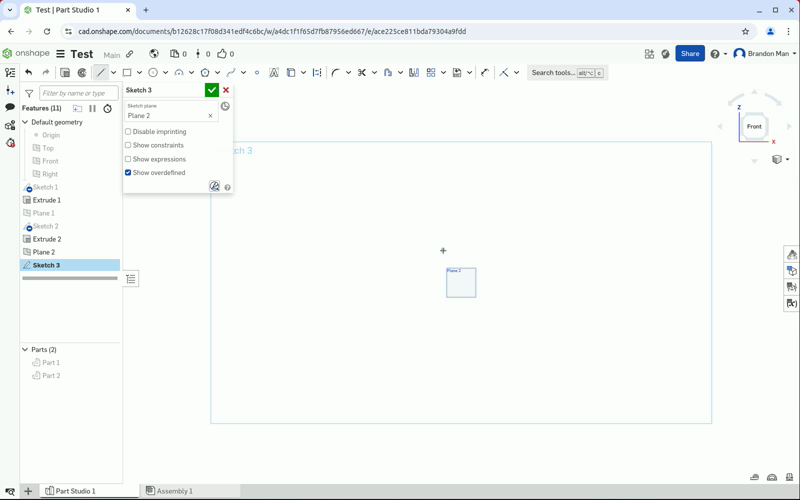
mouse_move(473, 250)
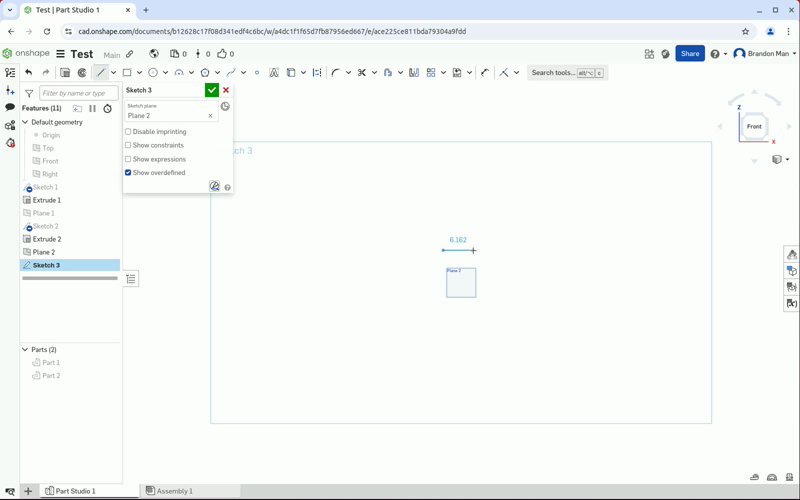
mouse_move(461, 260)
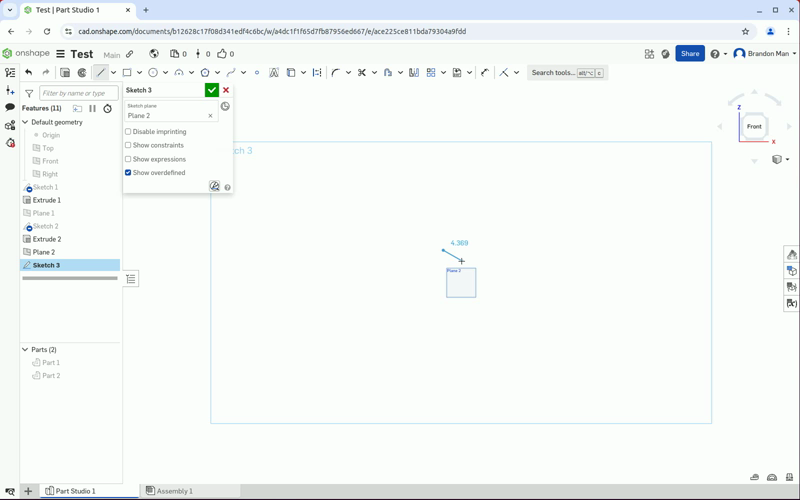
click(461, 260)
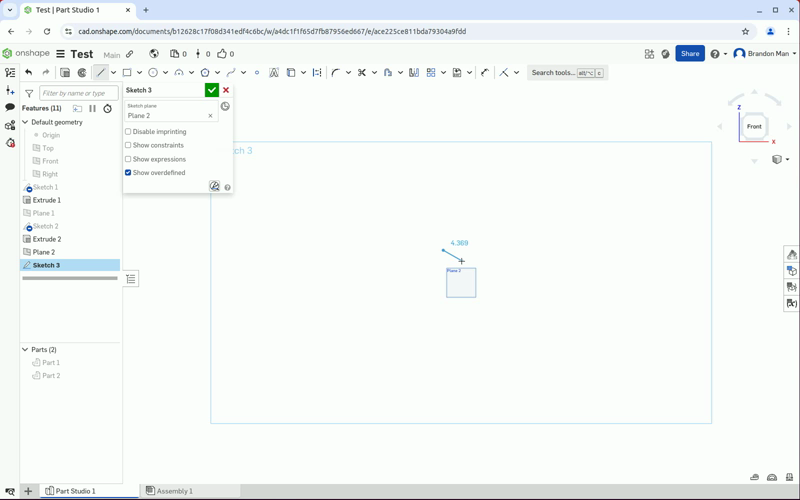
key_up(shift)
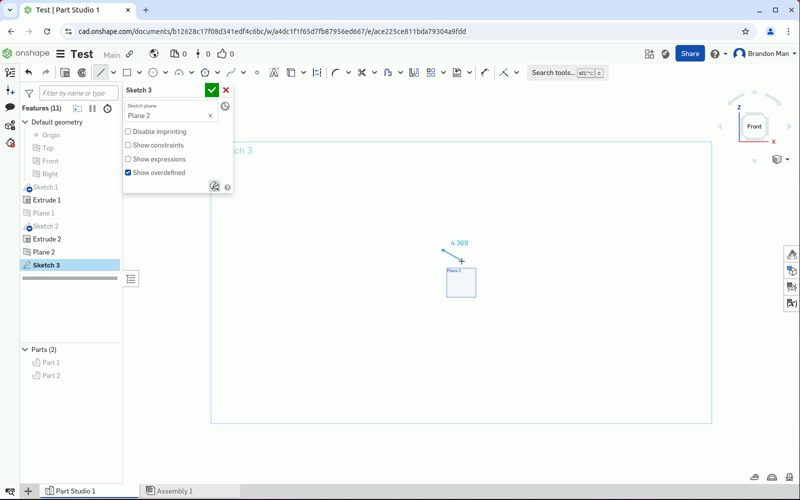
key_down(shift)
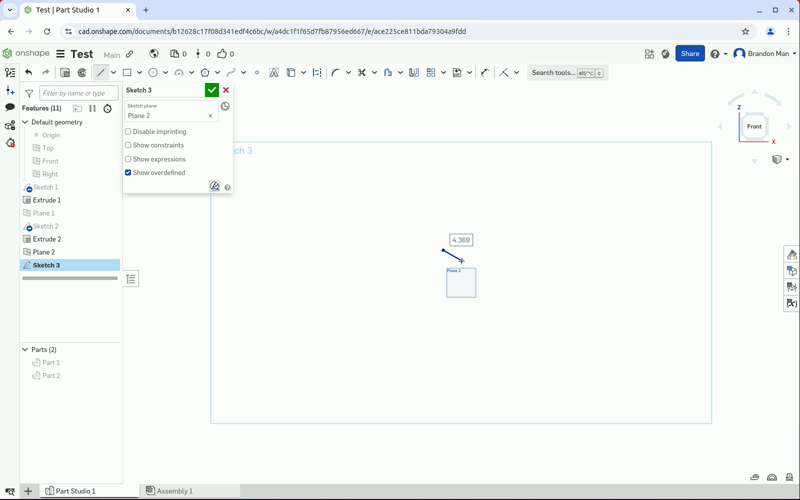
mouse_move(492, 260)
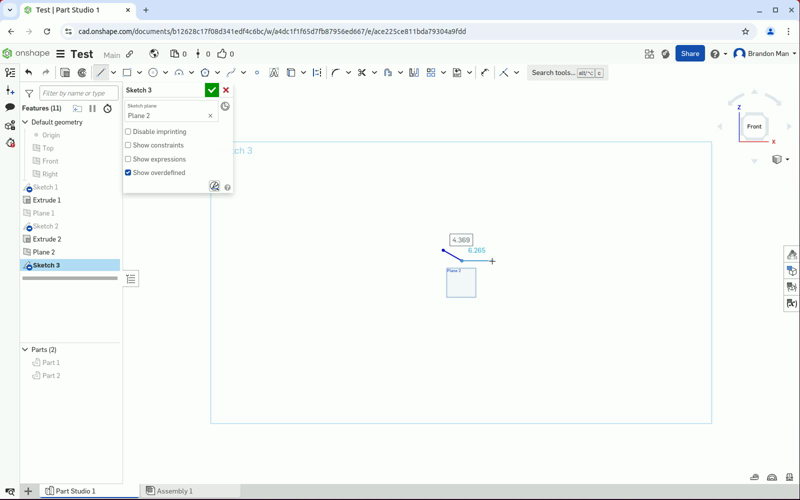
mouse_move(480, 250)
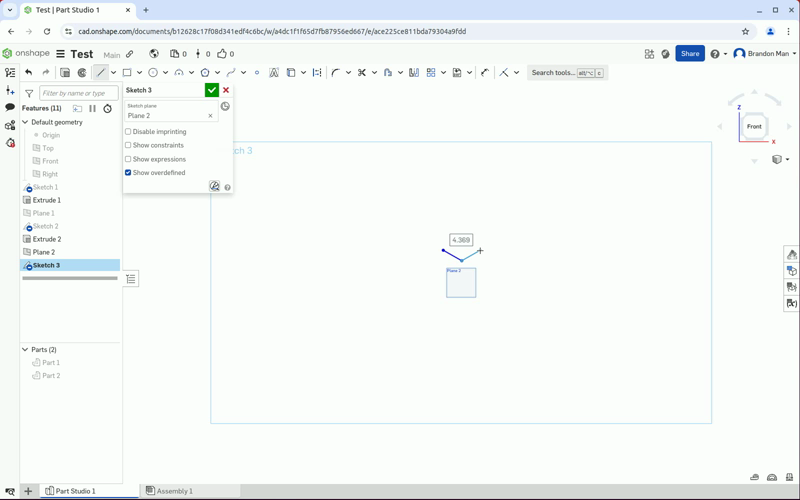
click(480, 250)
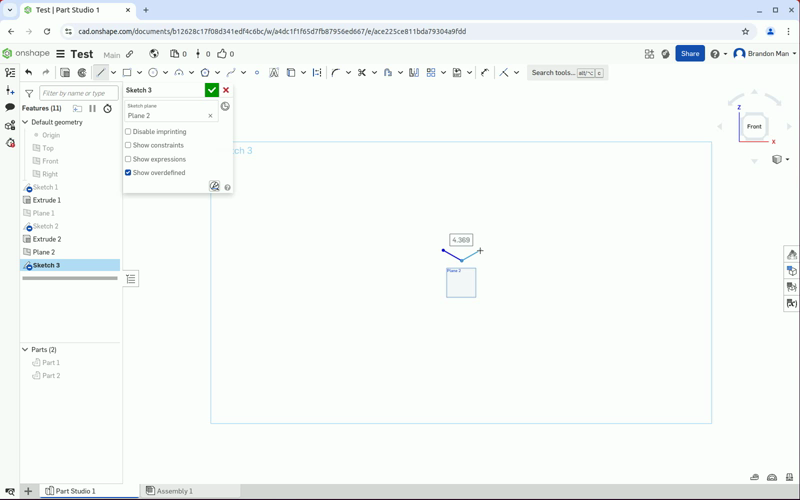
key_up(shift)
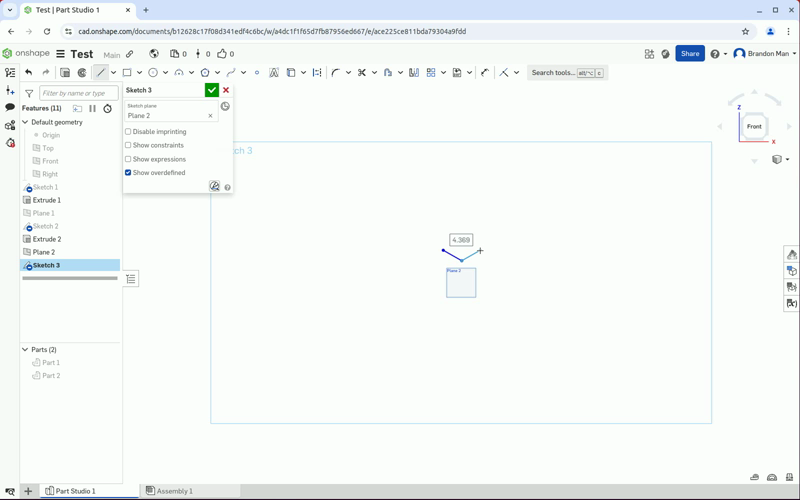
key_down(shift)
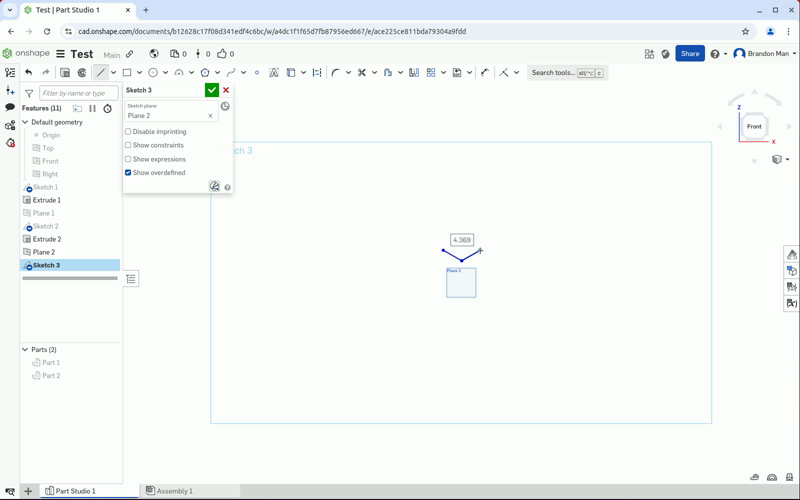
mouse_move(510, 250)
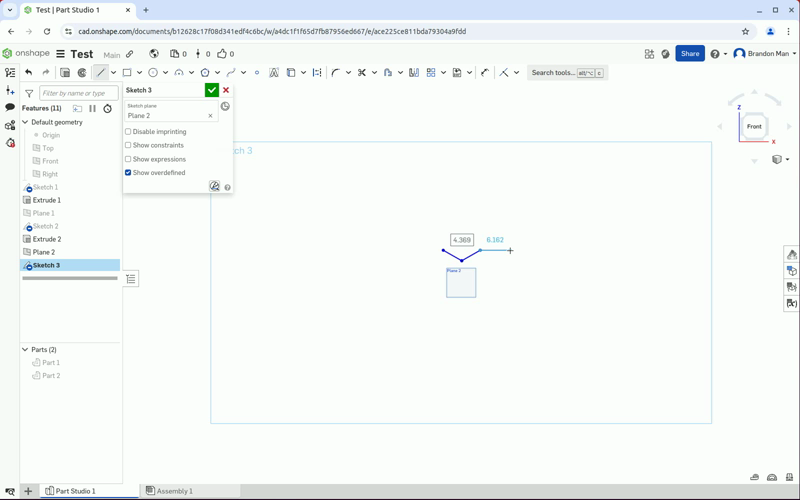
mouse_move(480, 228)
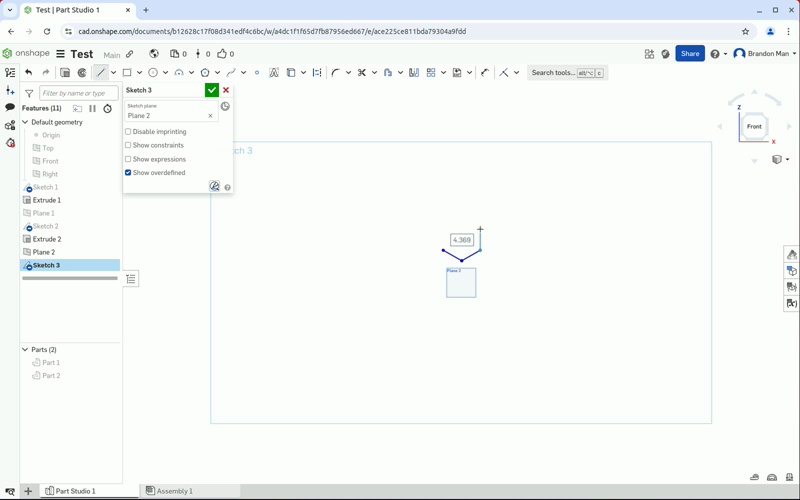
click(480, 228)
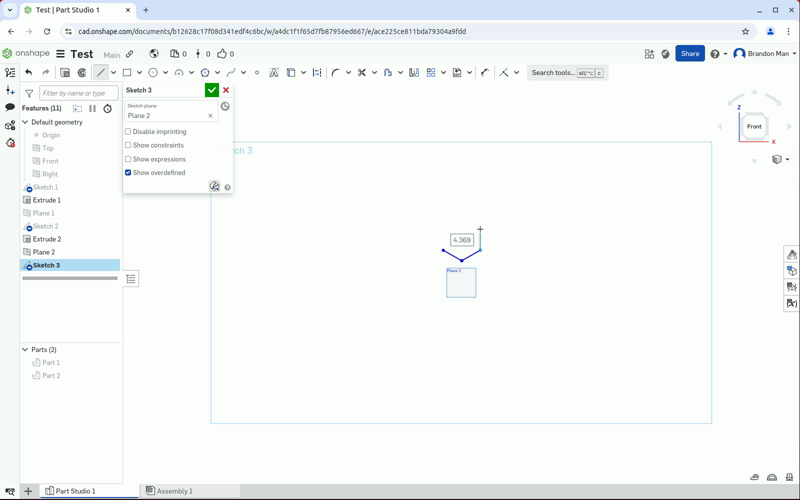
key_up(shift)
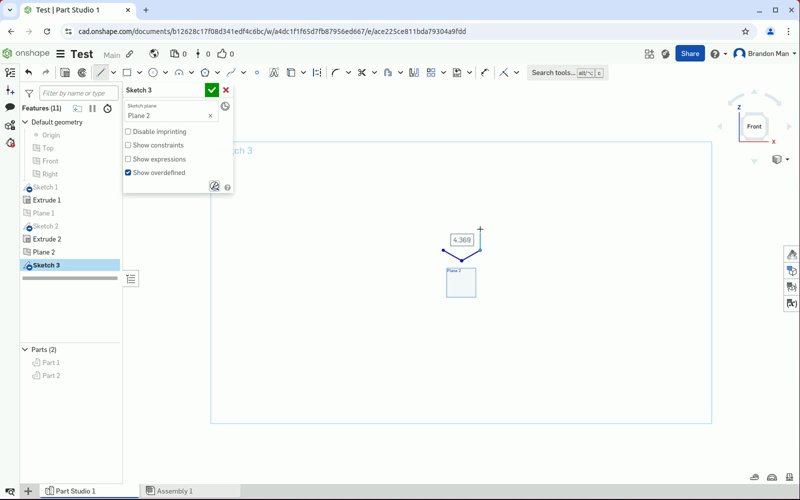
key_down(shift)
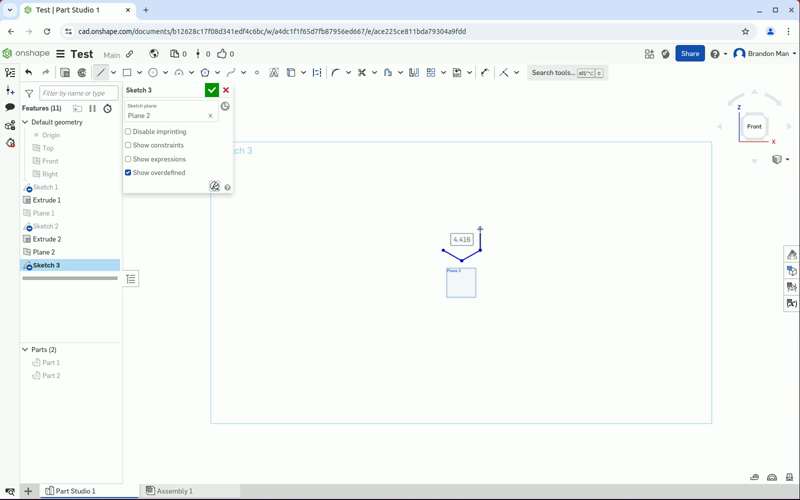
mouse_move(510, 228)
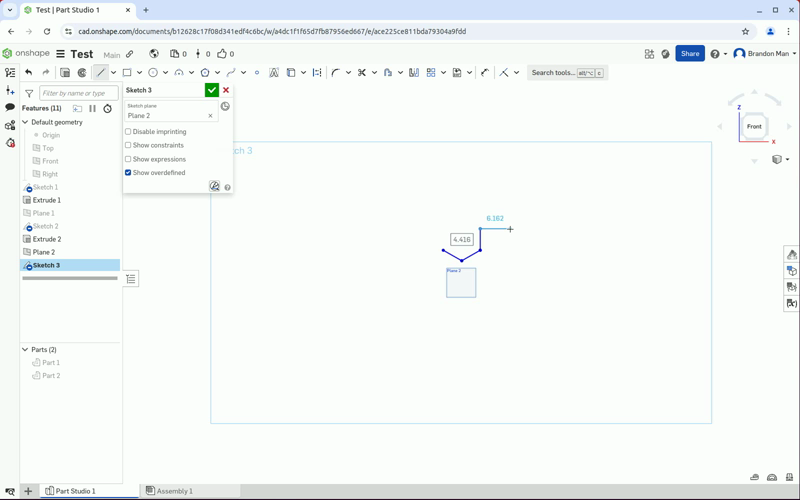
mouse_move(461, 218)
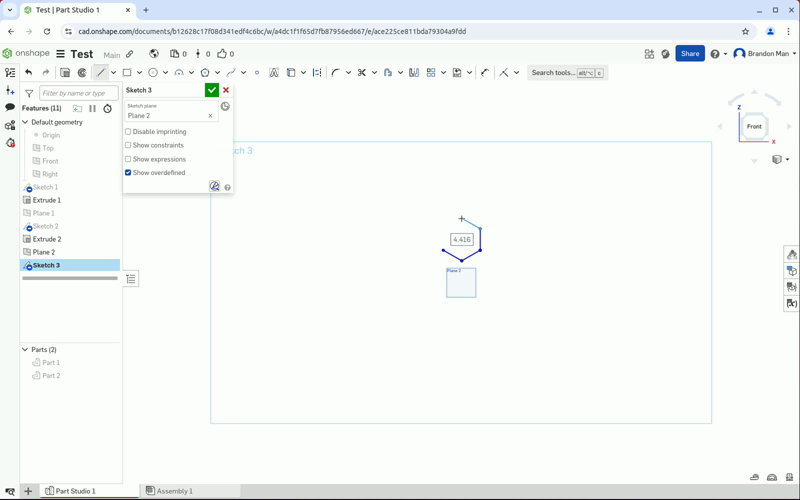
click(461, 218)
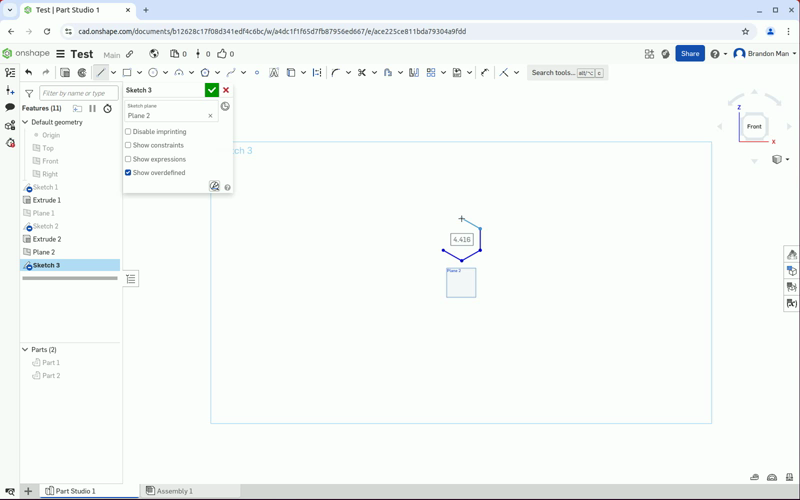
key_up(shift)
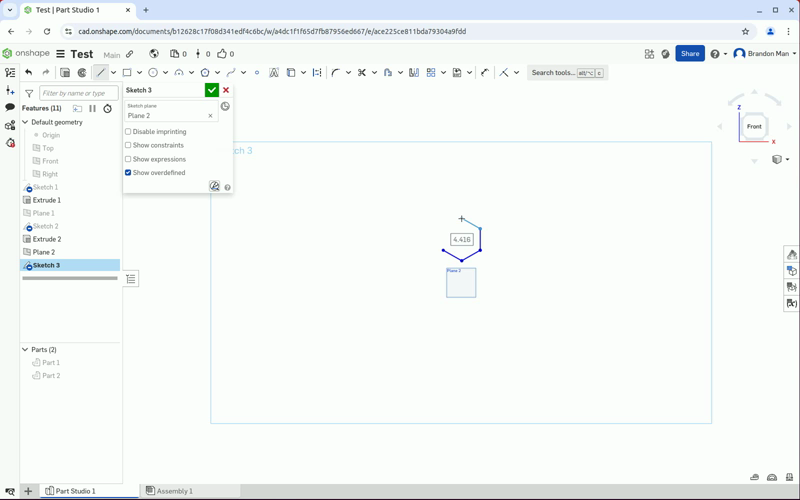
key_down(shift)
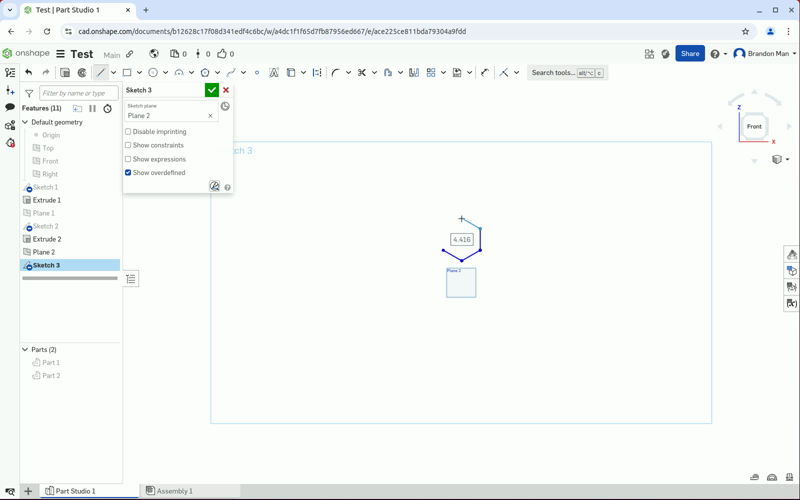
mouse_move(492, 218)
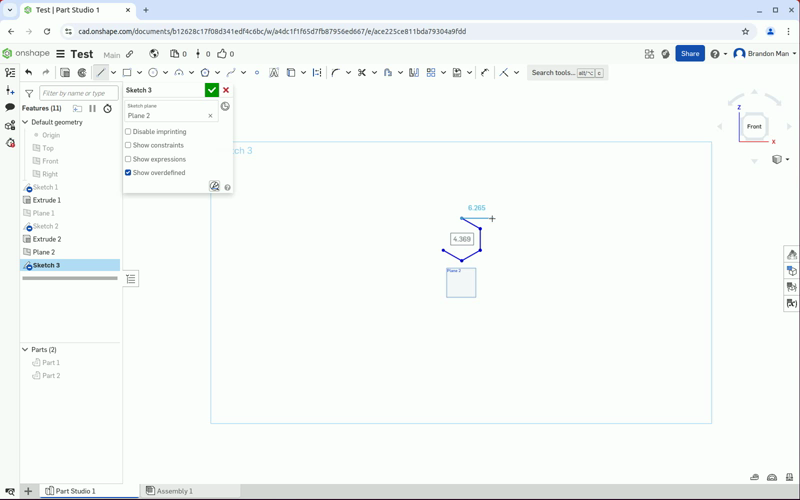
mouse_move(443, 228)
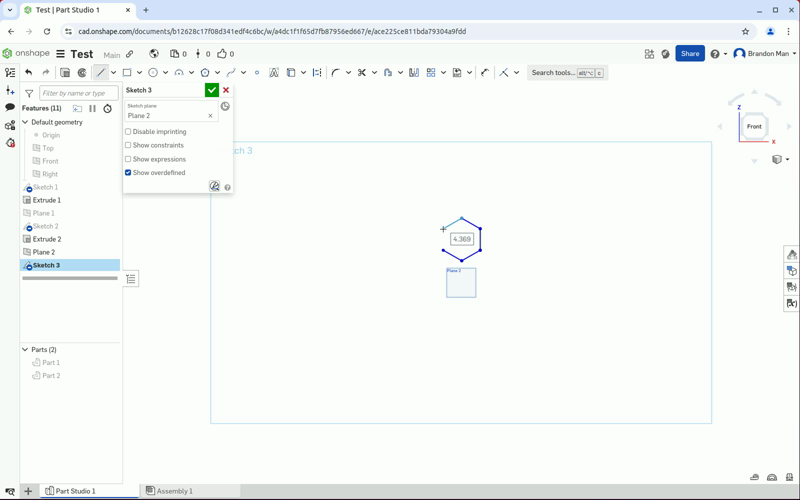
click(443, 228)
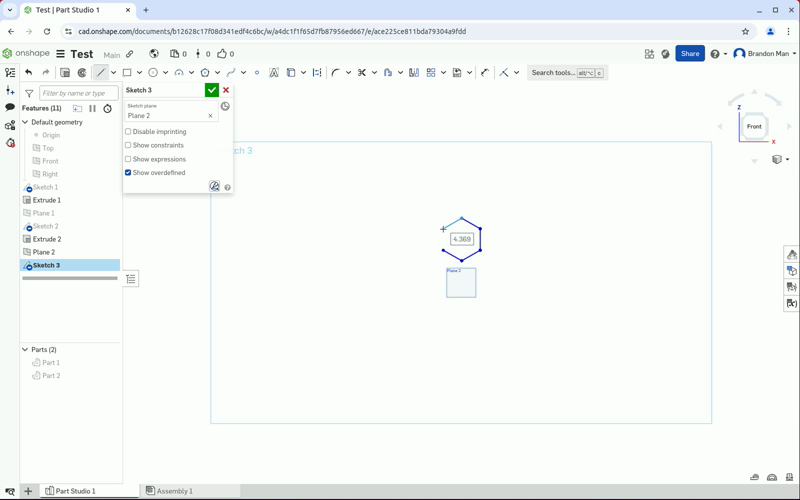
key_up(shift)
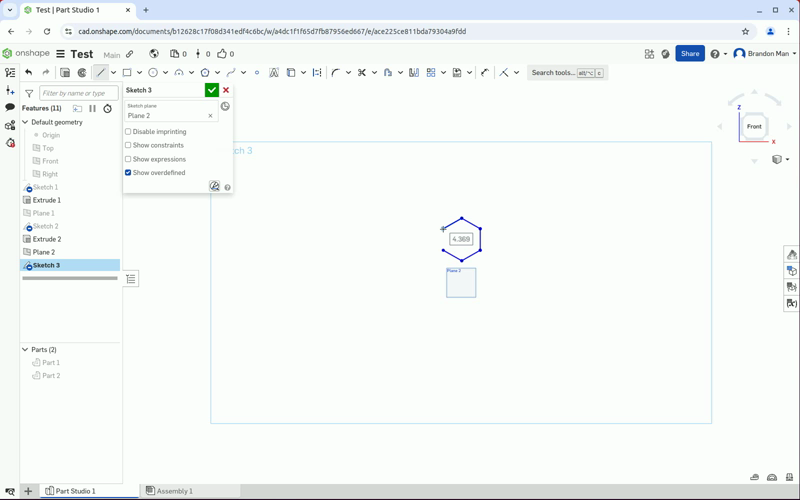
mouse_move(473, 228)
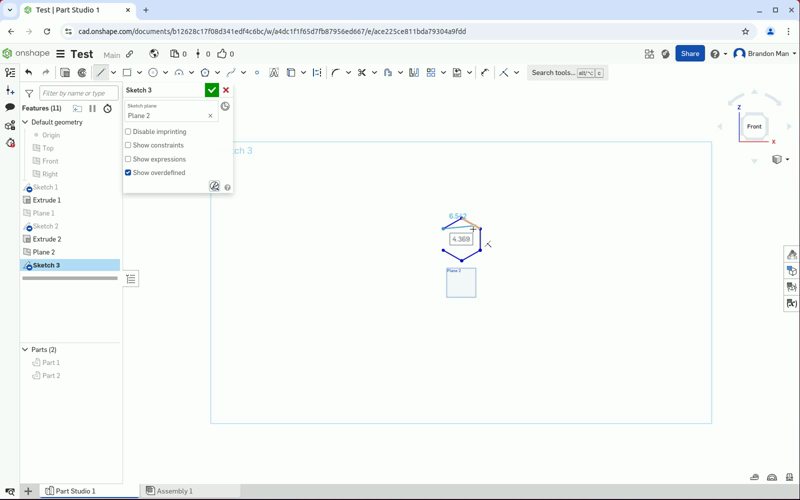
key_down(shift)
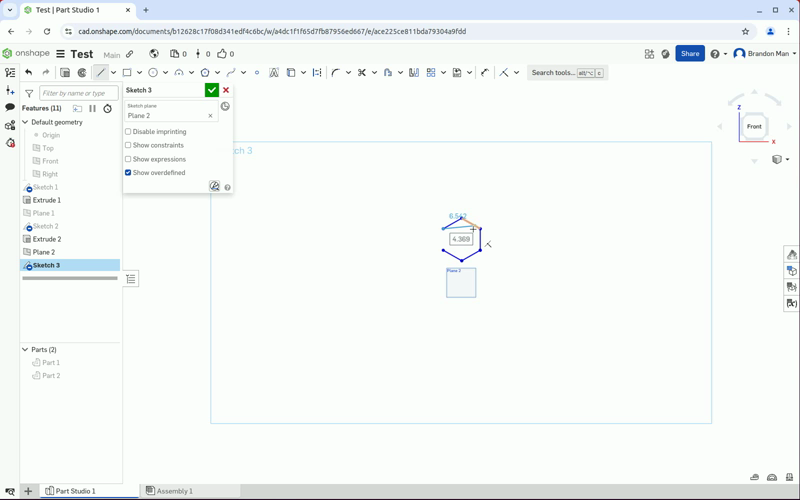
mouse_move(443, 250)
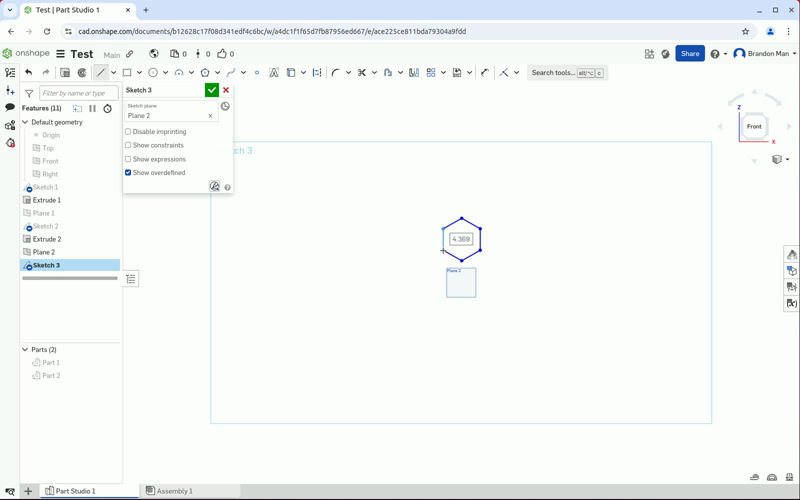
key_up(shift)
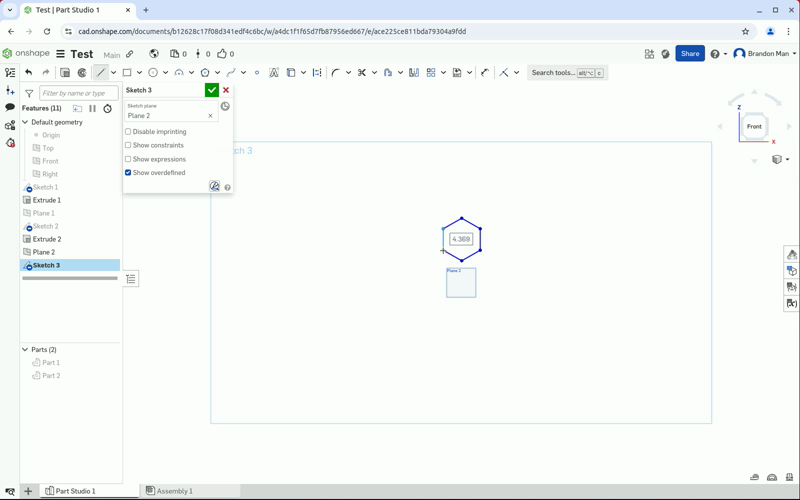
click(443, 250)
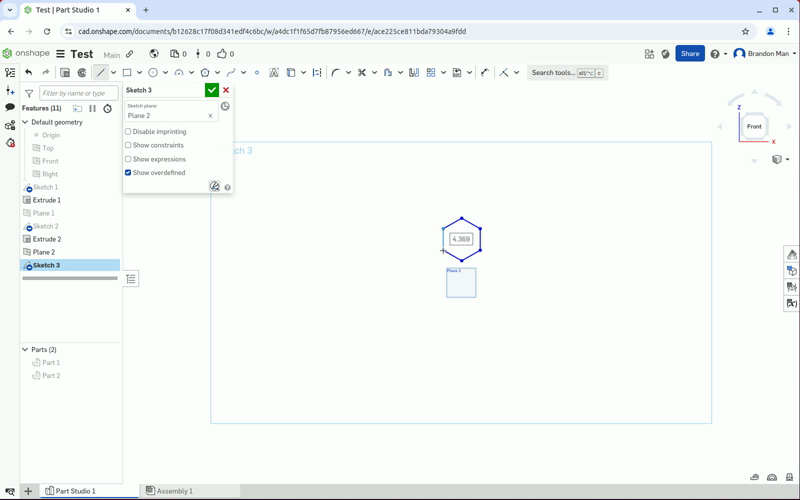
key(esc)
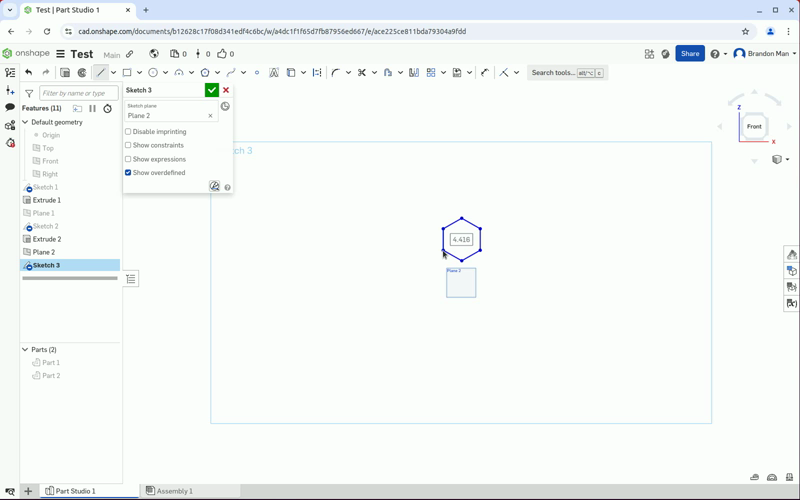
mouse_move(473, 235)
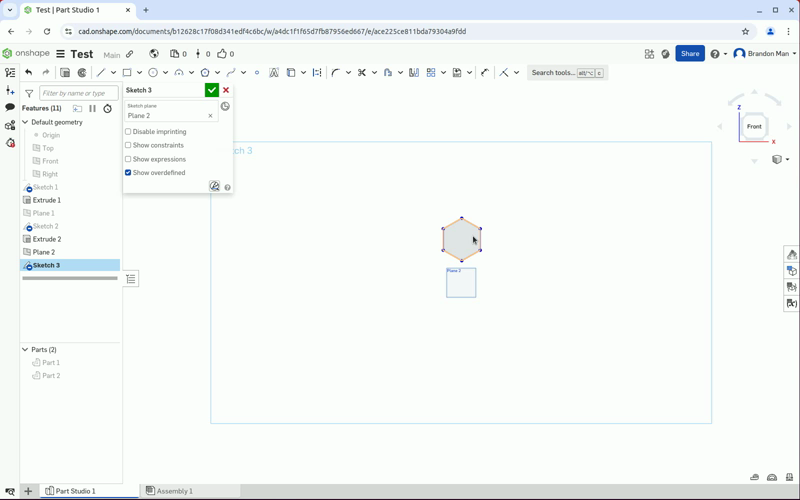
scroll(6)
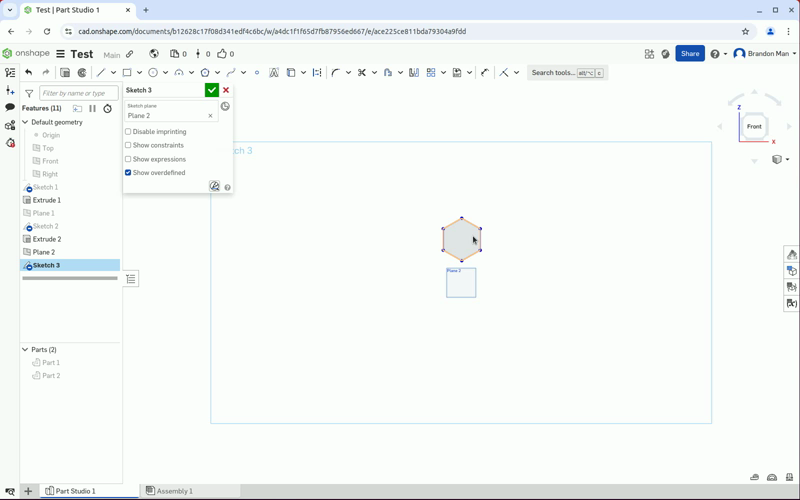
scroll(6)
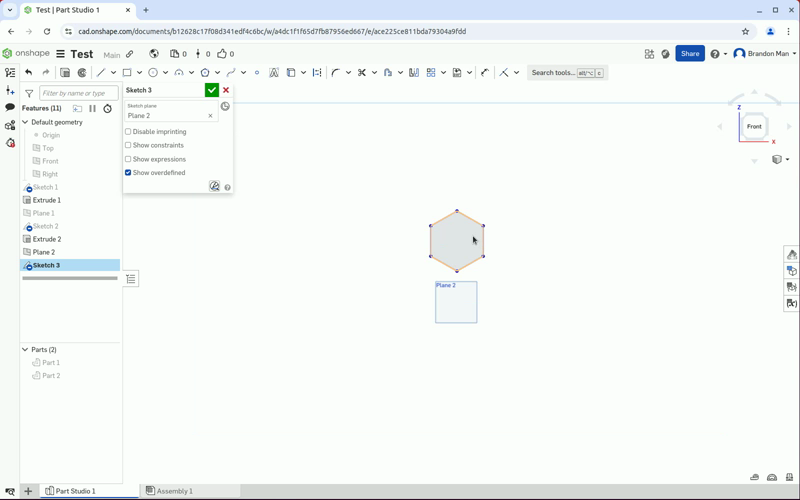
scroll(6)
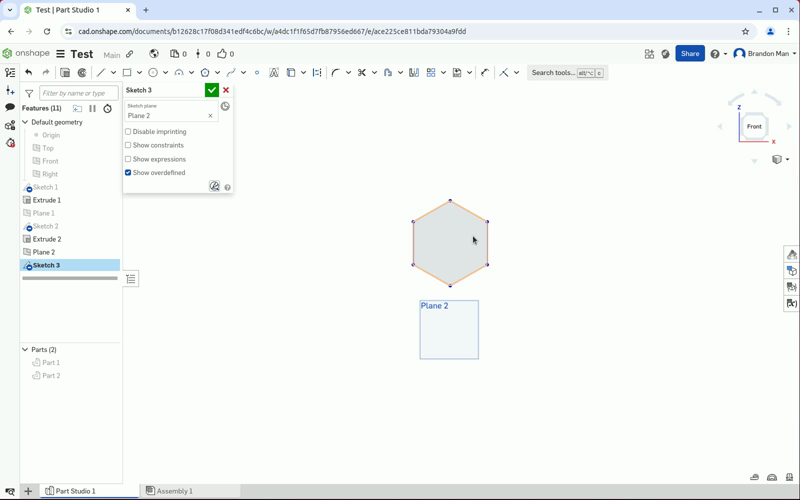
scroll(6)
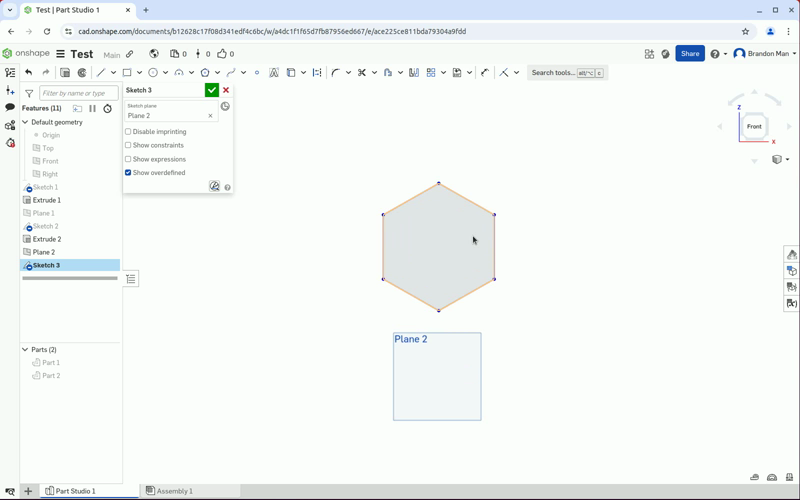
scroll(6)
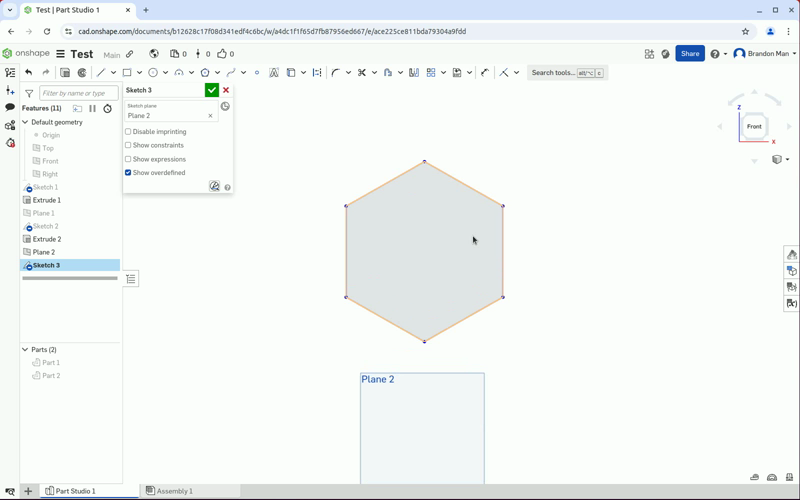
scroll(6)
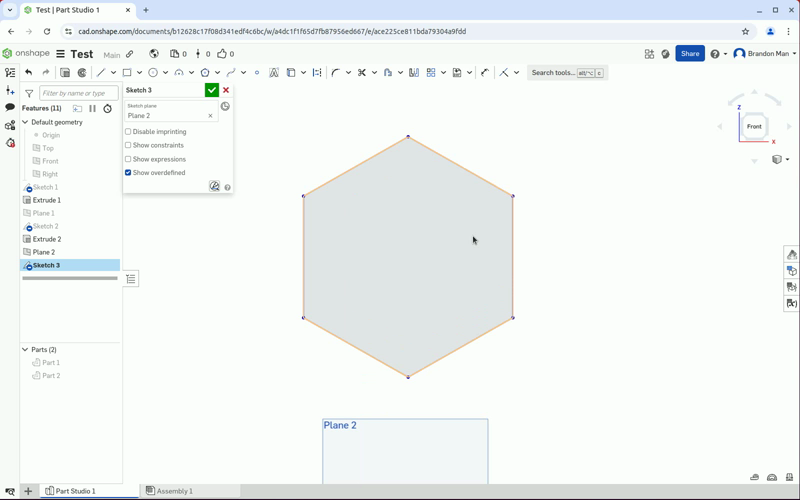
scroll(6)
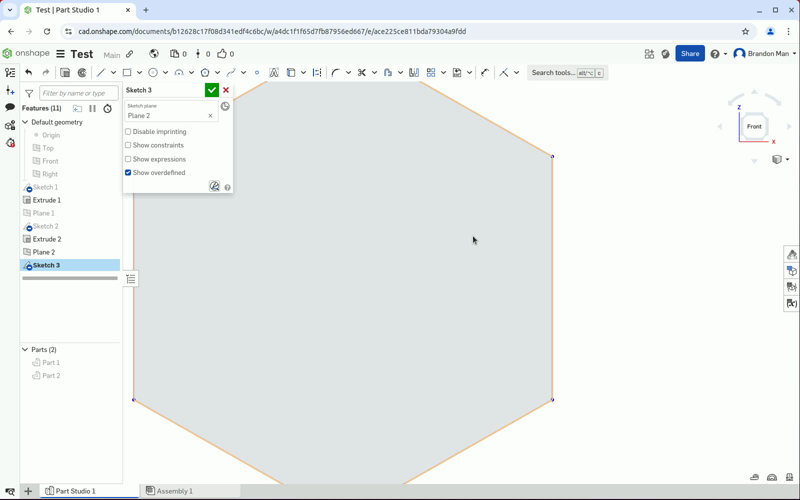
click(473, 235)
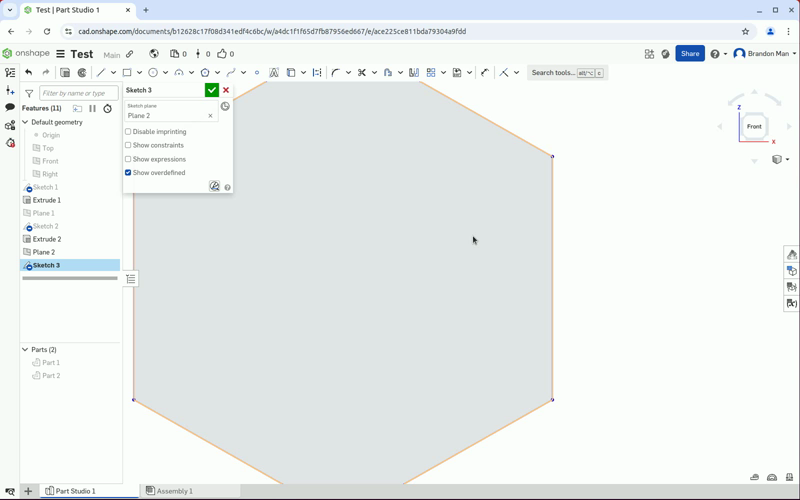
scroll(-6)
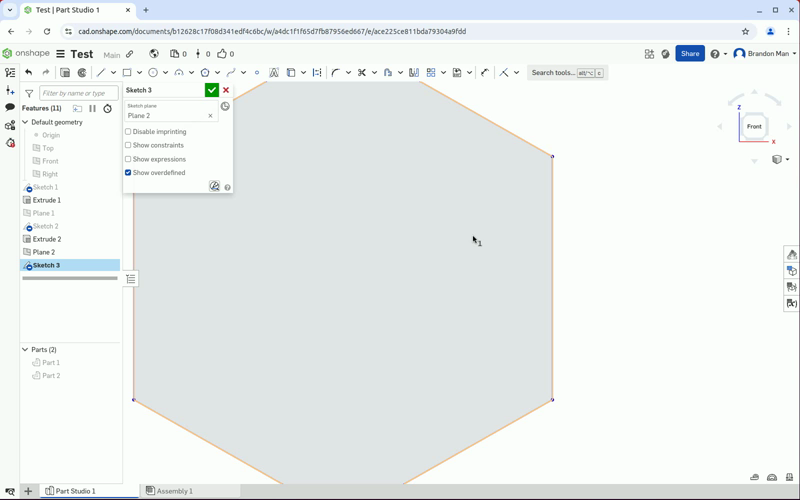
scroll(-6)
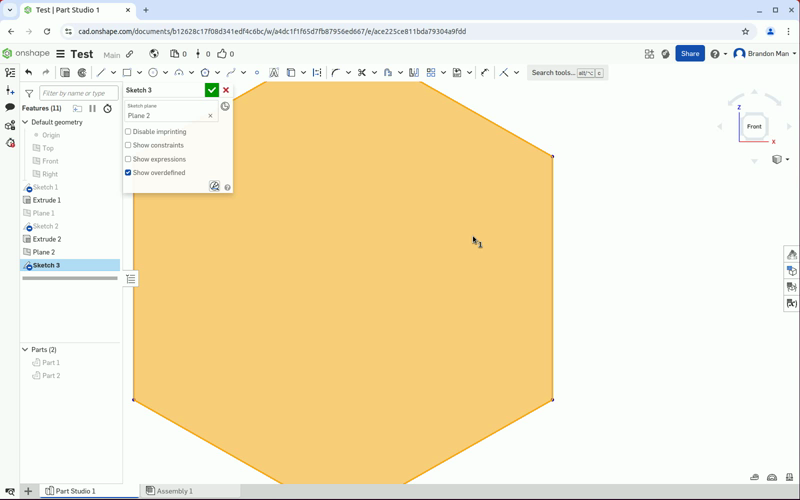
scroll(-6)
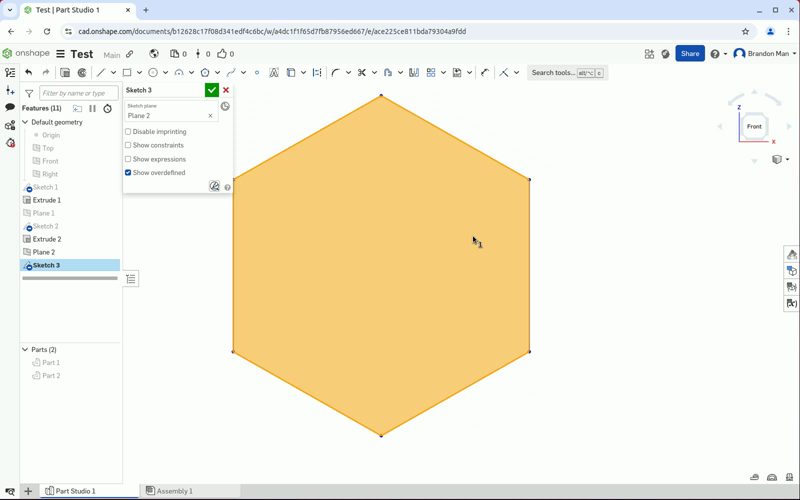
scroll(-6)
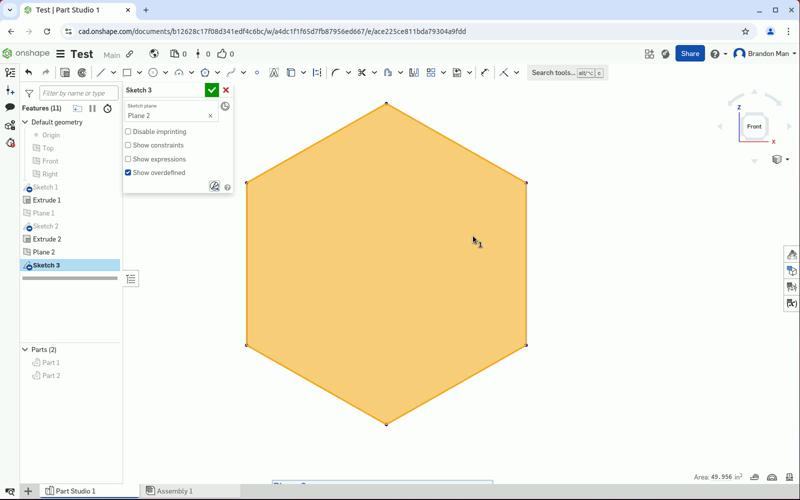
scroll(-6)
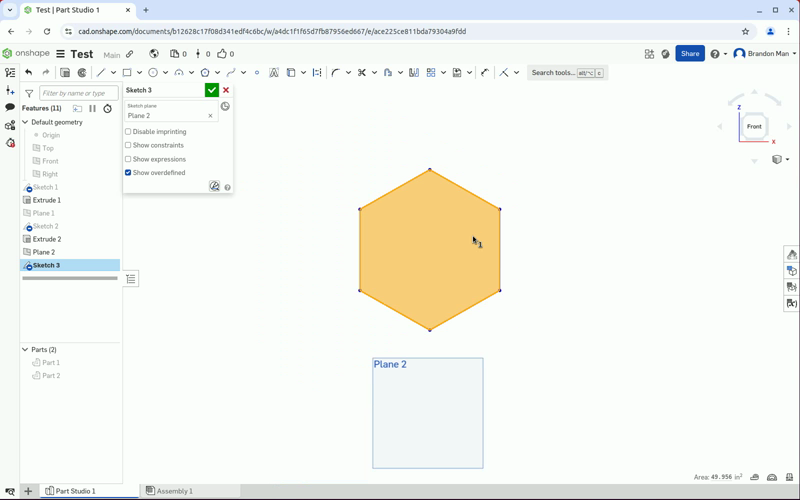
scroll(-6)
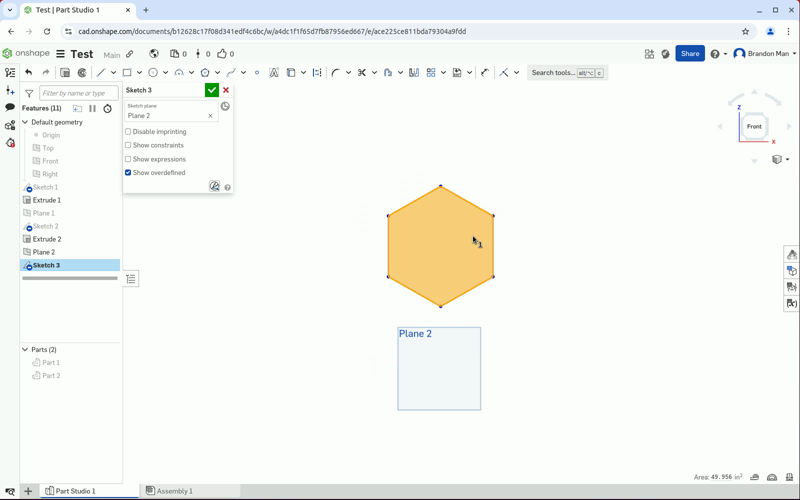
scroll(-6)
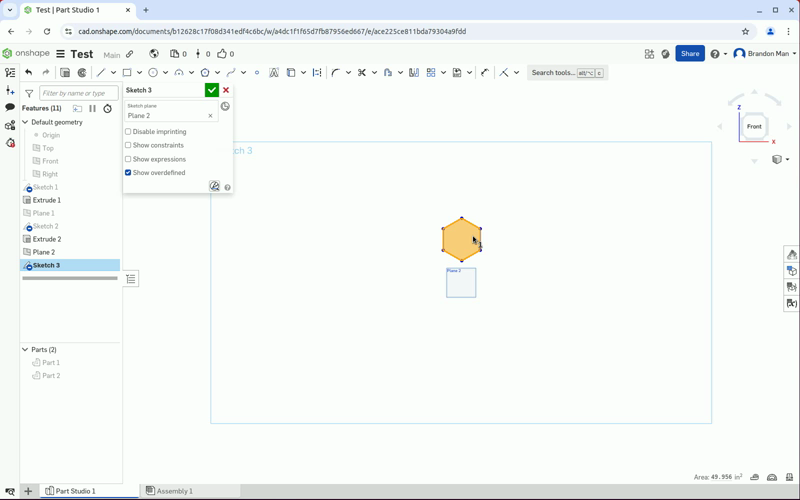
mouse_move(73, 352)
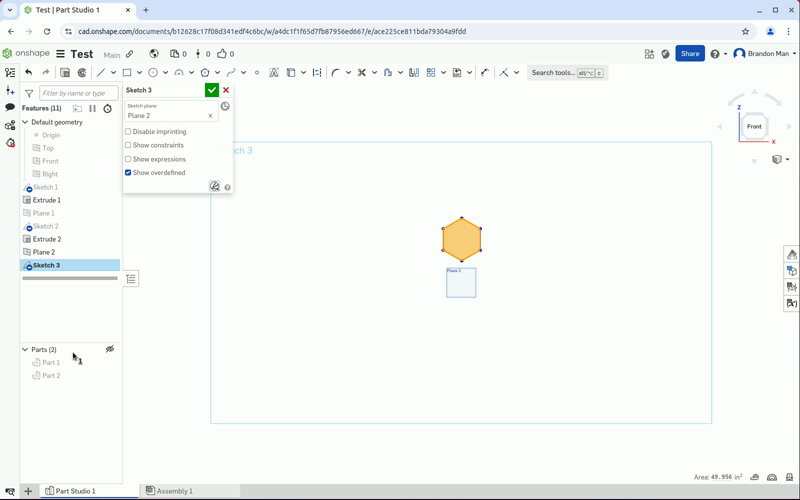
key(shift+y)
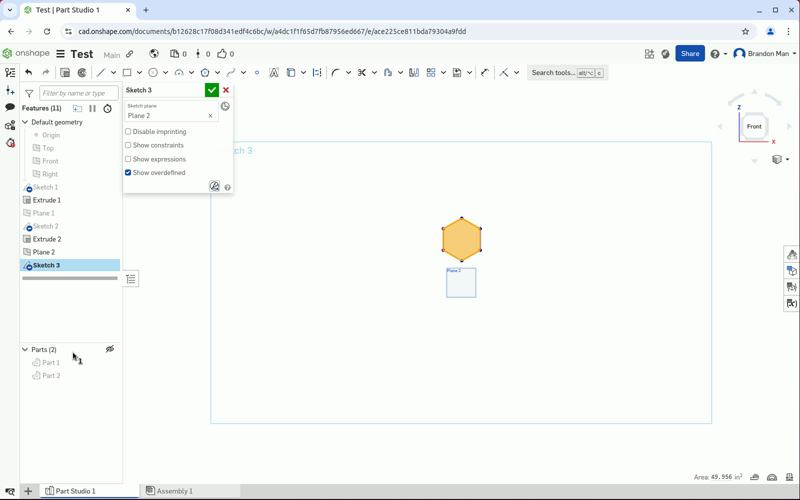
key(shift+e)
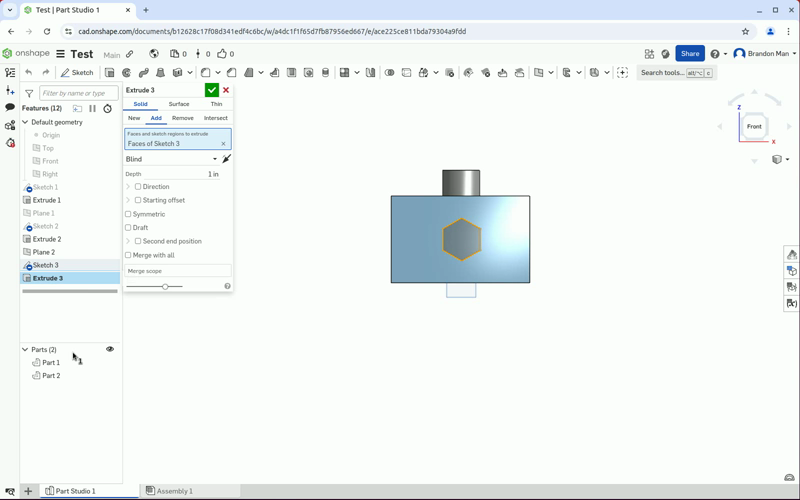
mouse_move(143, 106)
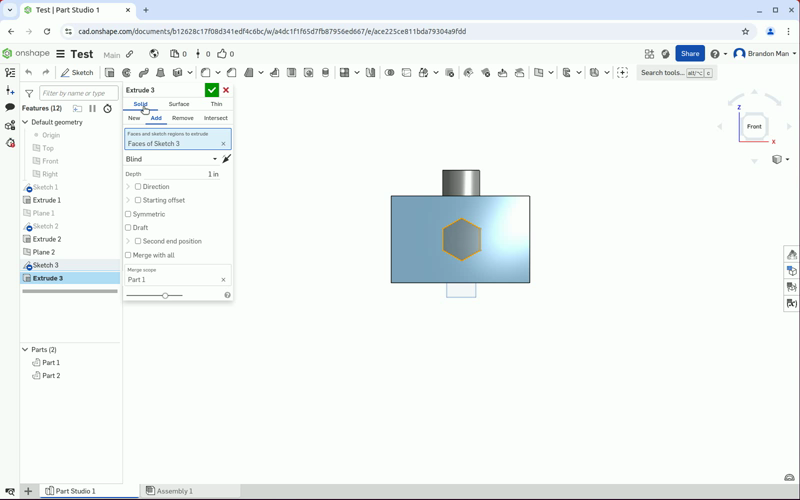
click(143, 106)
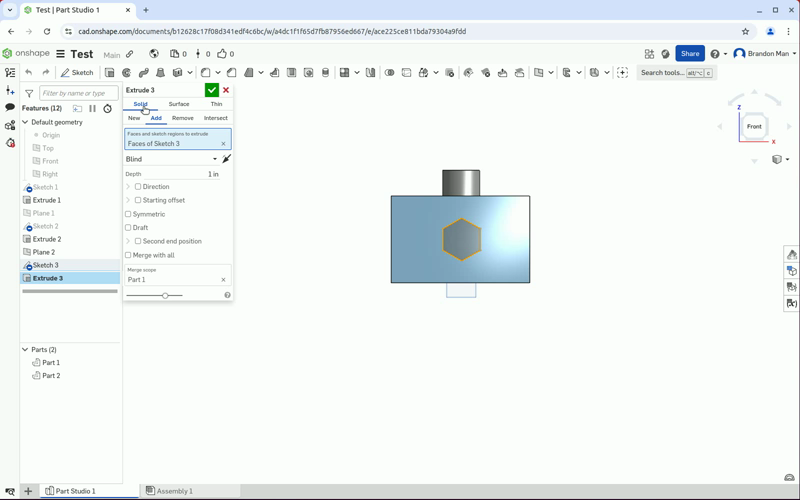
mouse_move(186, 120)
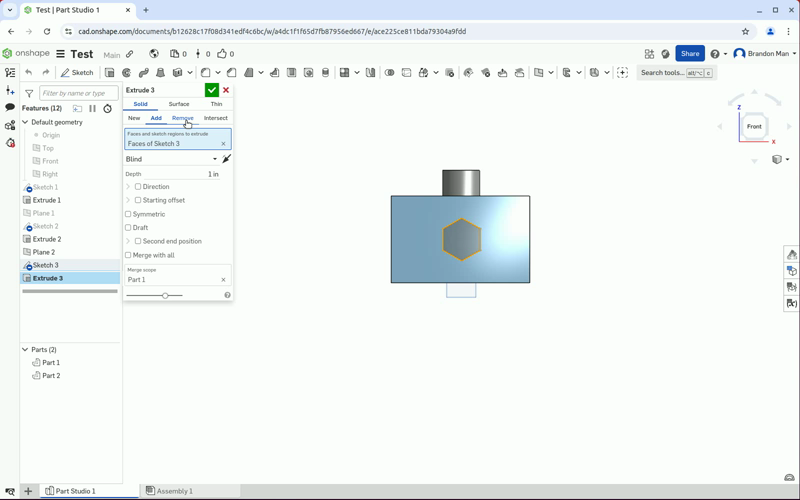
click(186, 120)
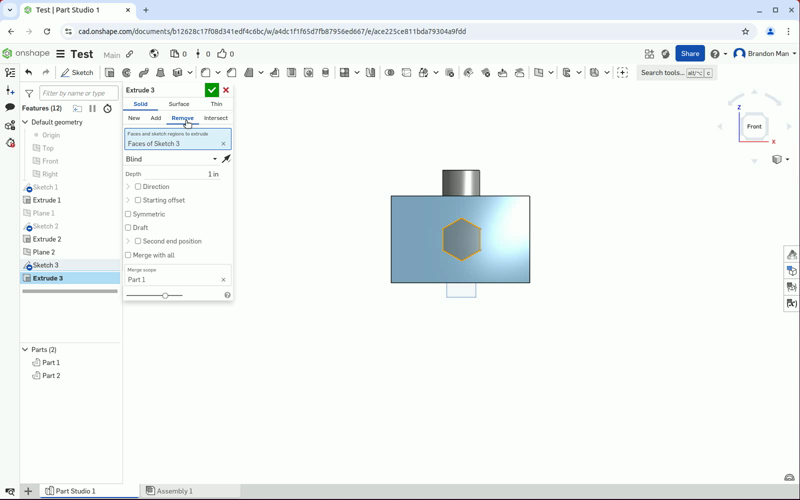
key(tab, 4)
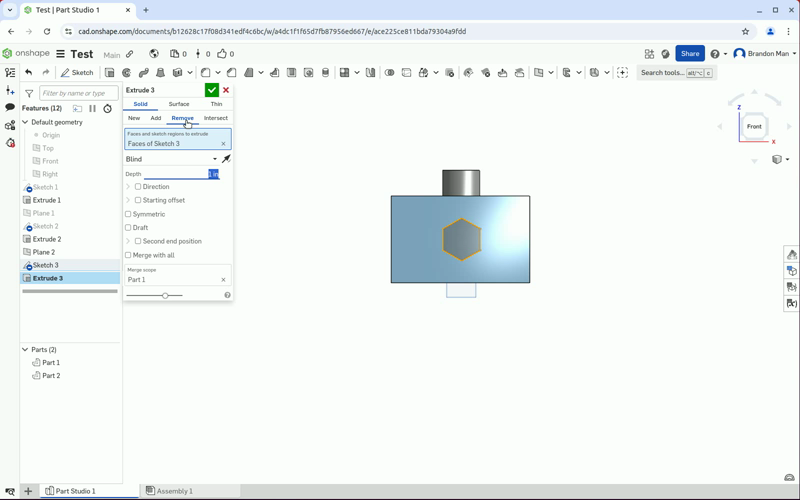
text(1.685)
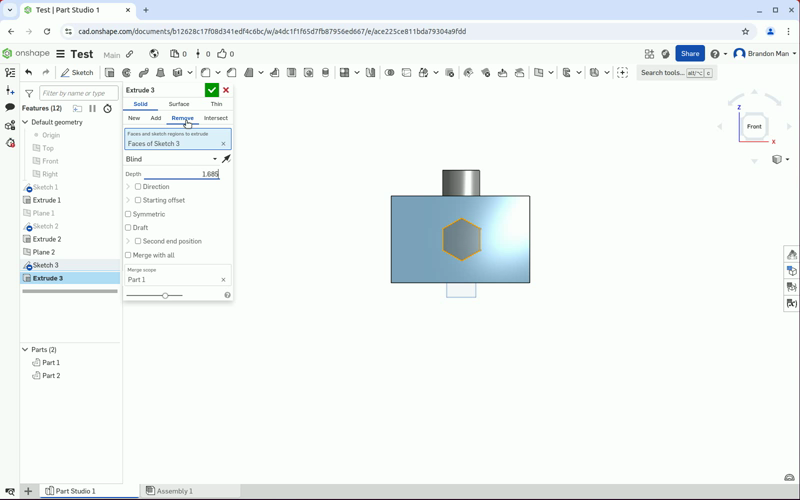
key(tab, 6)
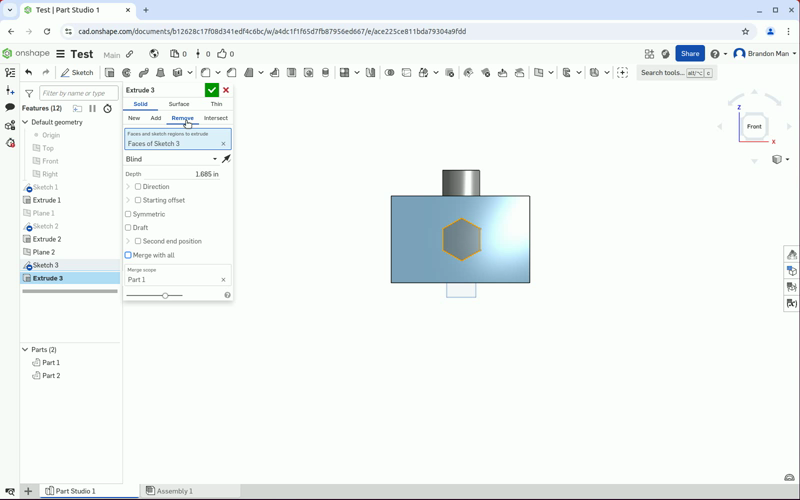
key(space)
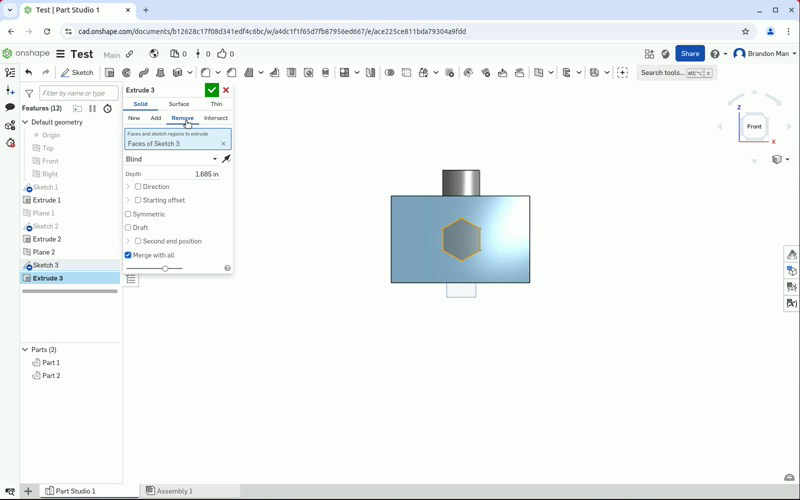
key(enter)
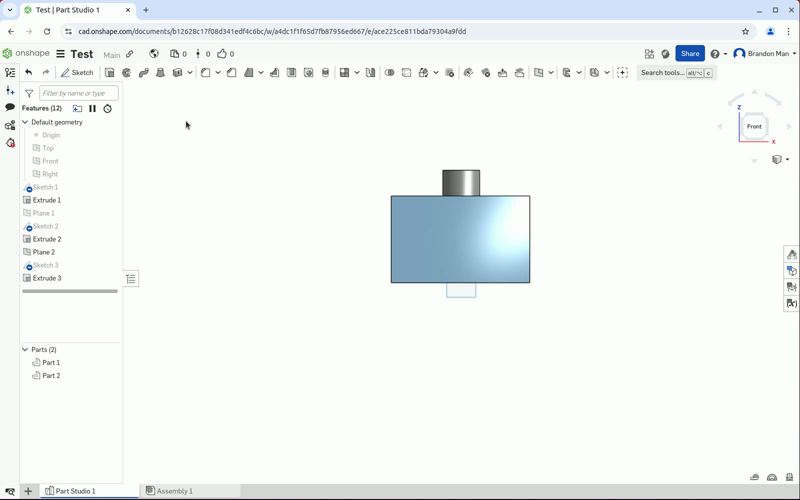
key(shift+h)
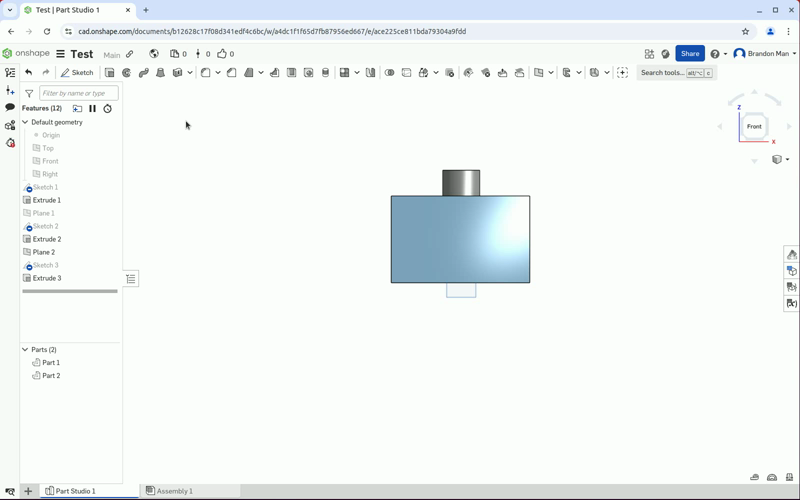
key(shift+h)
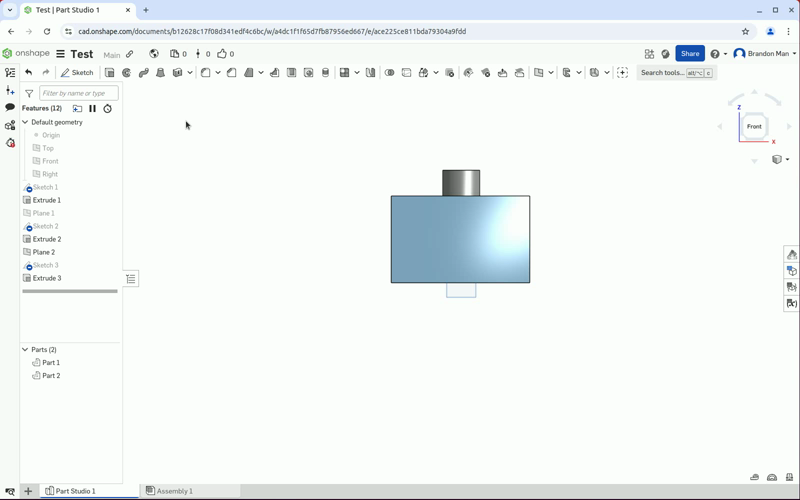
key(shift+7)
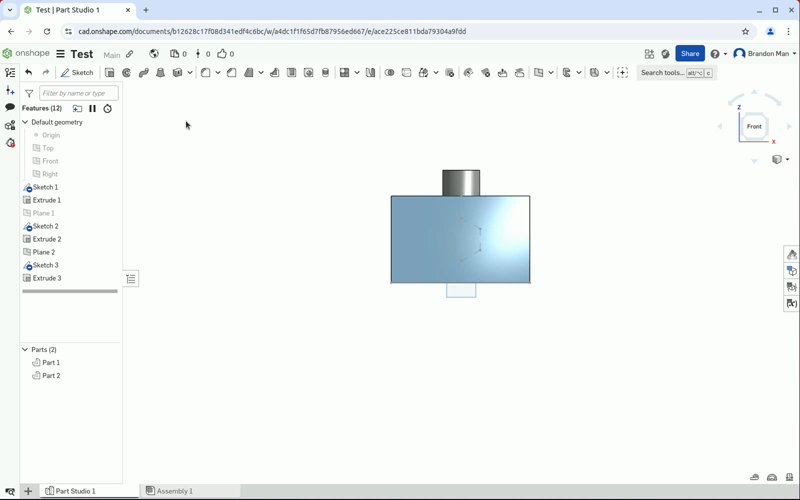
key(left, 2)
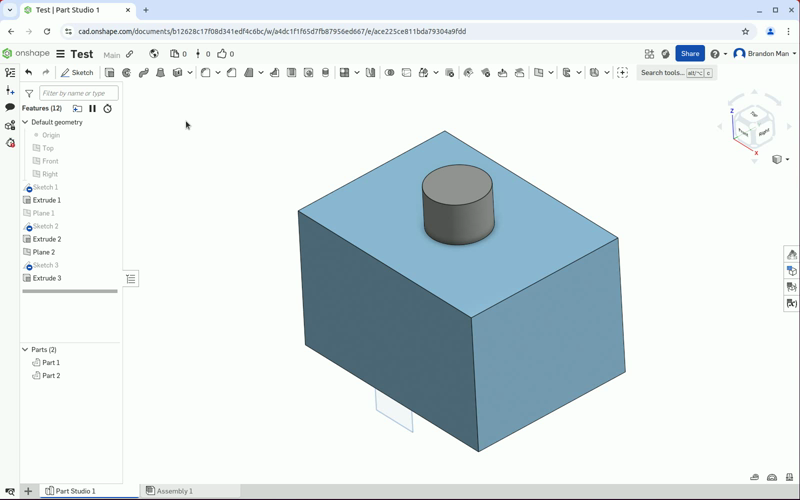
key(down, 2)
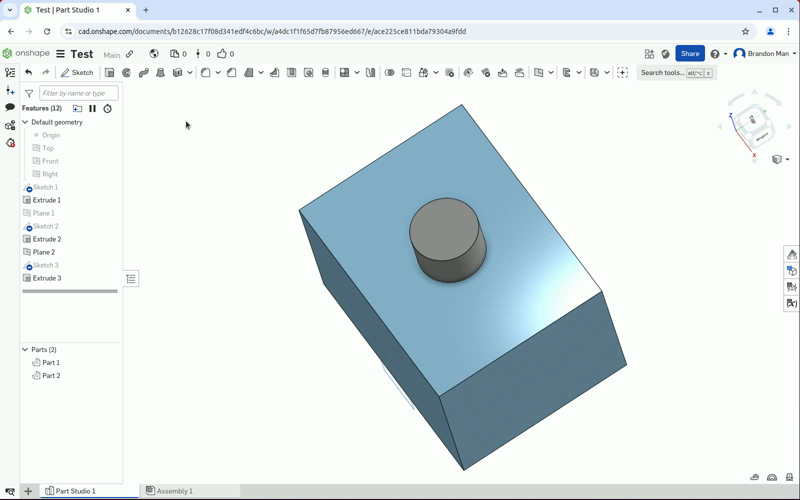
key(up, 2)
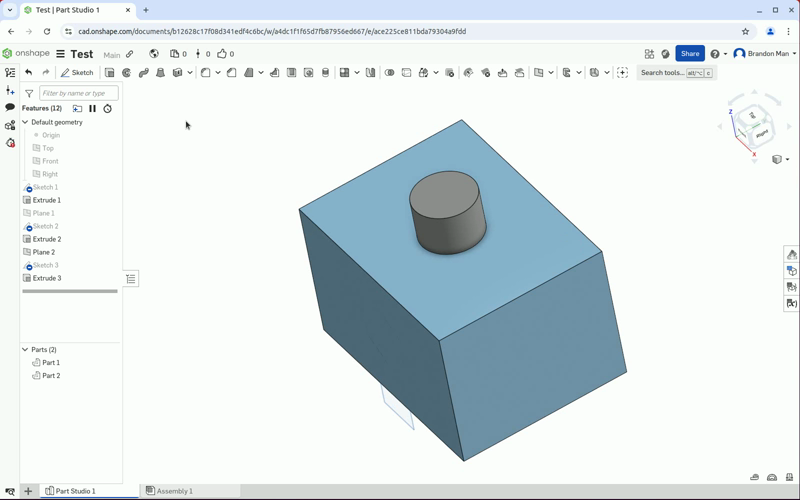
key(right, 2)
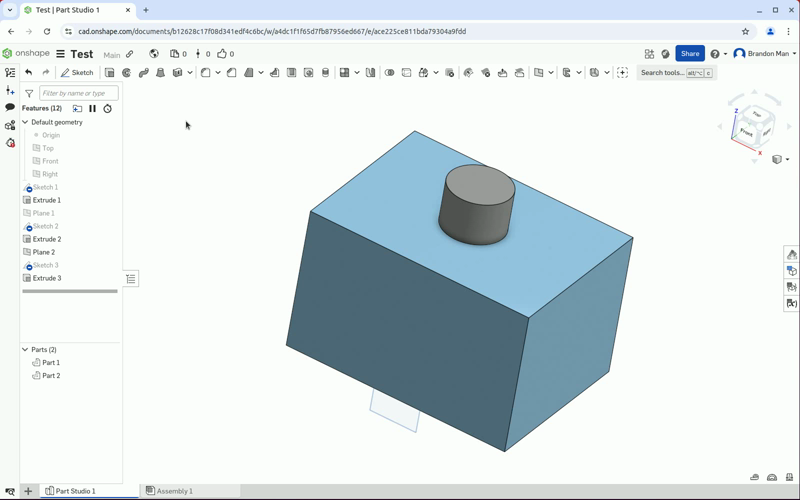
mouse_move(73, 189)
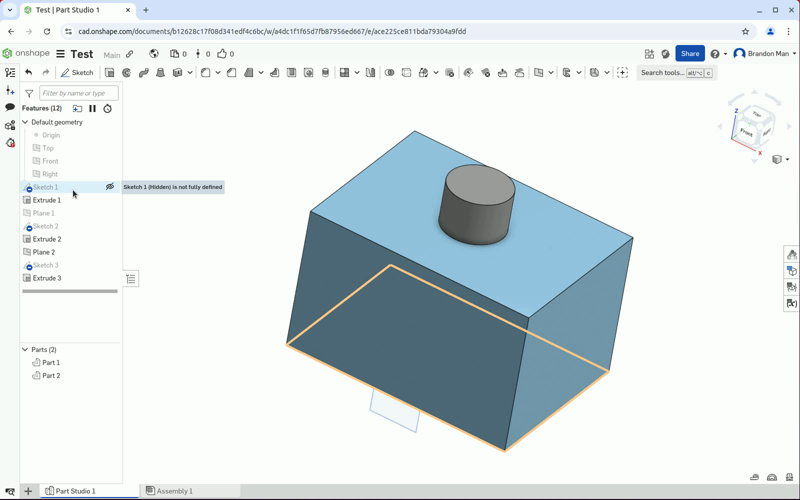
click(73, 189)